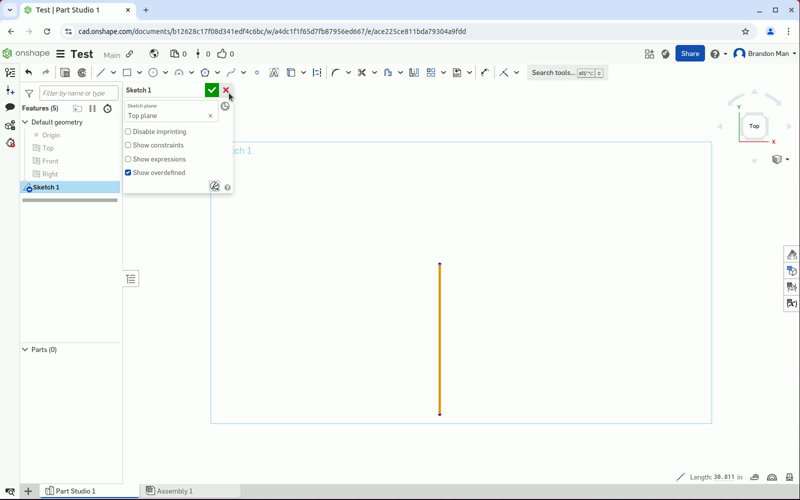
key(shift+h)
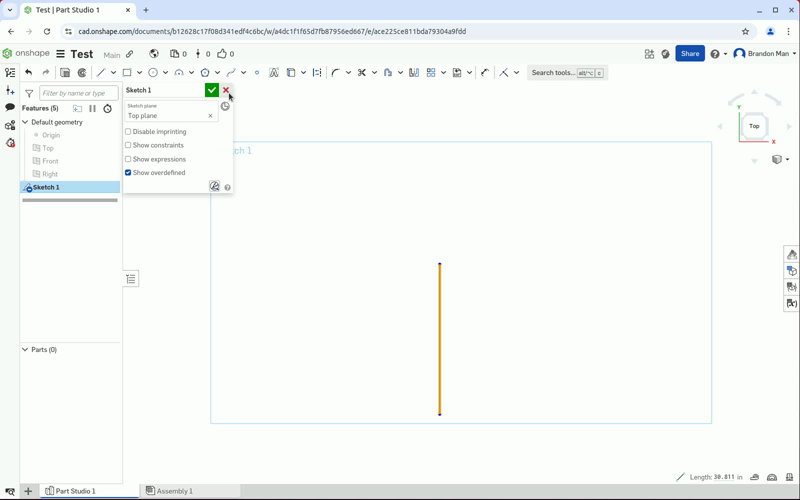
key(shift+s)
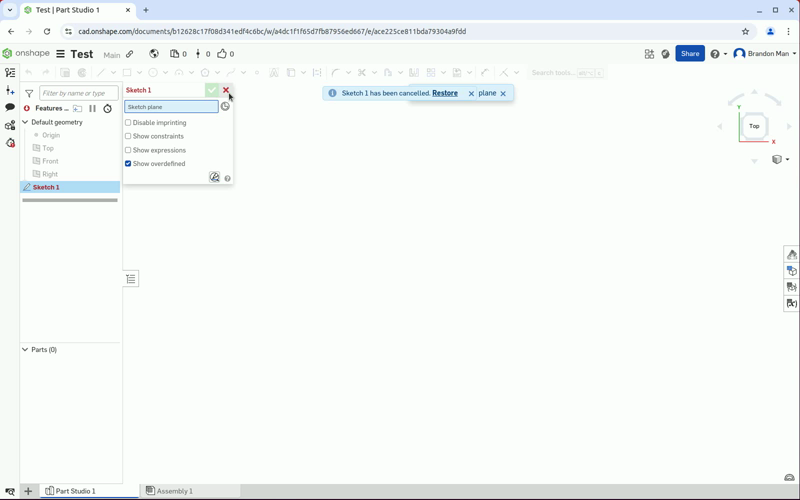
mouse_move(73, 150)
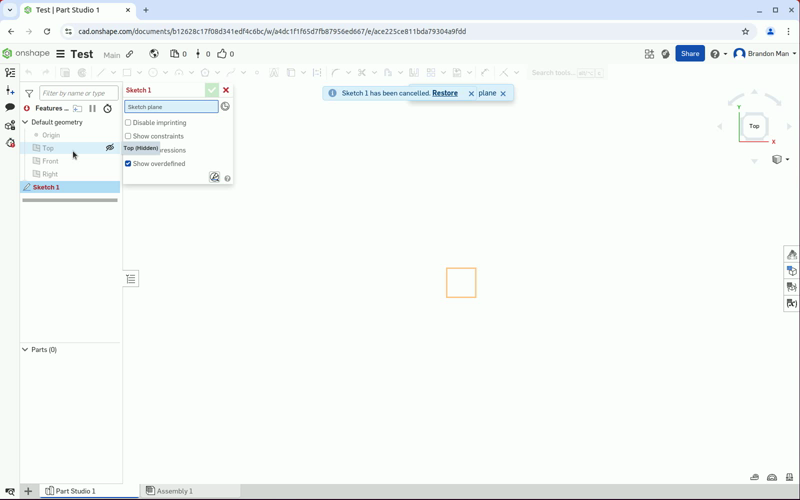
click(73, 150)
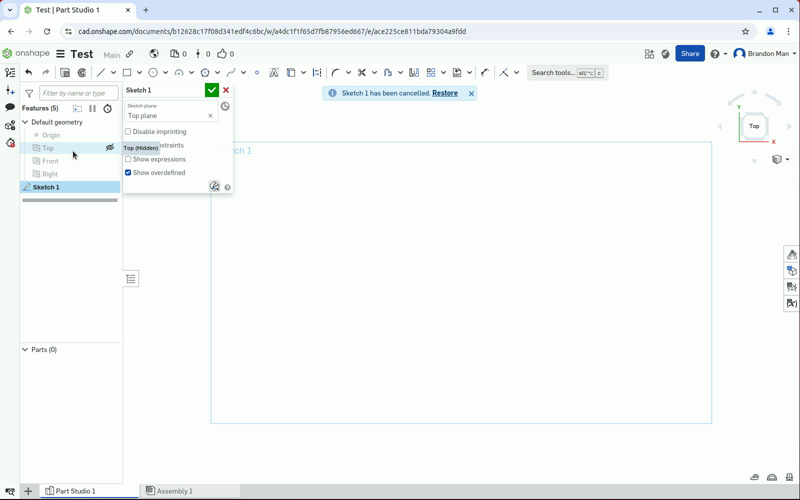
mouse_move(73, 352)
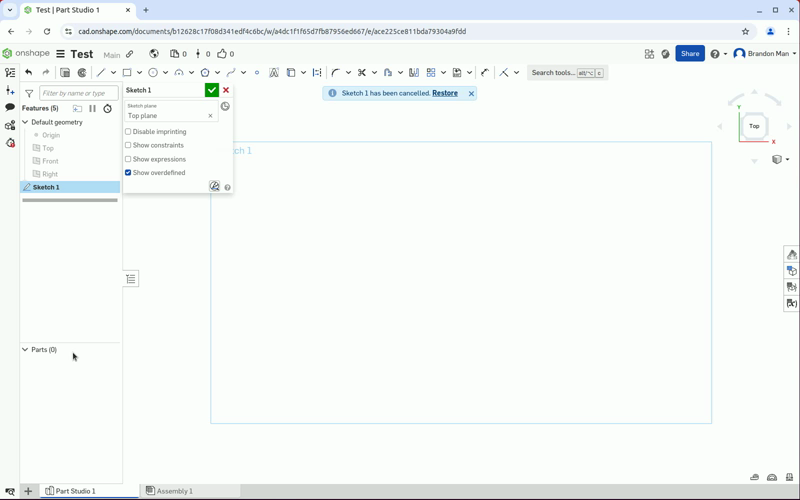
key(y)
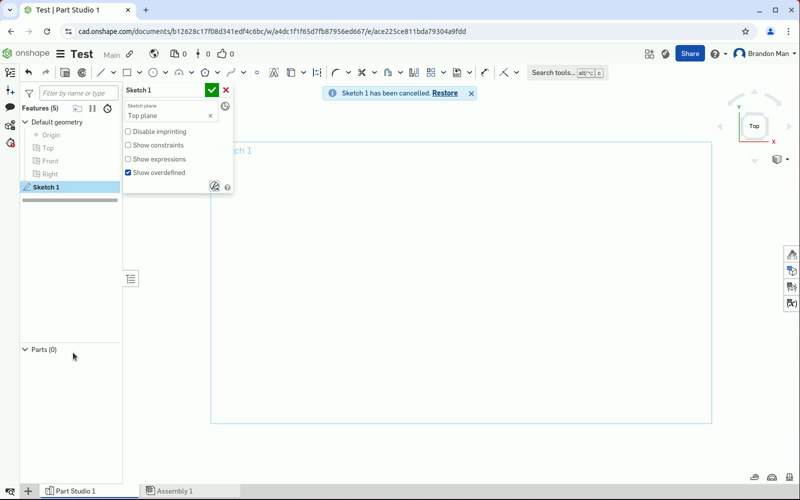
key(l)
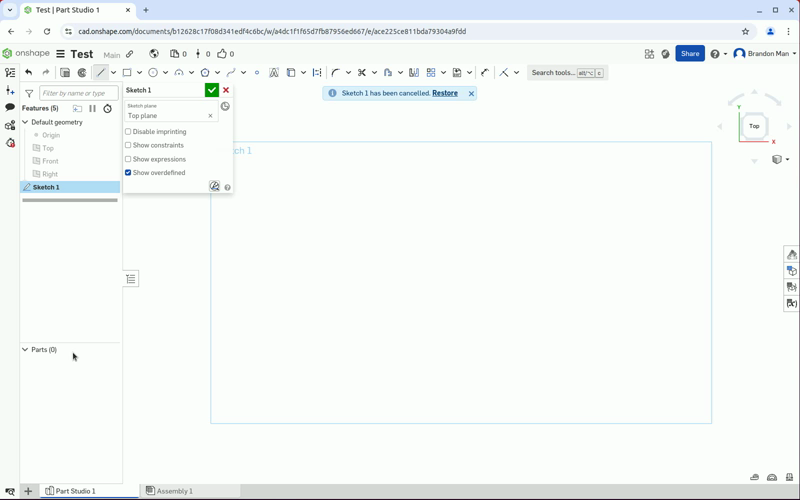
key_down(shift)
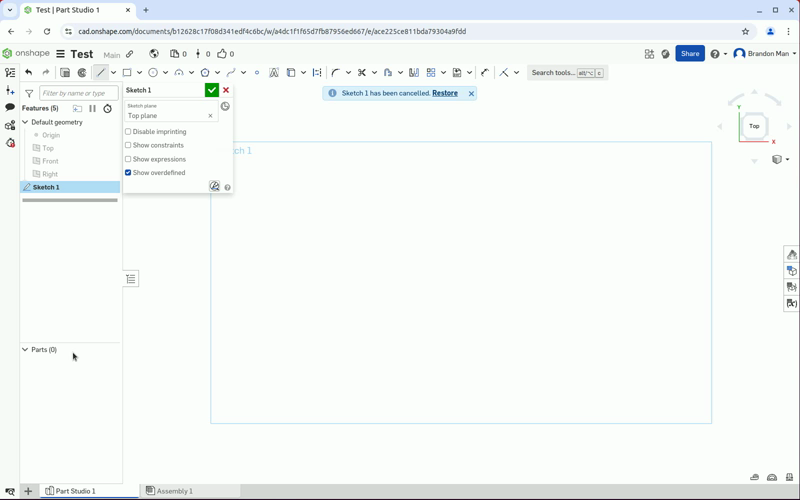
mouse_move(410, 316)
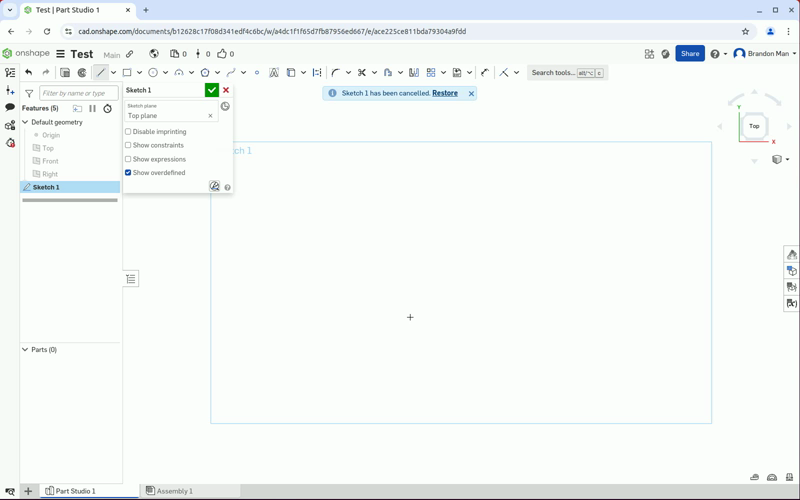
click(410, 316)
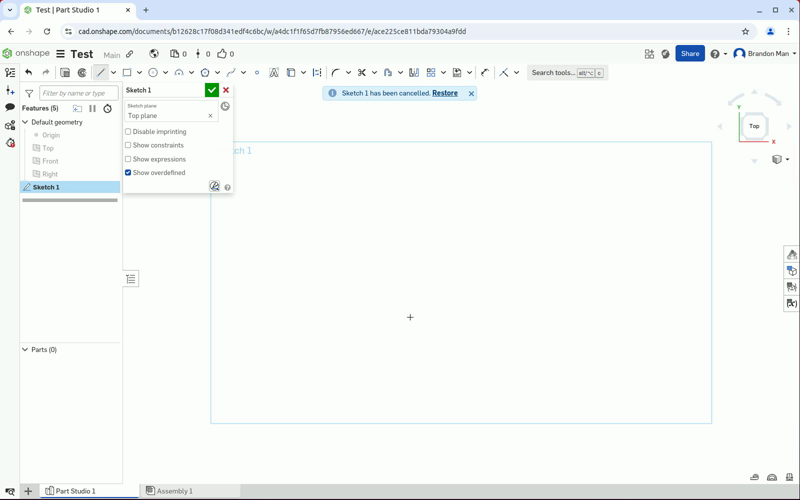
key_up(shift)
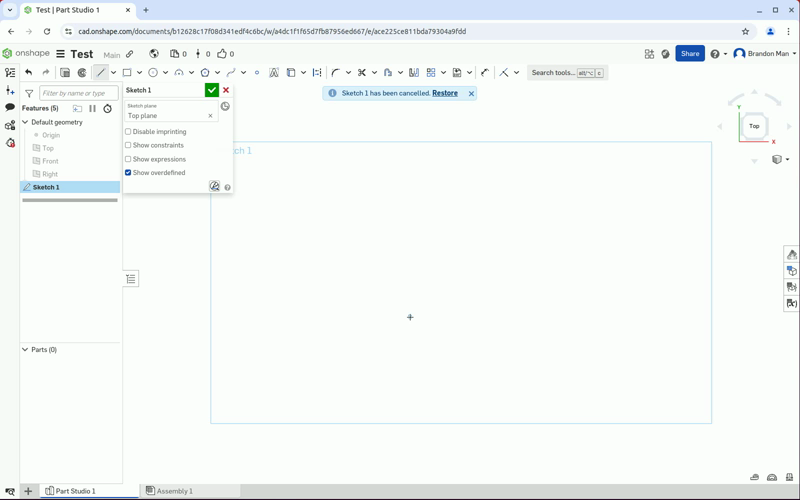
key_down(shift)
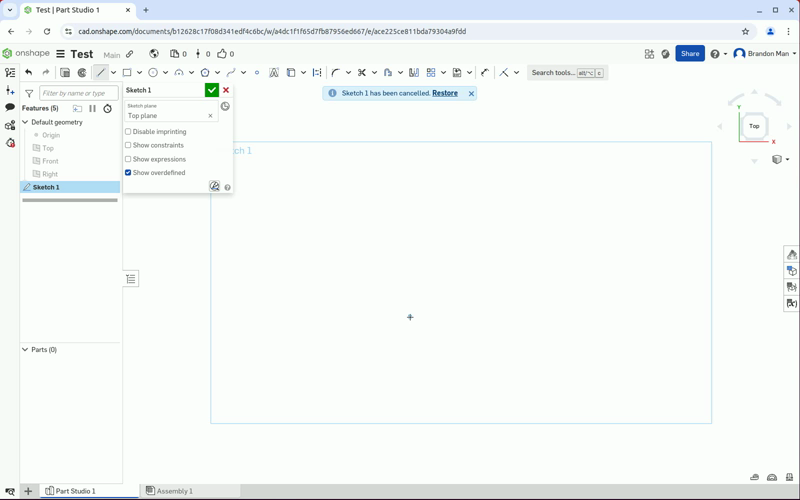
mouse_move(511, 316)
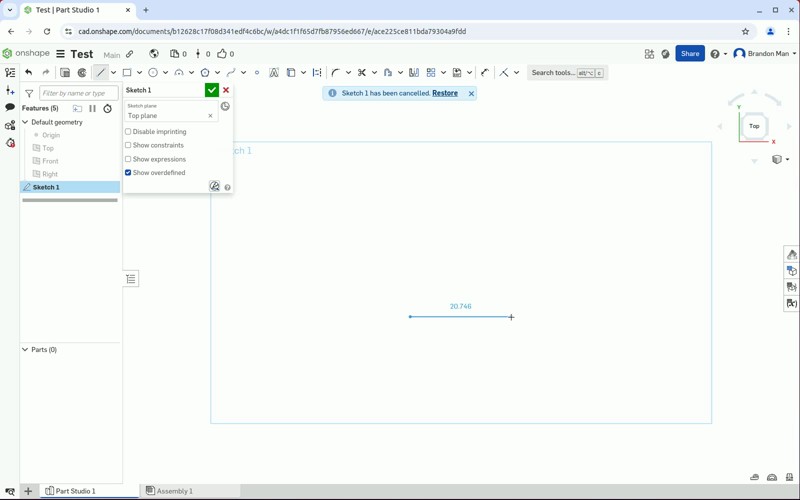
click(511, 316)
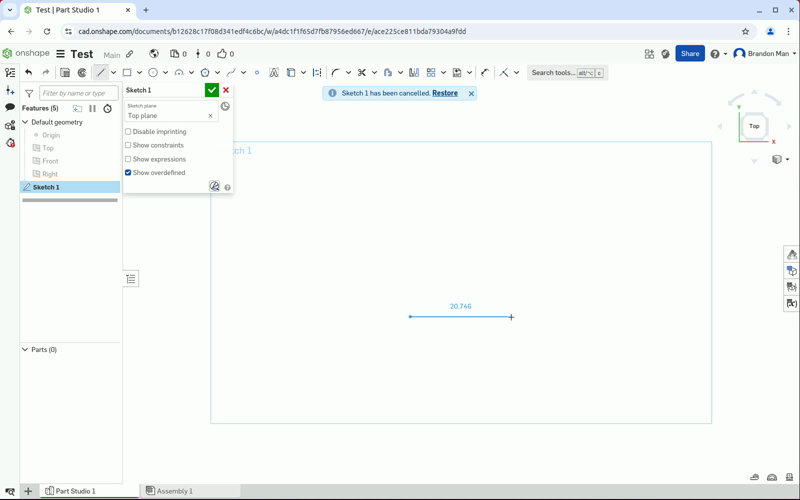
key_up(shift)
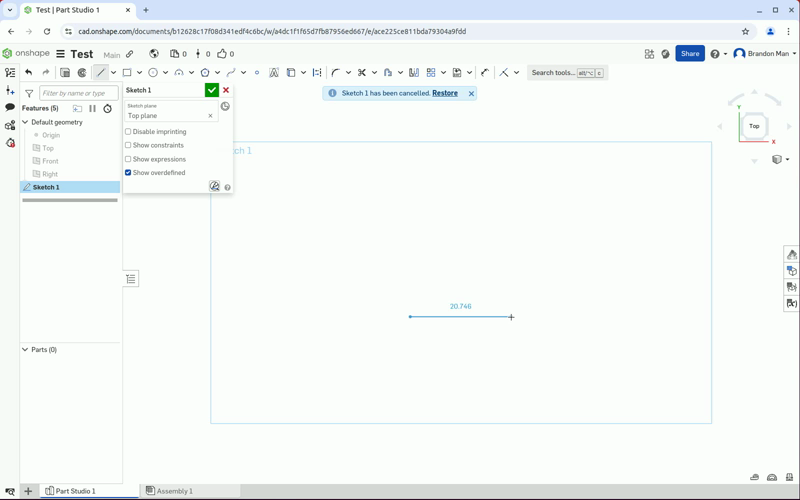
key_down(shift)
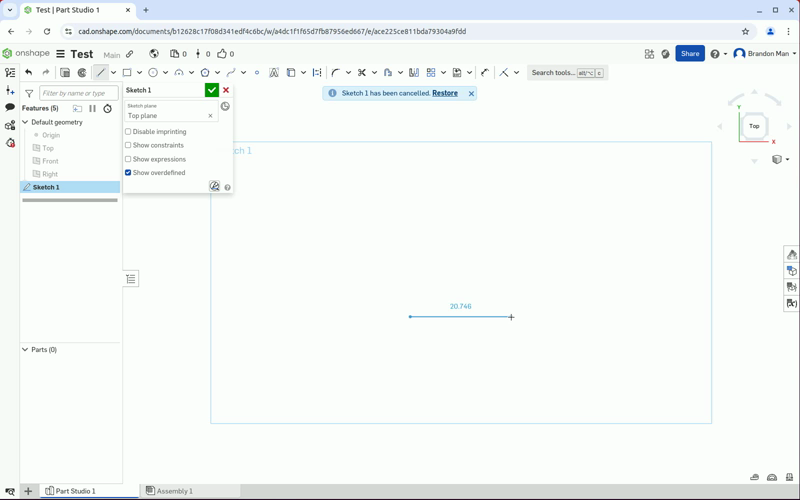
mouse_move(511, 249)
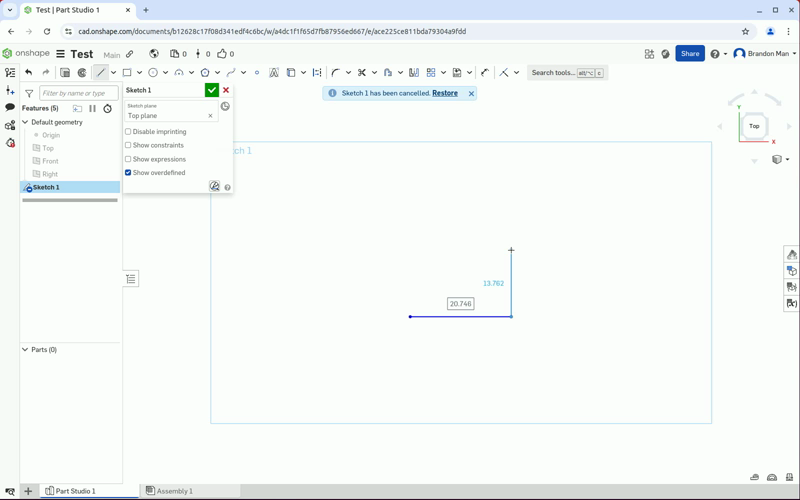
click(511, 249)
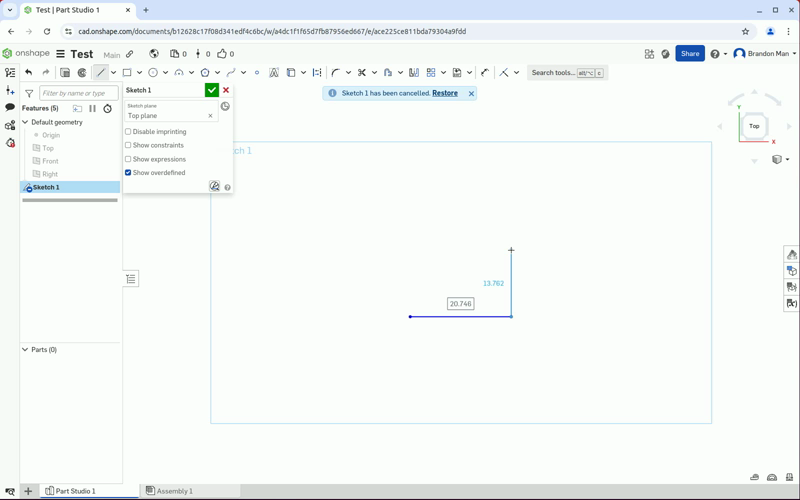
key_up(shift)
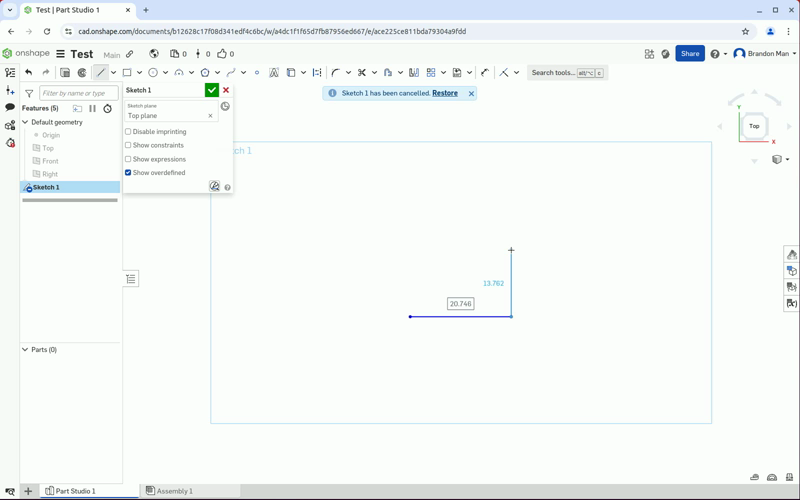
key_down(shift)
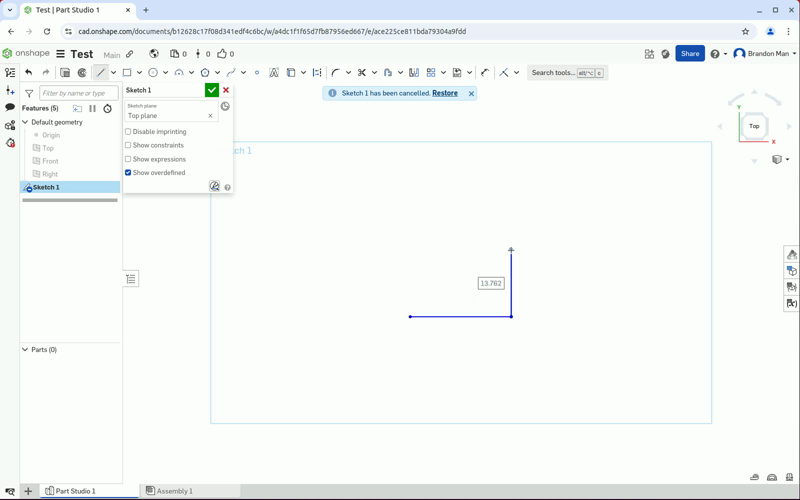
mouse_move(410, 249)
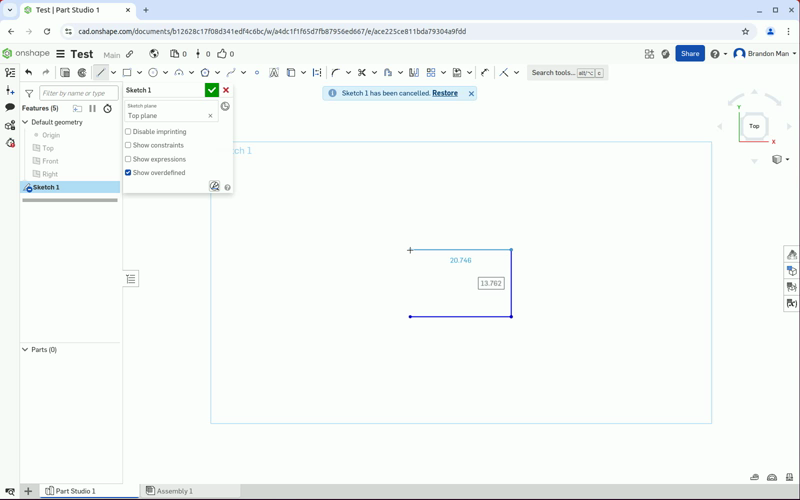
click(410, 249)
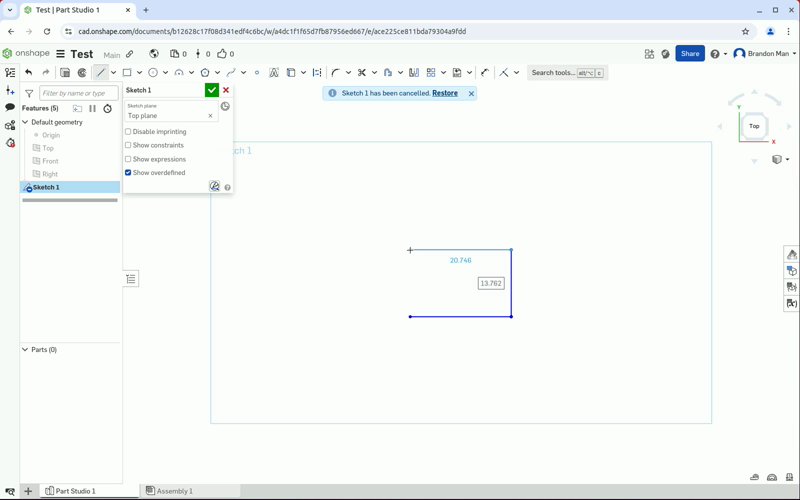
key_up(shift)
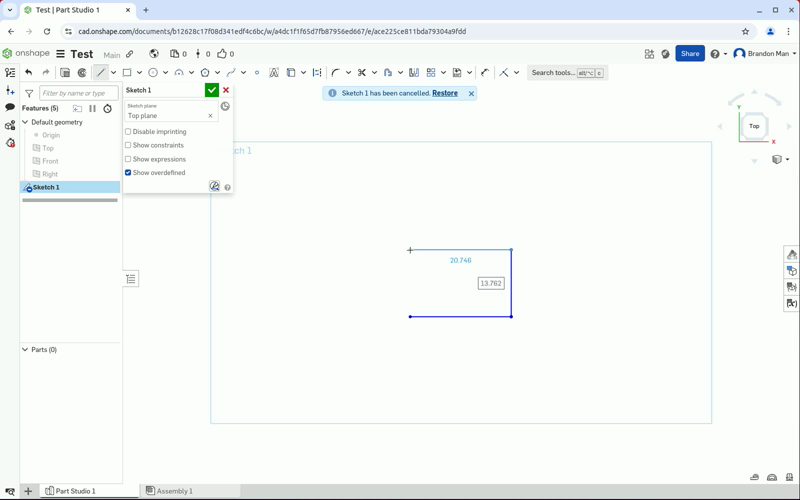
key_down(shift)
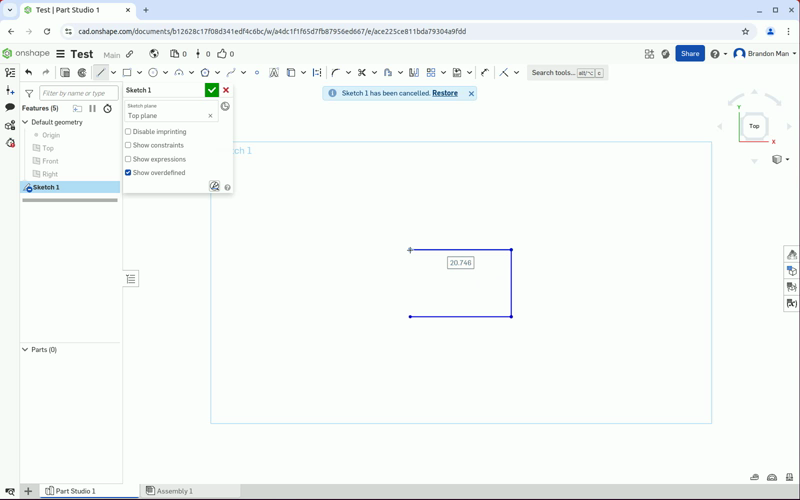
mouse_move(410, 316)
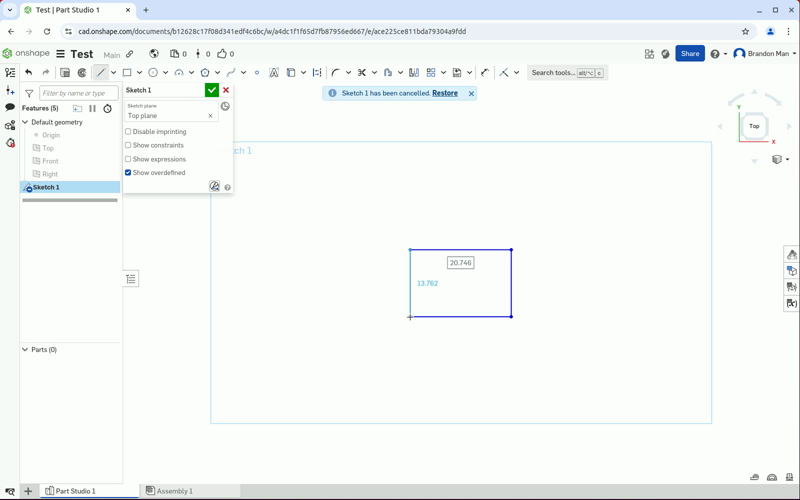
key_up(shift)
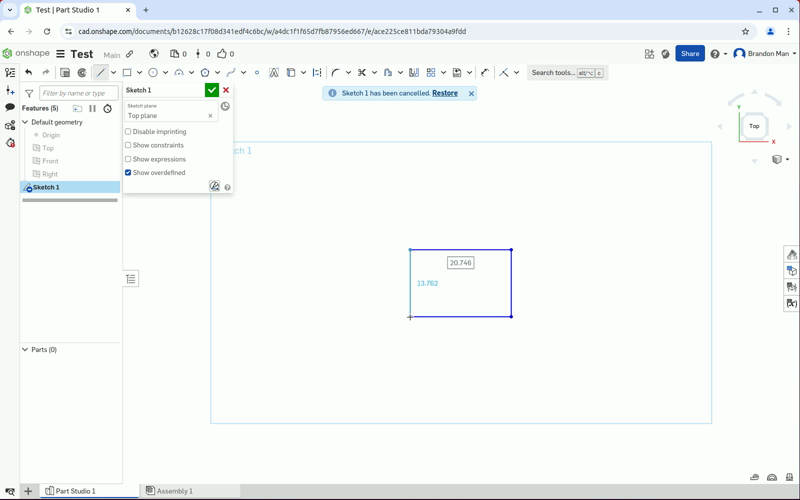
click(410, 316)
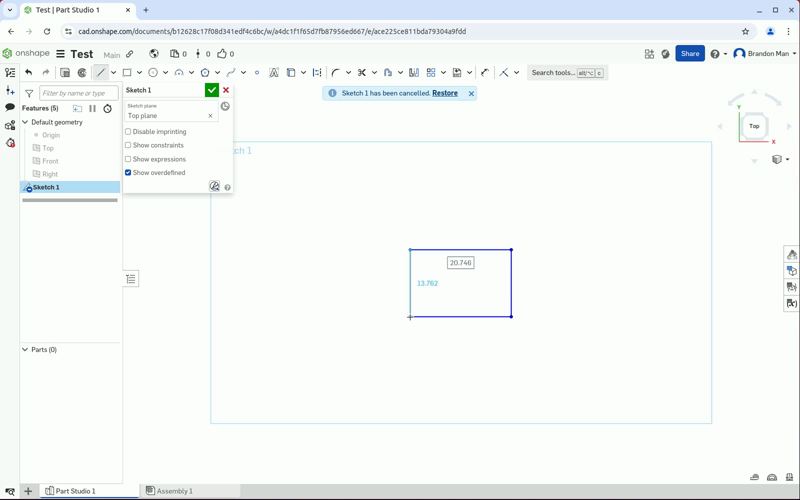
key(esc)
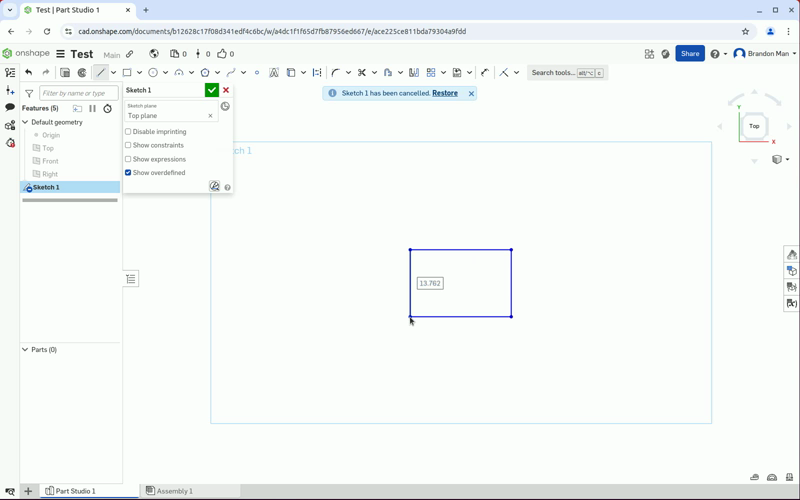
mouse_move(506, 312)
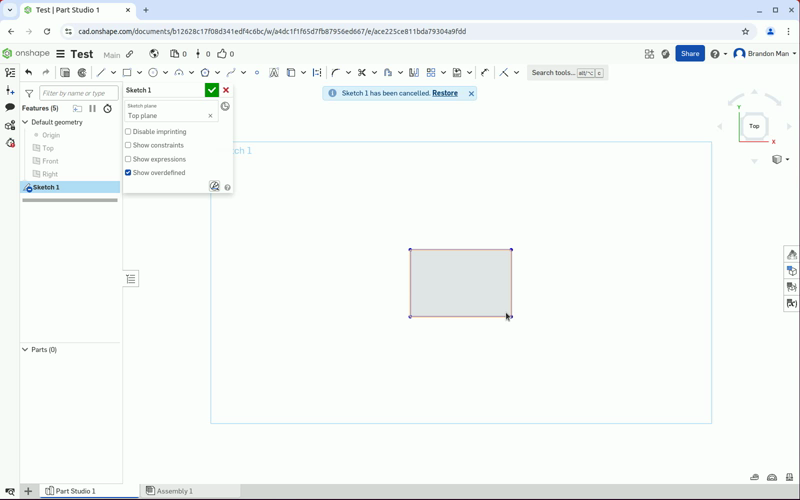
click(506, 312)
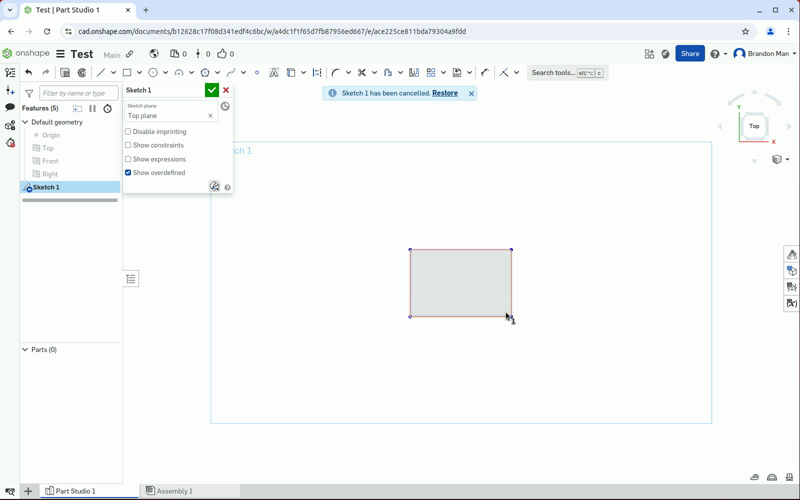
mouse_move(73, 352)
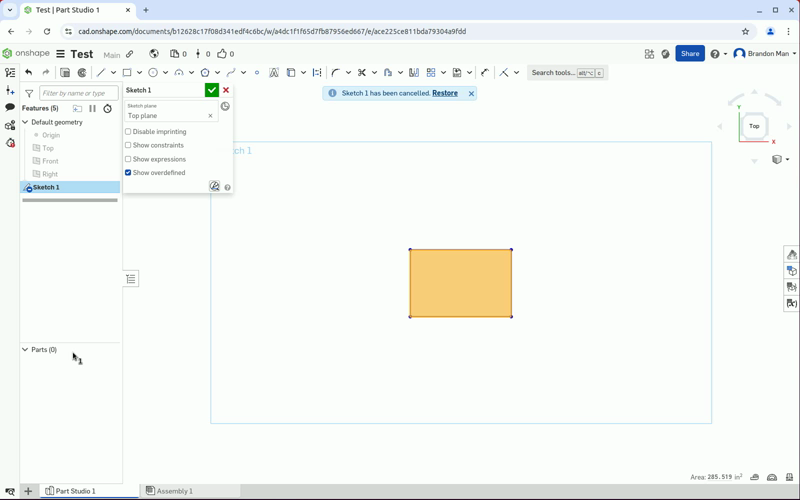
key(shift+y)
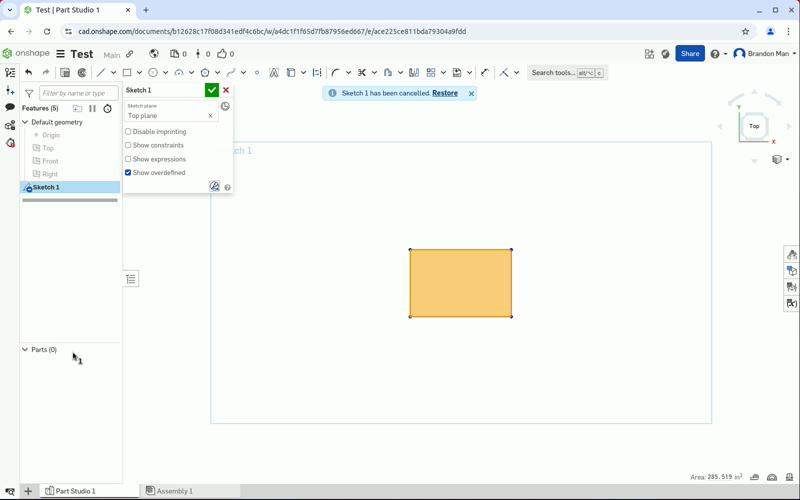
key(shift+e)
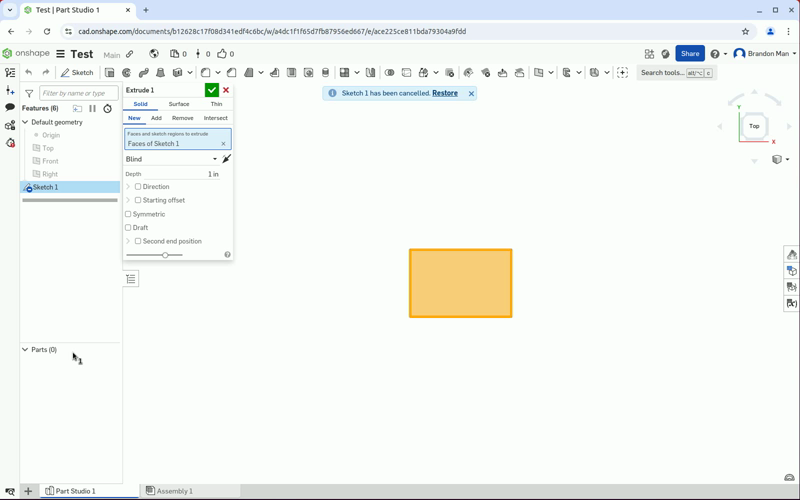
mouse_move(143, 106)
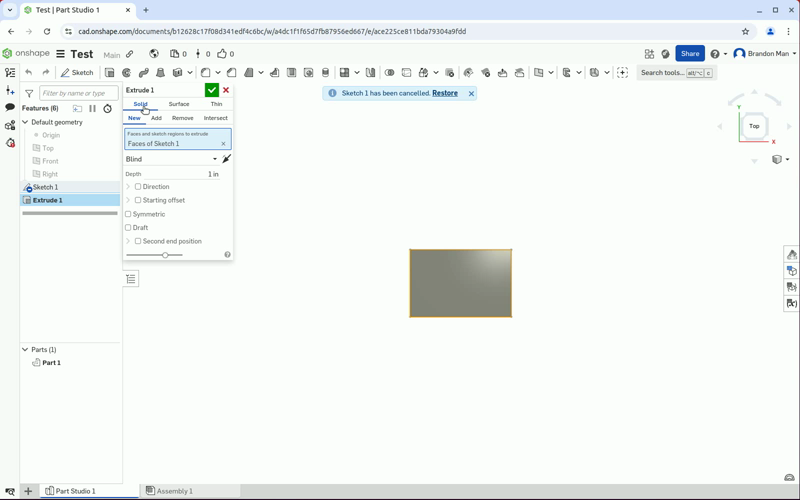
click(143, 106)
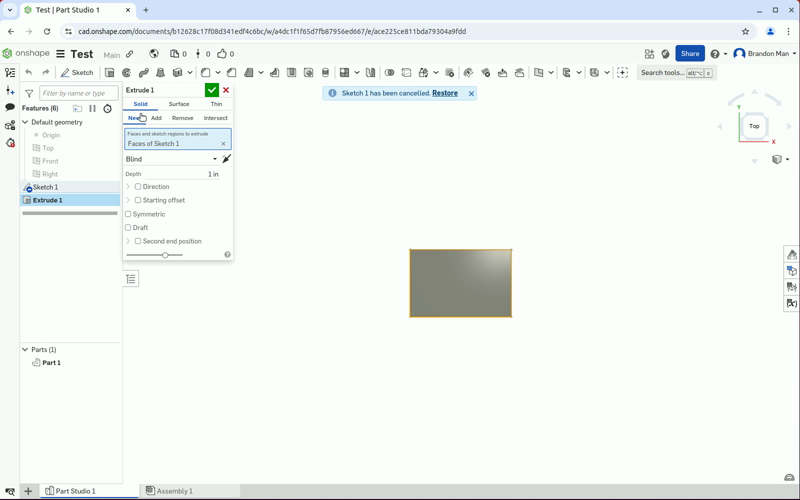
mouse_move(137, 120)
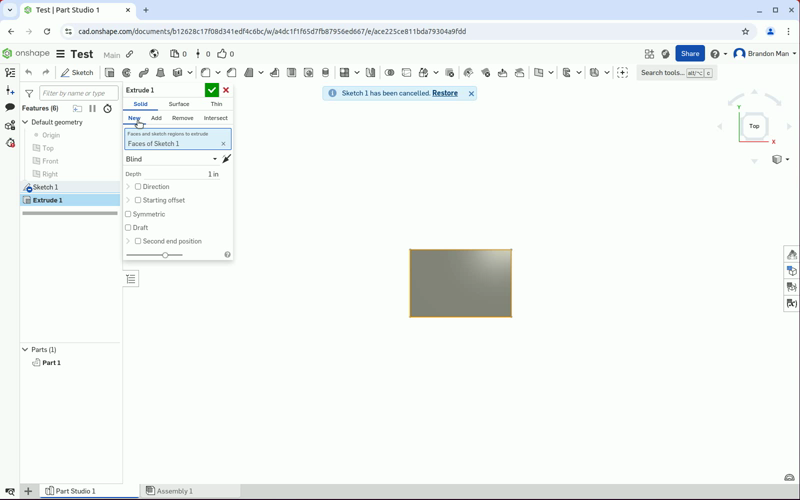
click(137, 120)
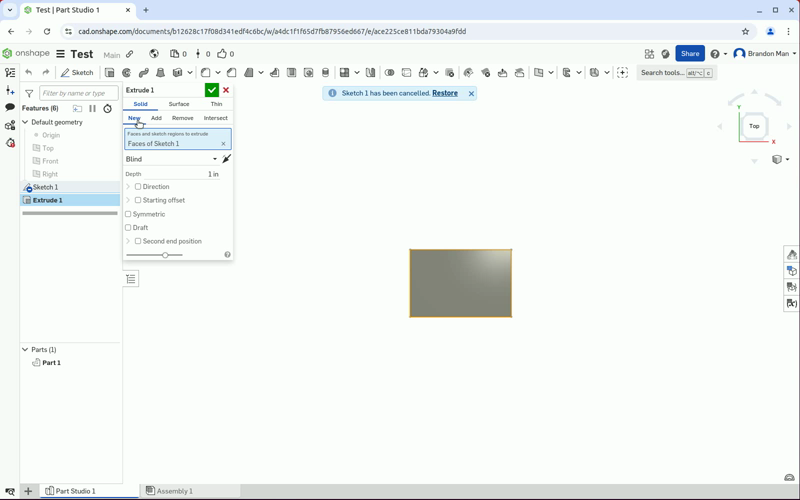
key(tab, 4)
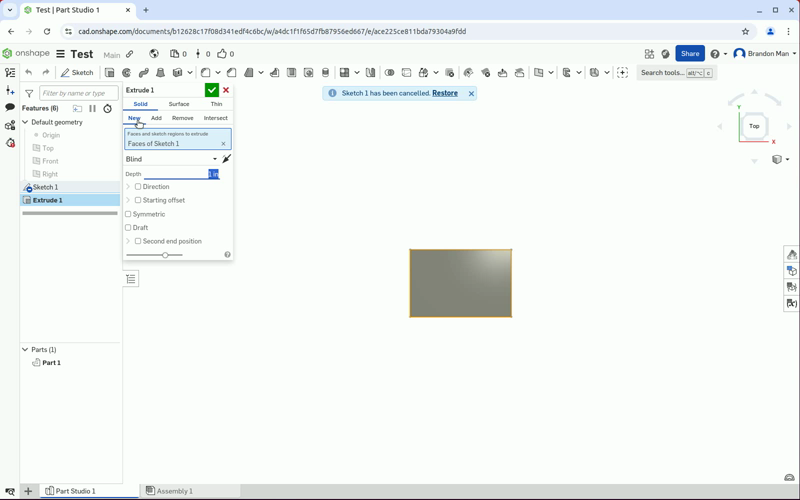
text(11.554)
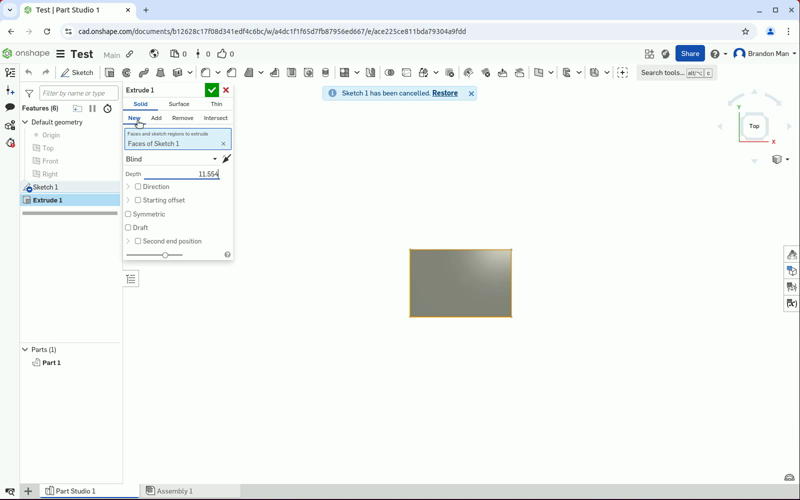
key(enter)
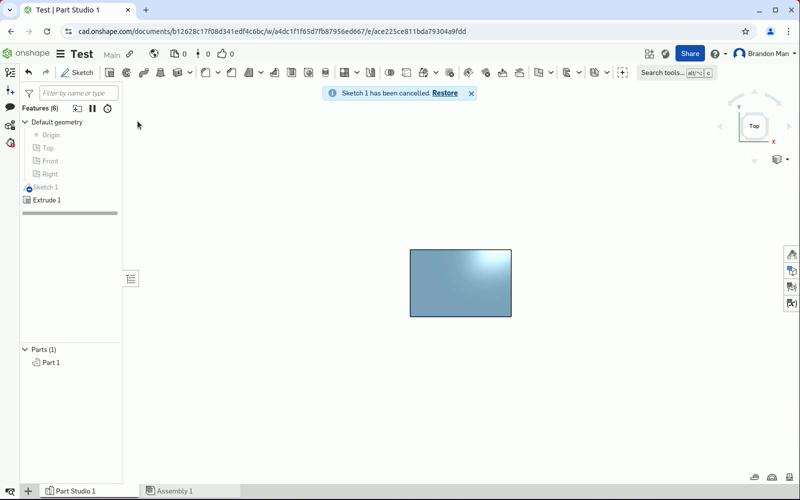
key(shift+h)
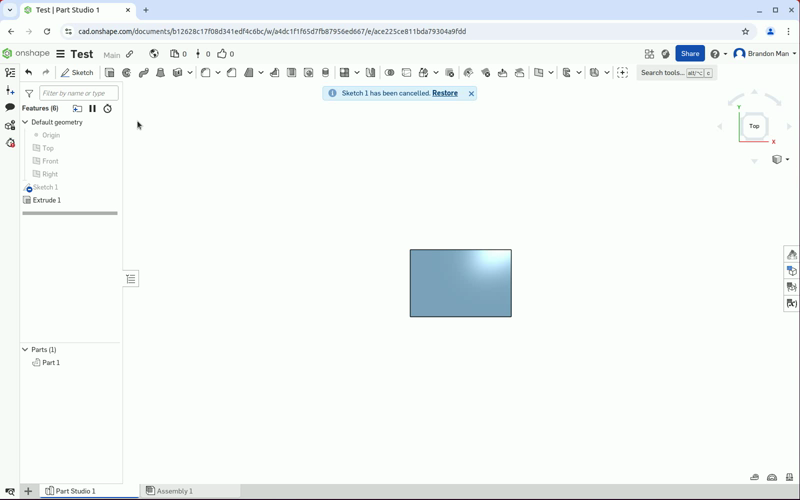
key(shift+h)
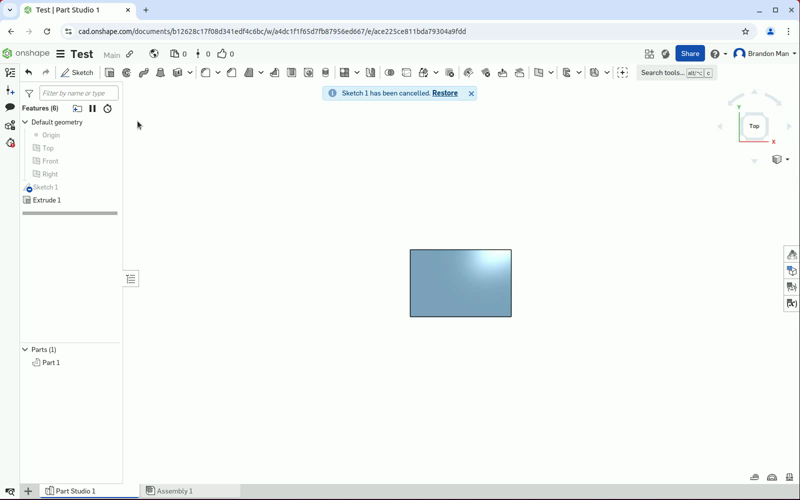
mouse_move(73, 189)
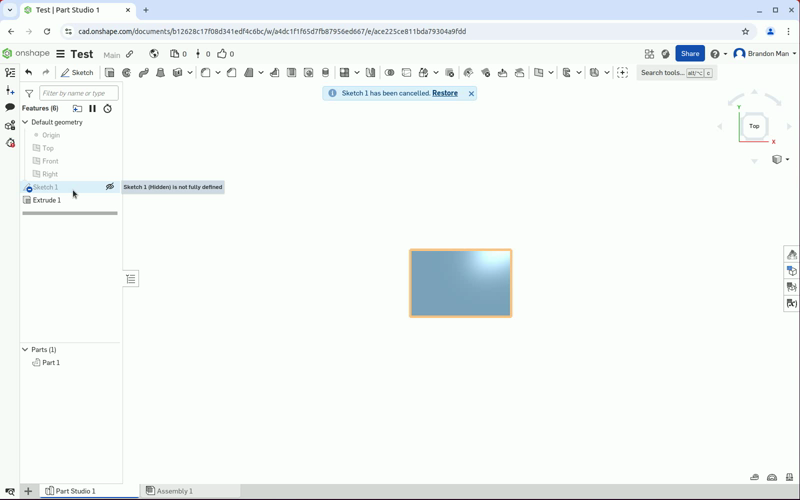
click(73, 189)
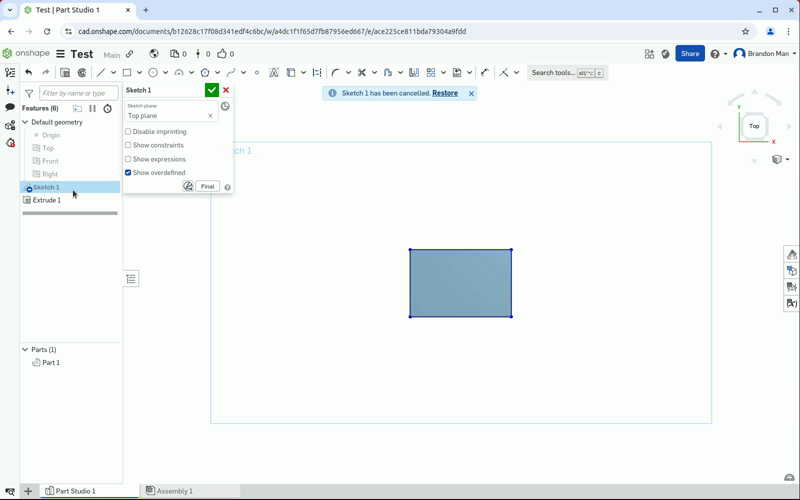
mouse_move(229, 92)
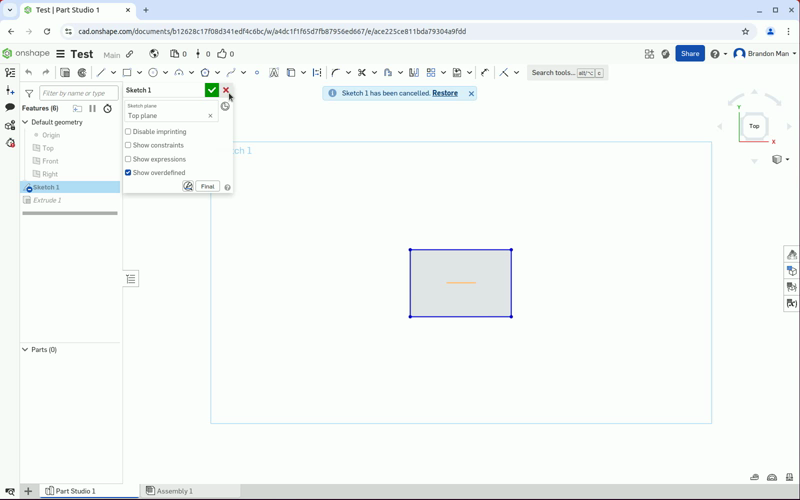
click(229, 92)
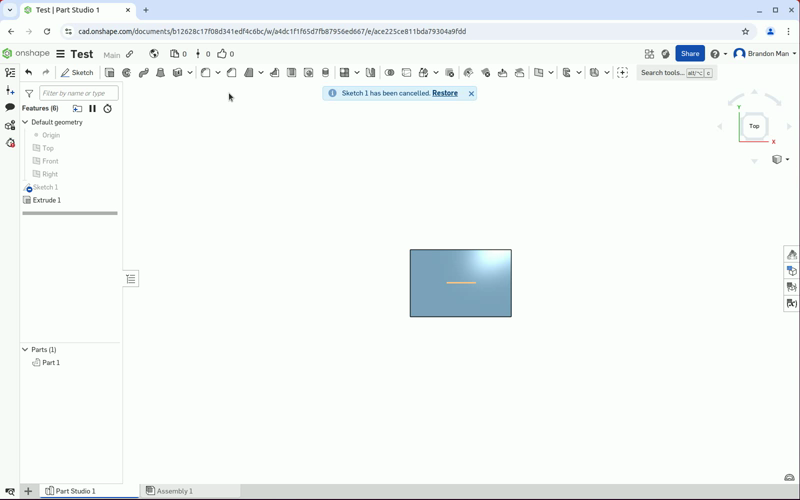
mouse_move(73, 352)
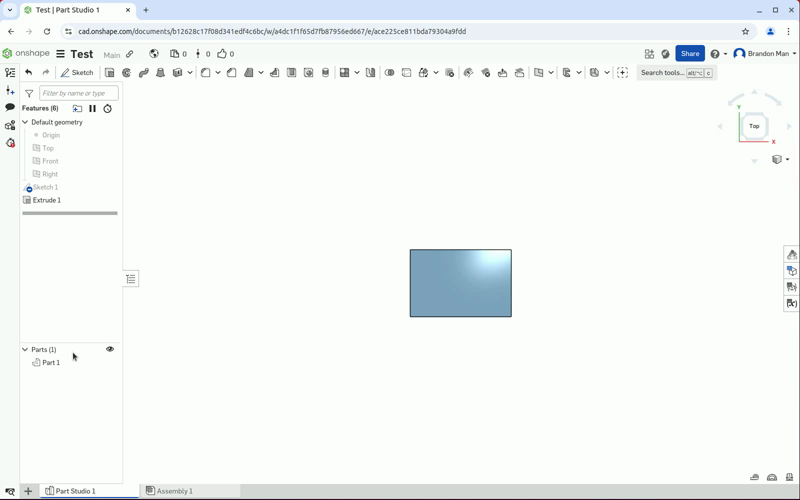
key(y)
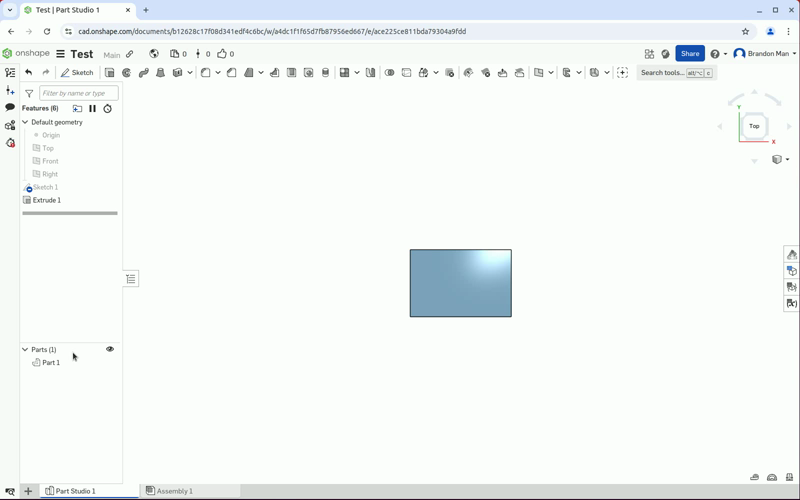
key(shift+p)
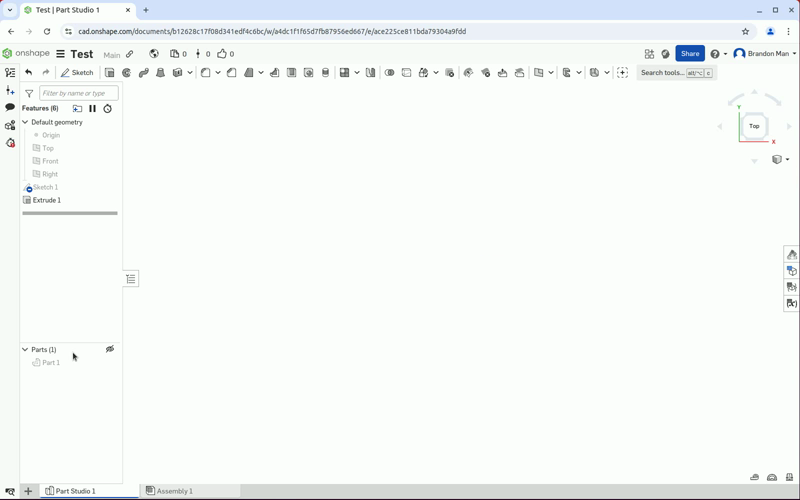
key(space)
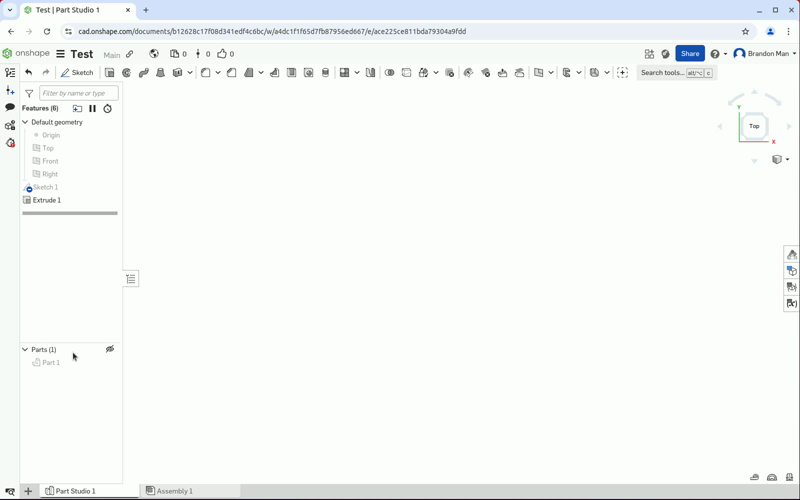
key_down(shift)
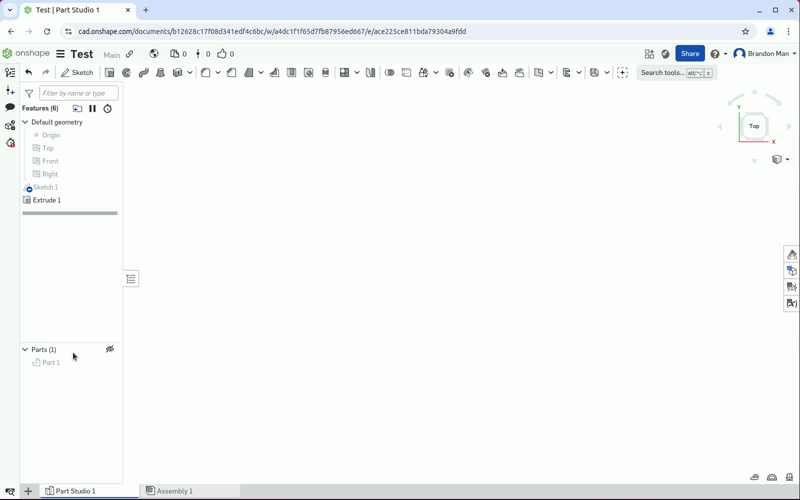
key(up)
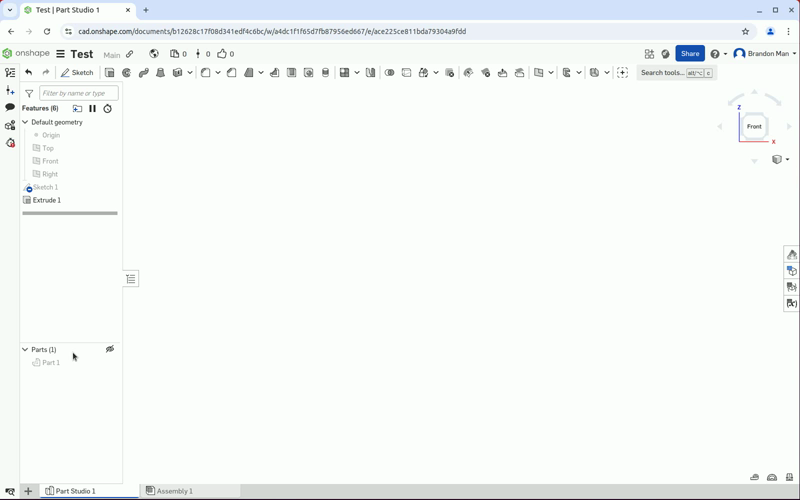
key_up(shift)
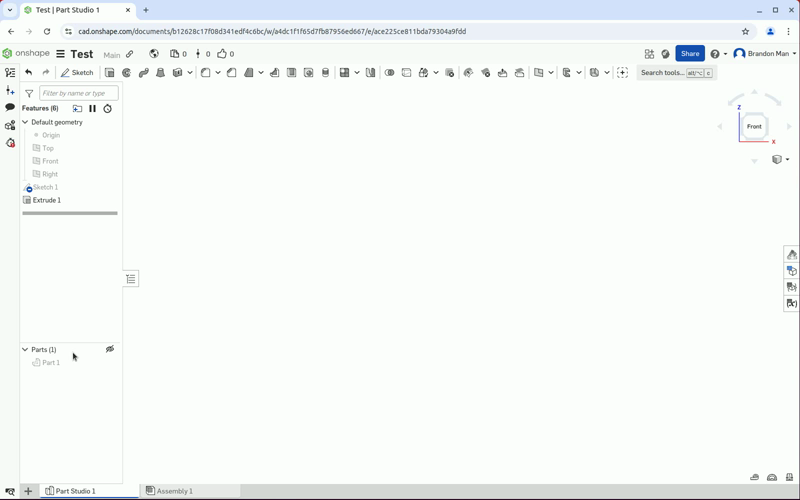
mouse_move(73, 352)
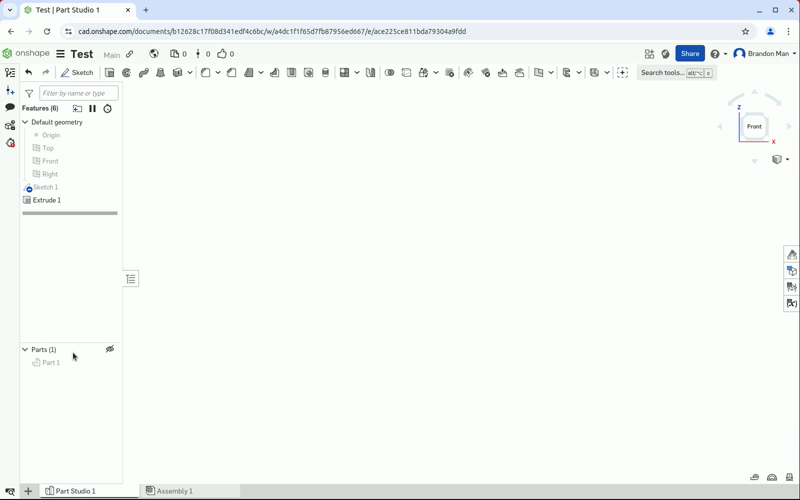
key(shift+y)
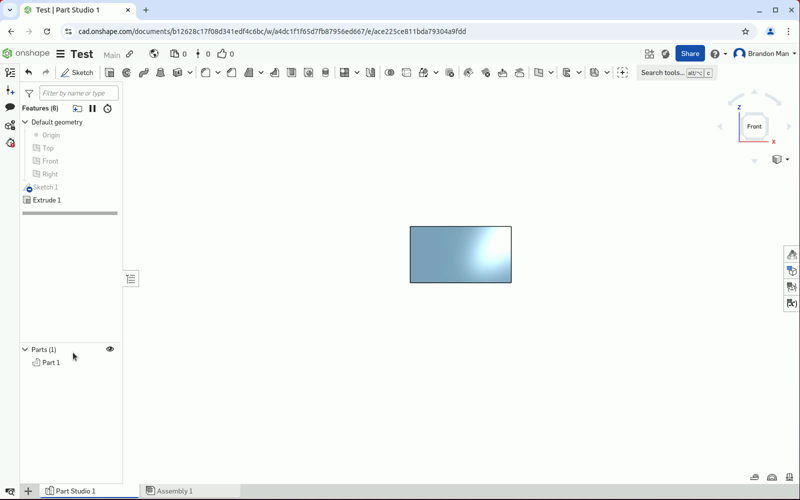
mouse_move(541, 75)
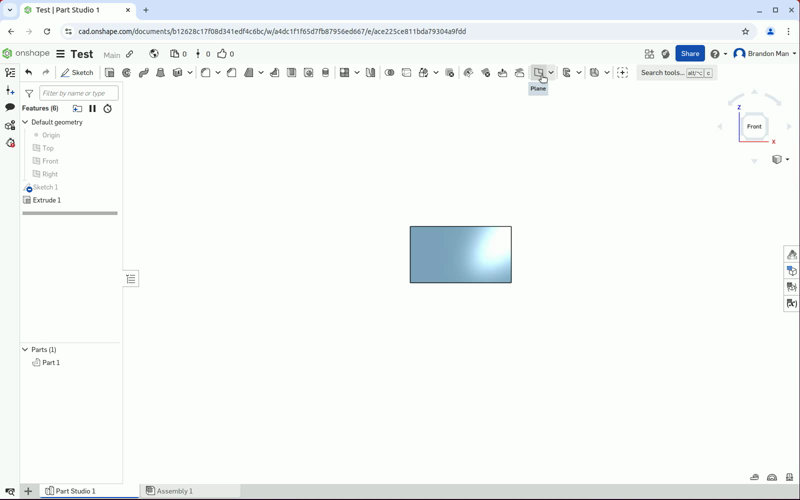
click(541, 75)
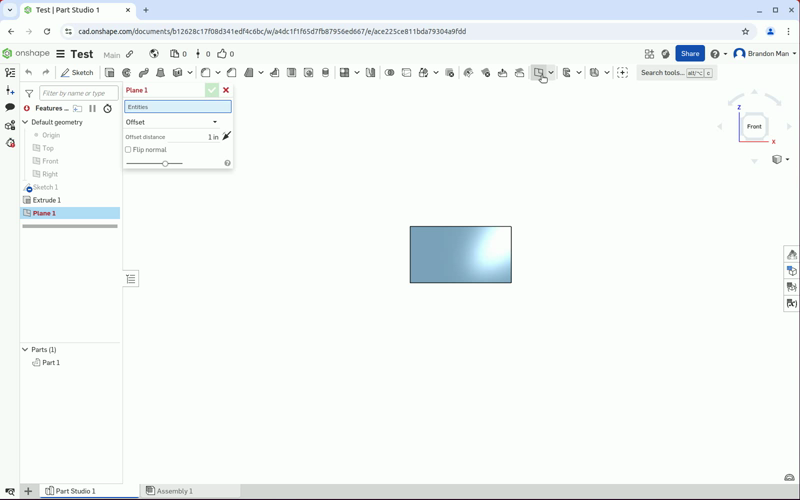
mouse_move(73, 163)
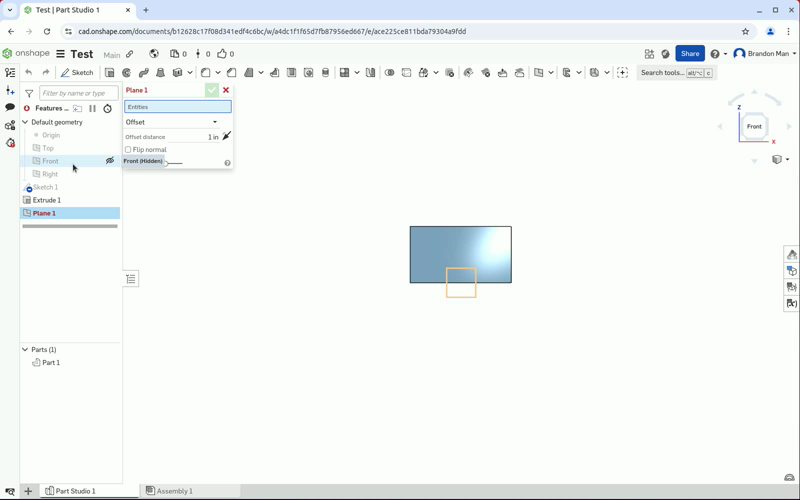
click(73, 163)
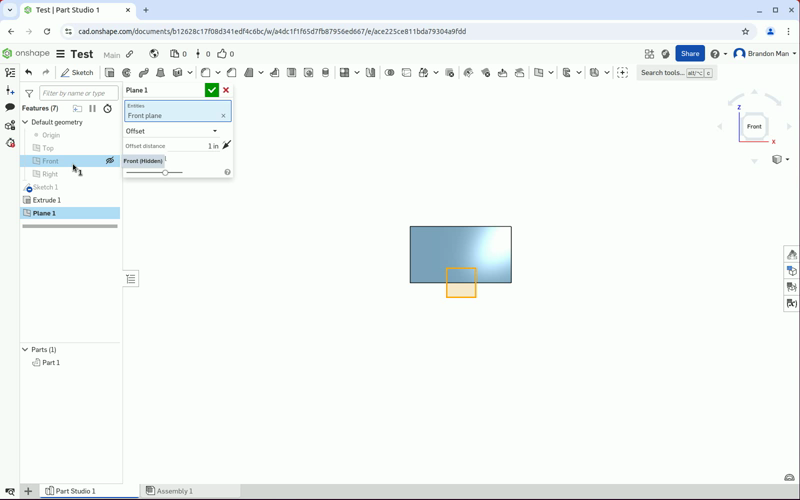
key(tab, 2)
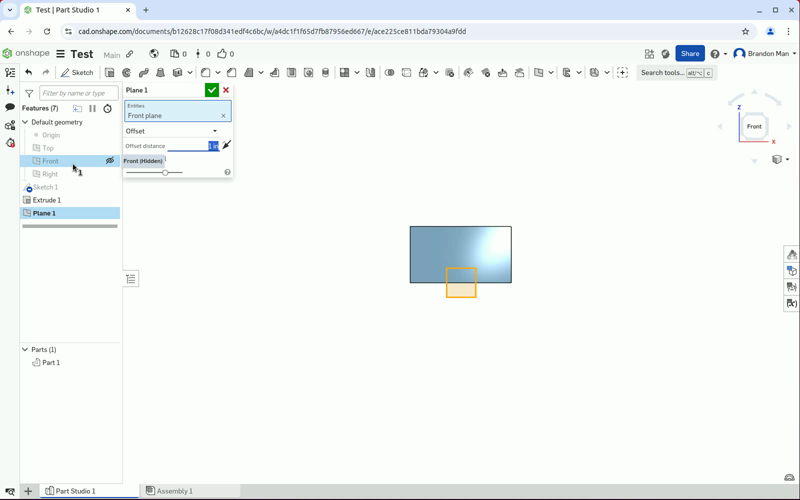
text(6.994)
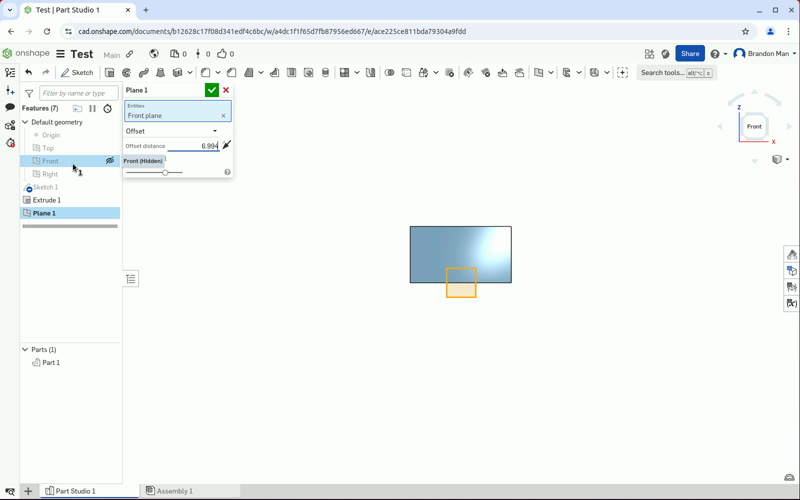
key(enter, 2)
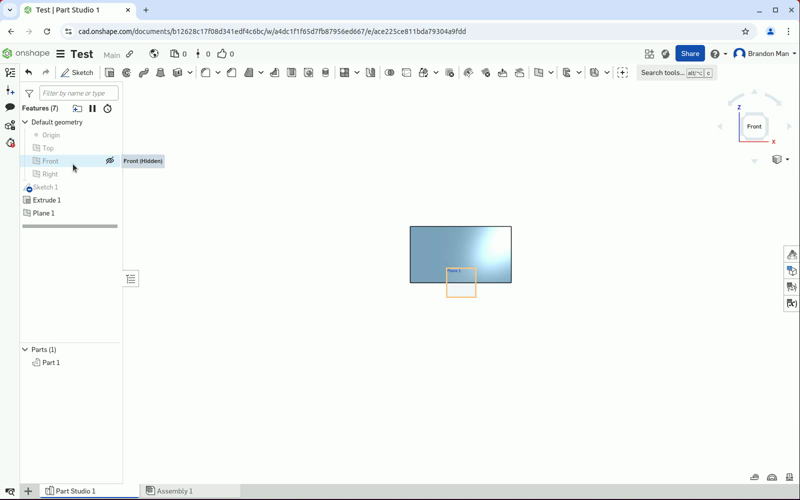
key(shift+s)
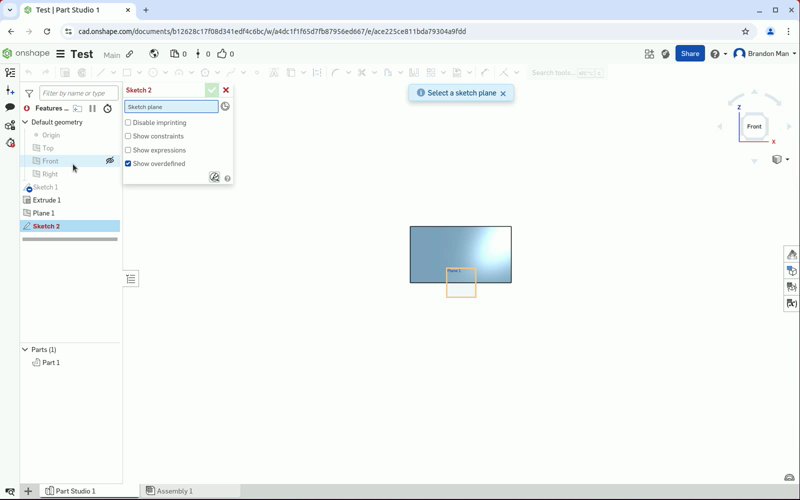
mouse_move(73, 215)
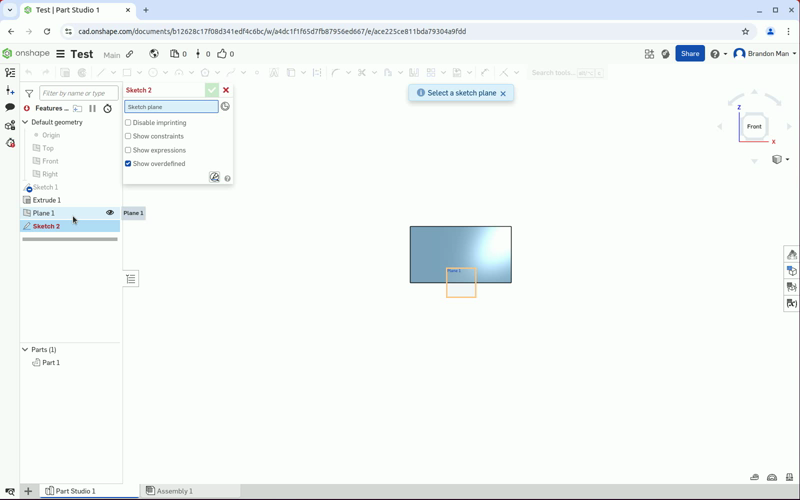
click(73, 215)
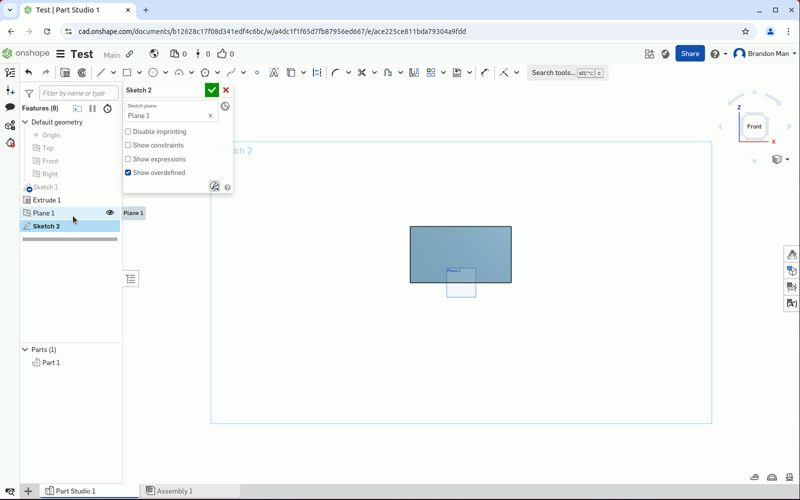
mouse_move(73, 352)
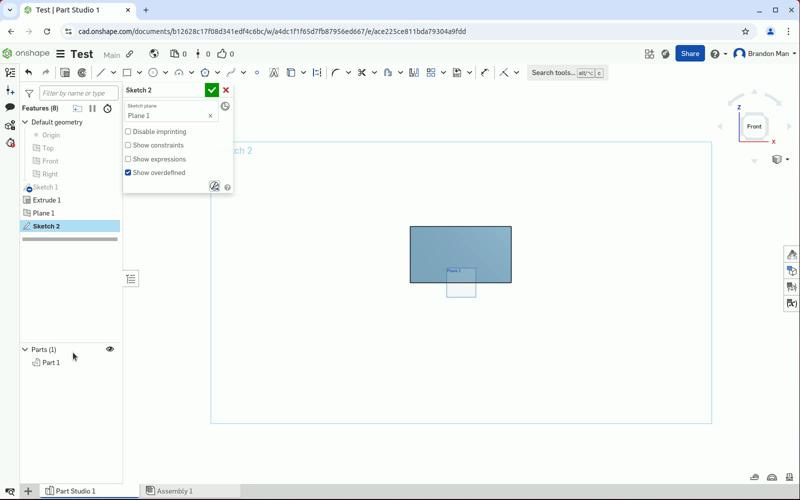
key(y)
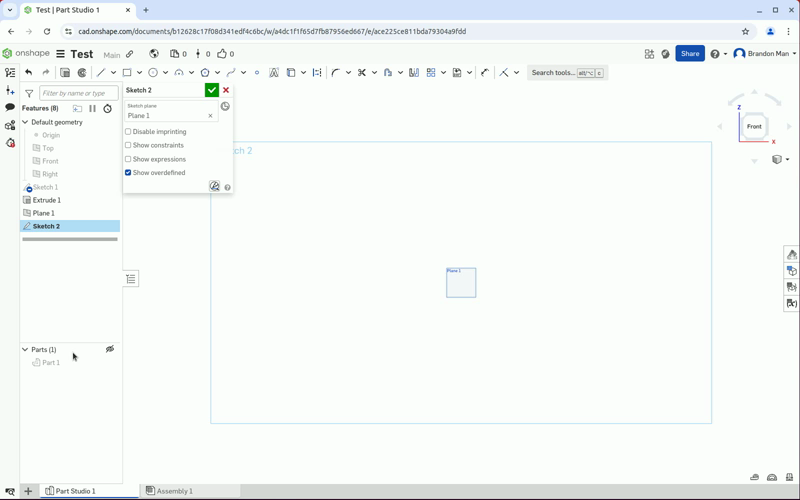
key(c)
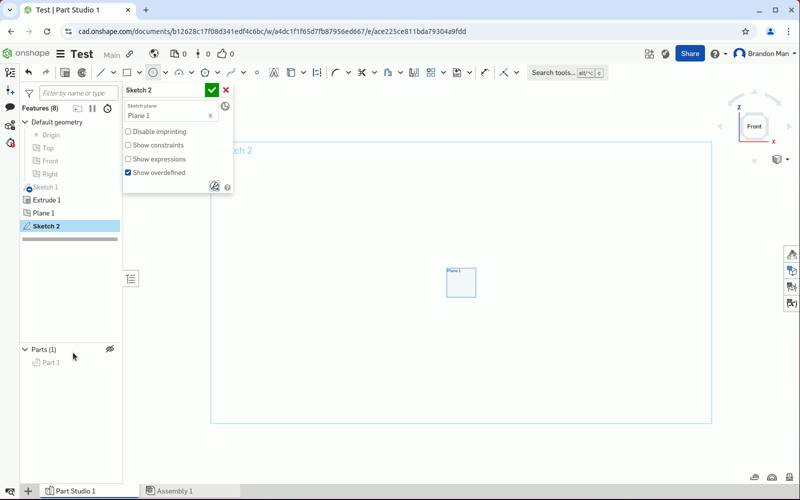
key_down(shift)
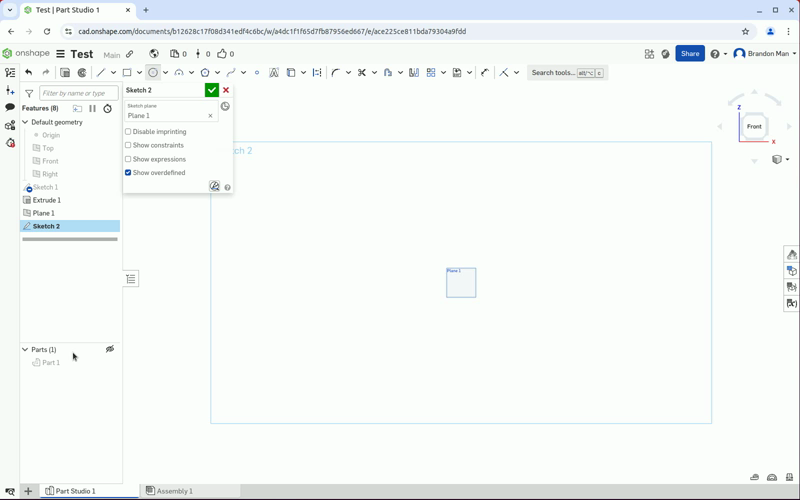
mouse_move(461, 260)
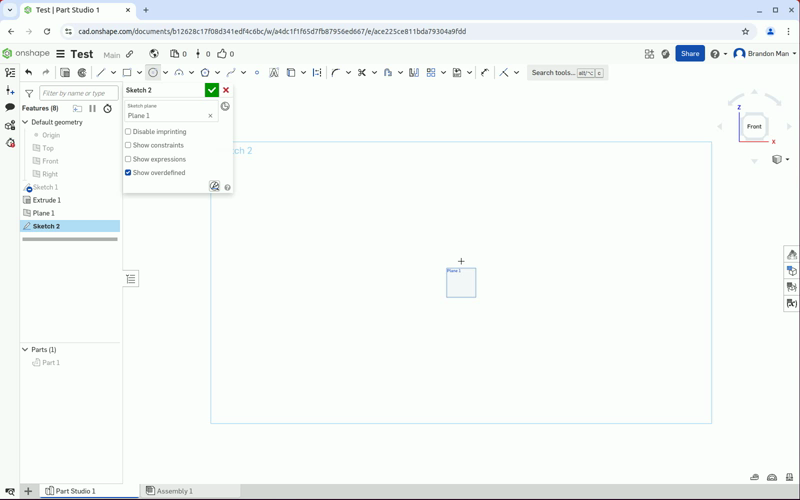
click(461, 260)
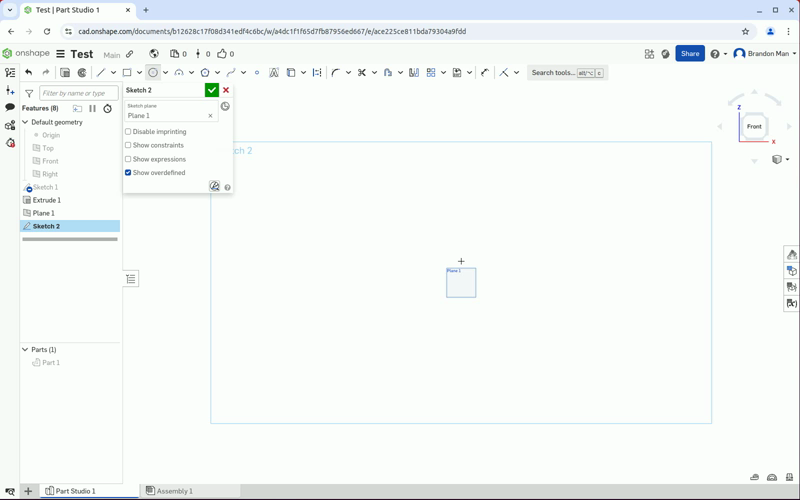
key_up(shift)
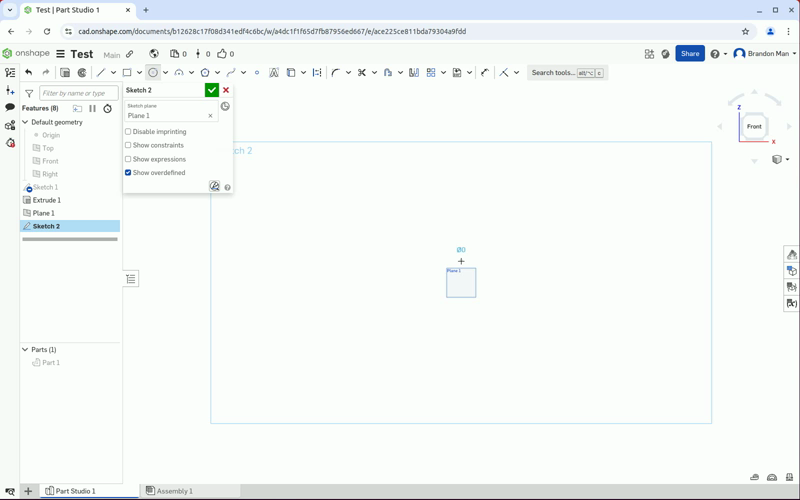
mouse_move(470, 260)
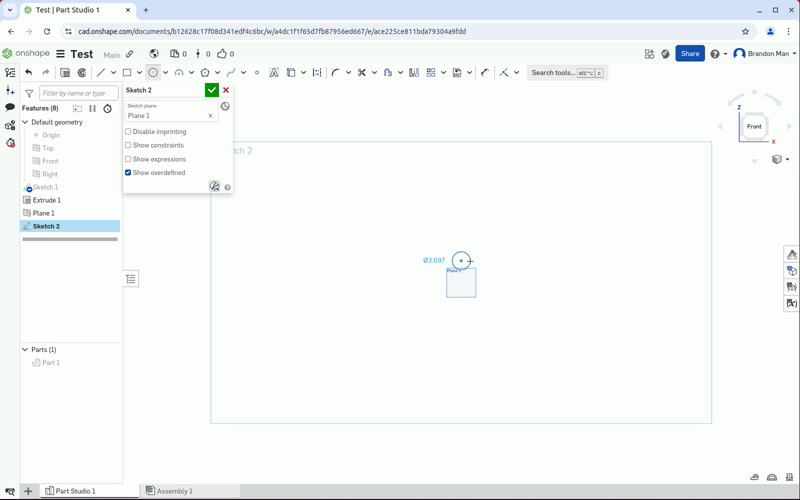
click(470, 260)
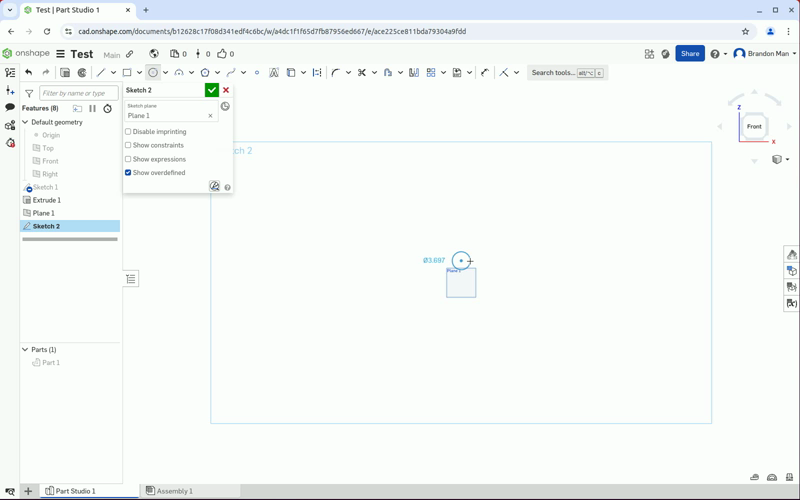
key(esc)
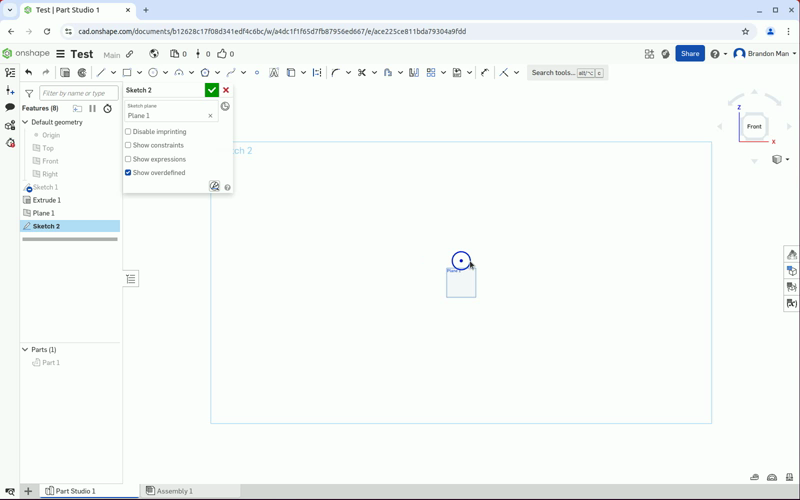
mouse_move(463, 263)
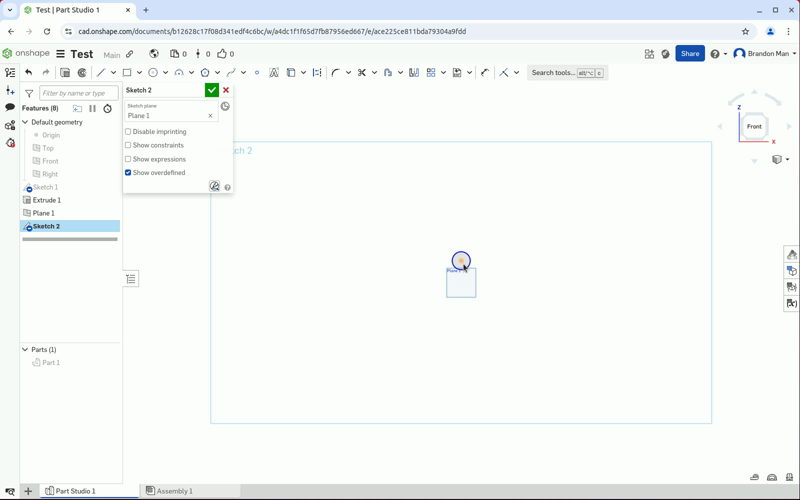
scroll(6)
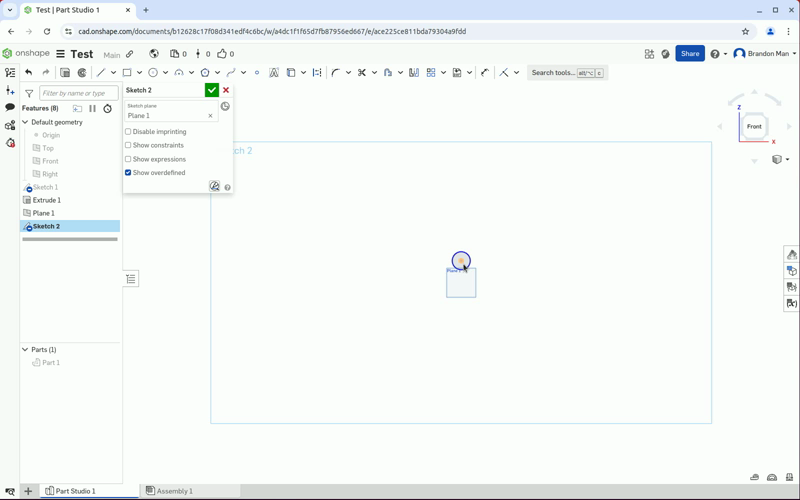
scroll(6)
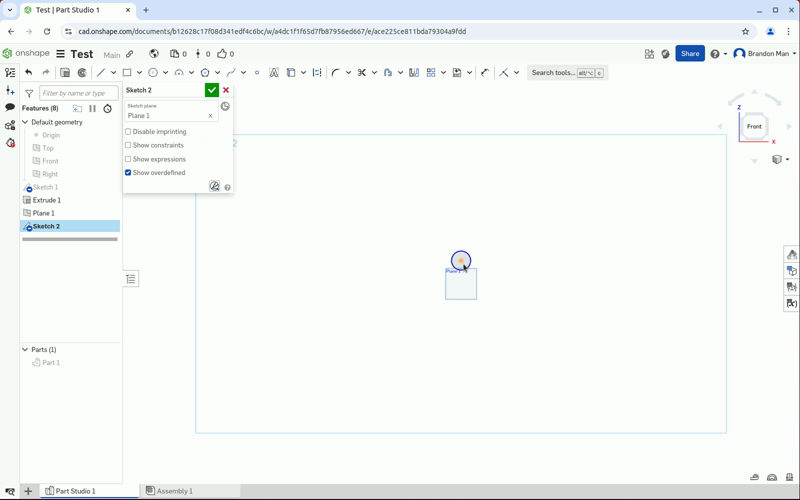
scroll(6)
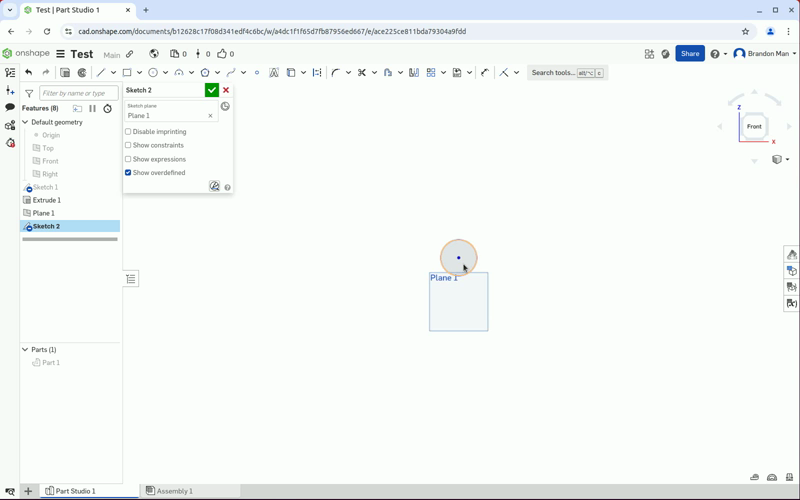
scroll(6)
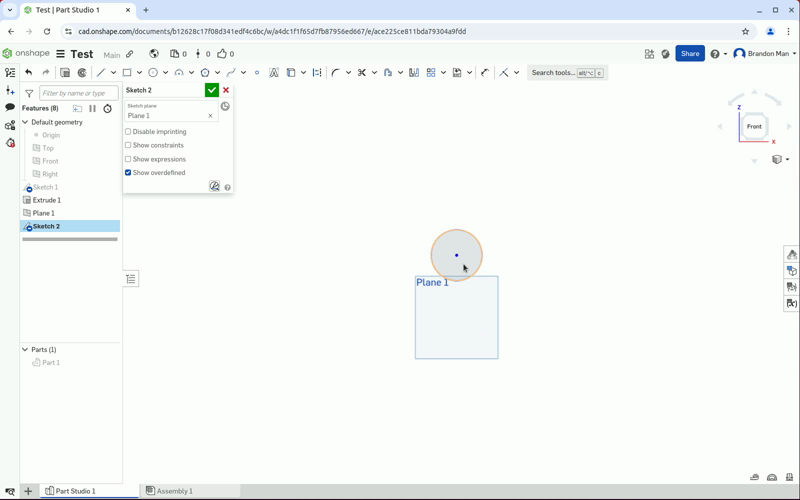
scroll(6)
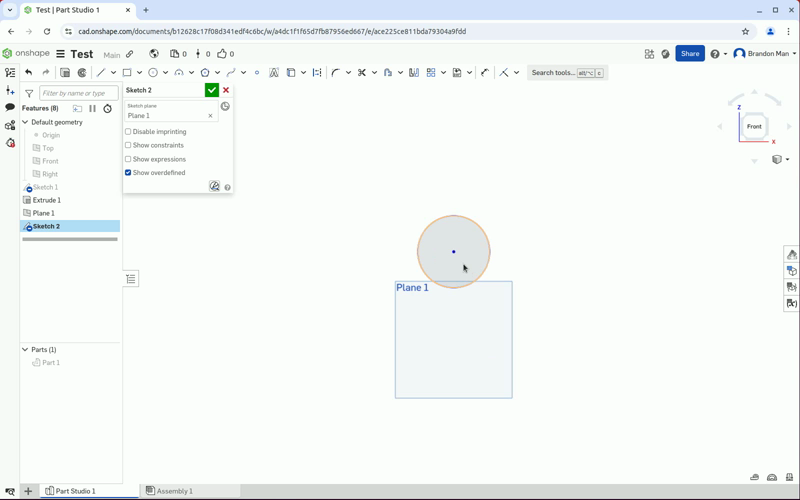
scroll(6)
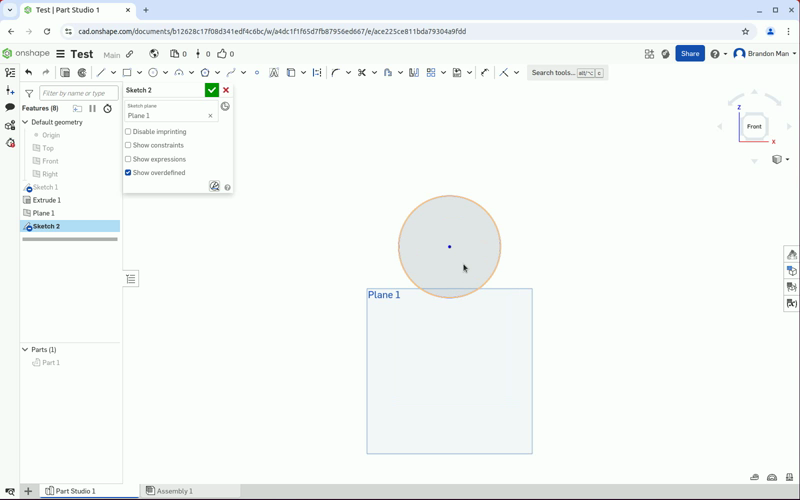
scroll(6)
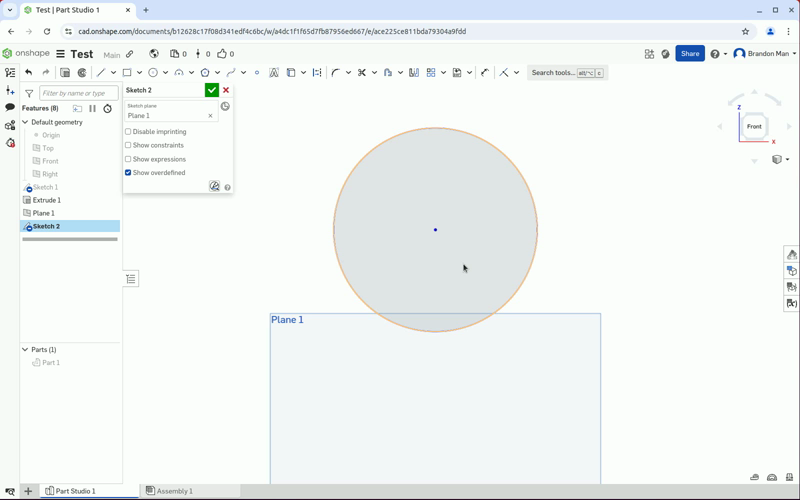
click(463, 263)
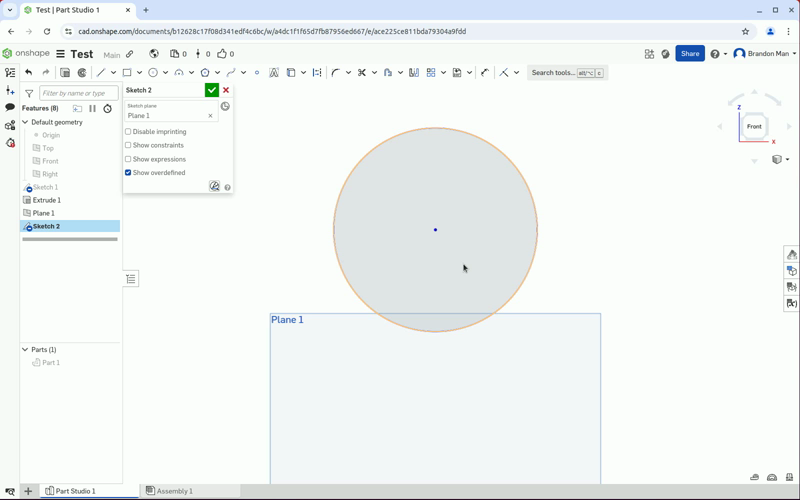
scroll(-6)
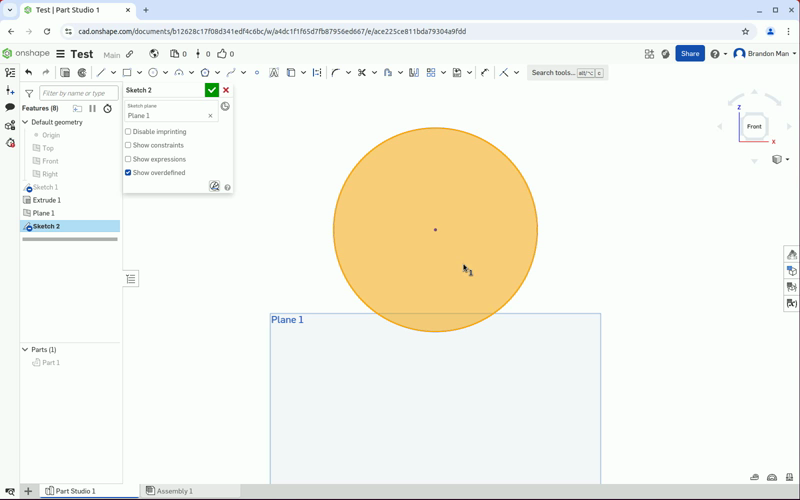
scroll(-6)
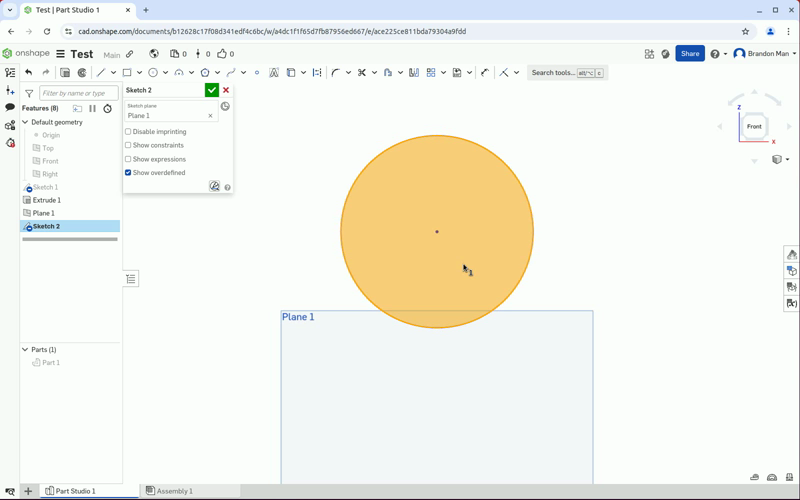
scroll(-6)
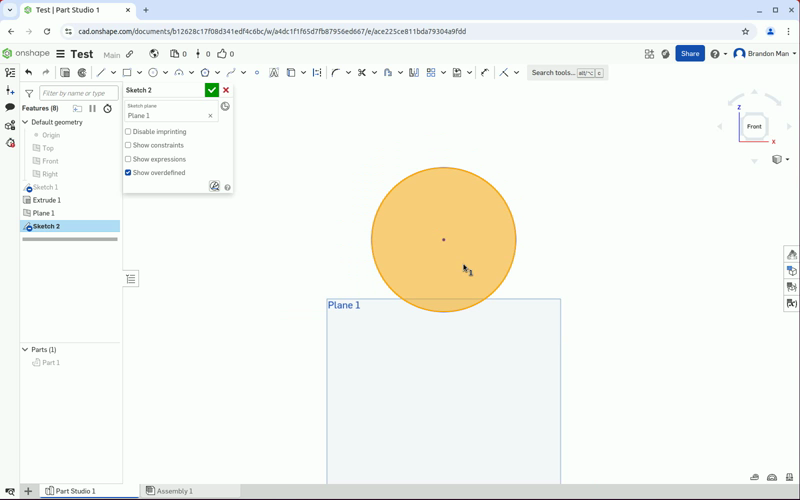
scroll(-6)
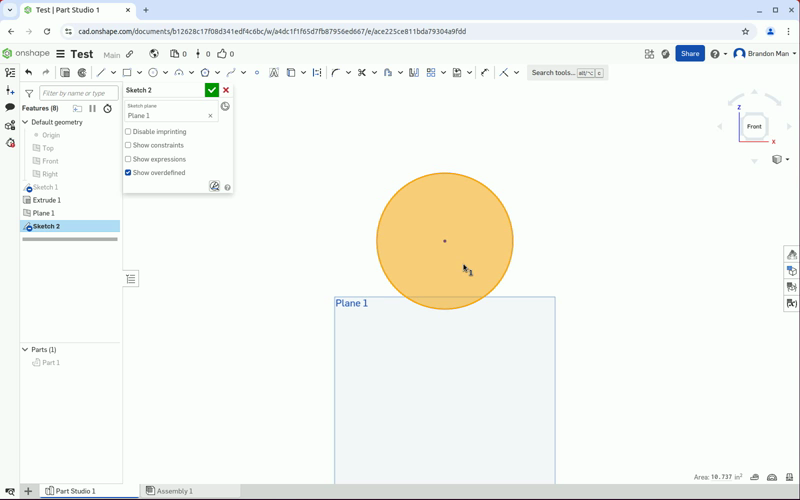
scroll(-6)
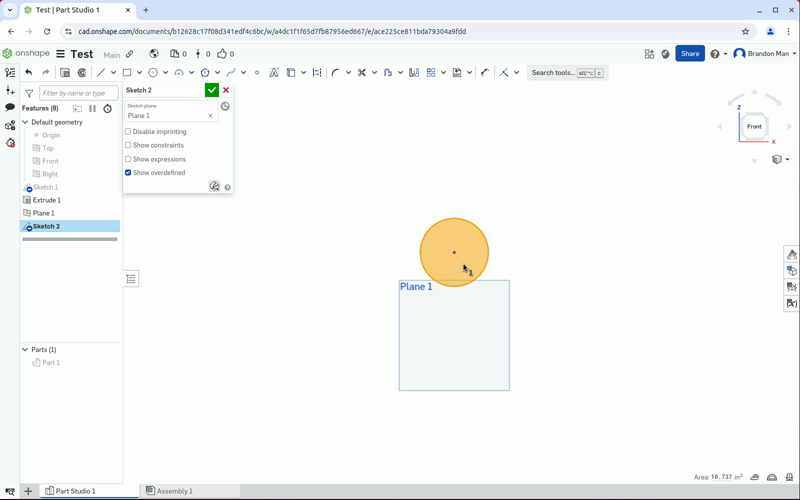
scroll(-6)
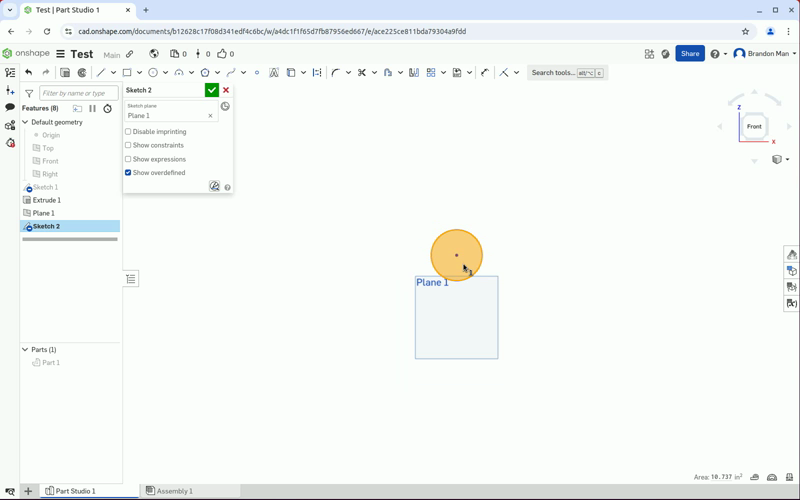
scroll(-6)
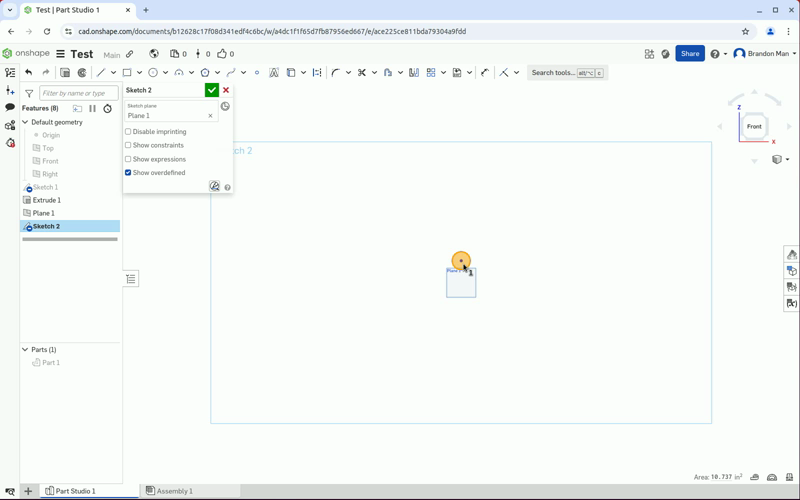
mouse_move(73, 352)
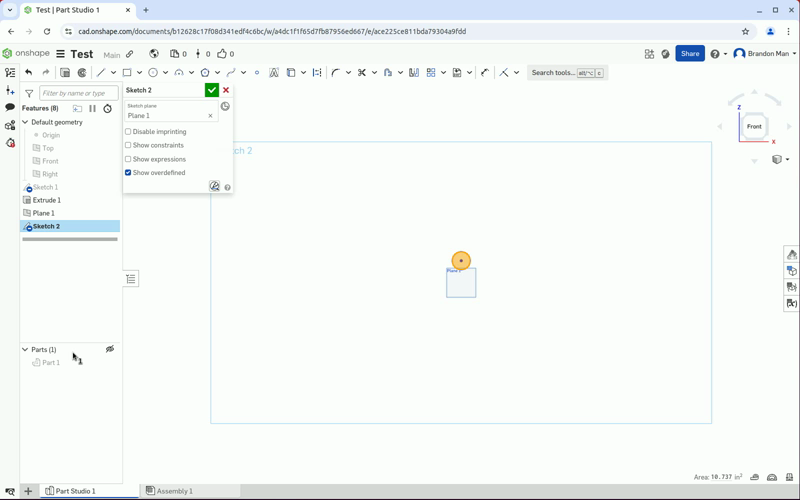
key(shift+y)
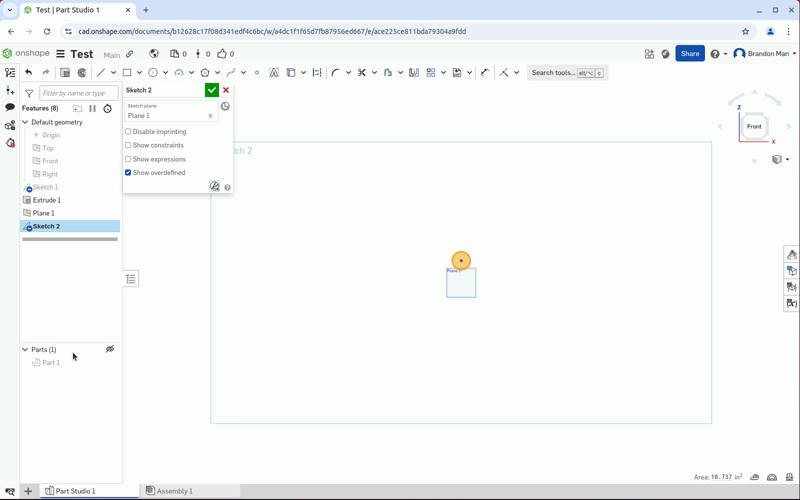
key(shift+e)
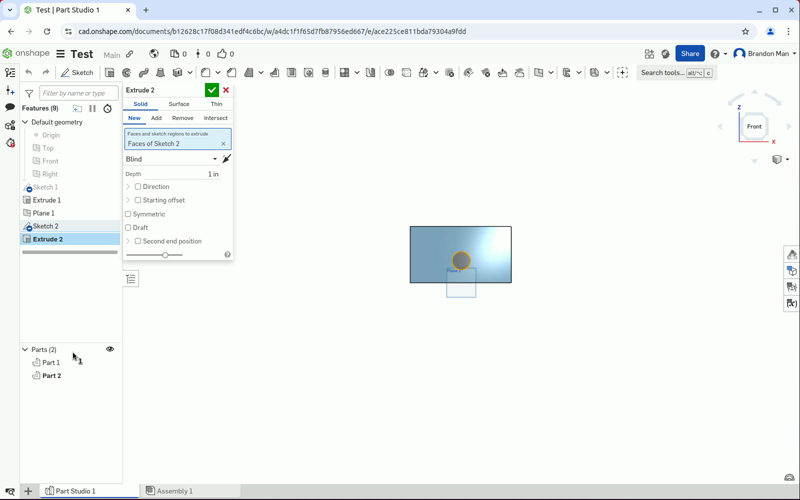
mouse_move(143, 106)
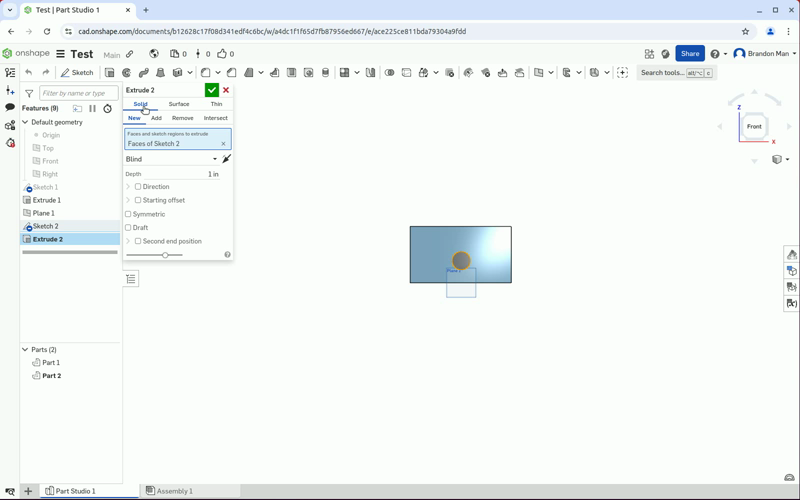
click(143, 106)
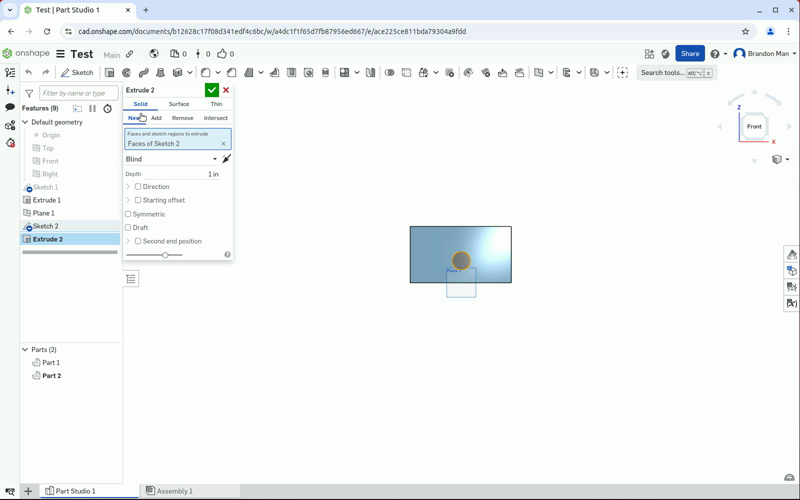
mouse_move(137, 120)
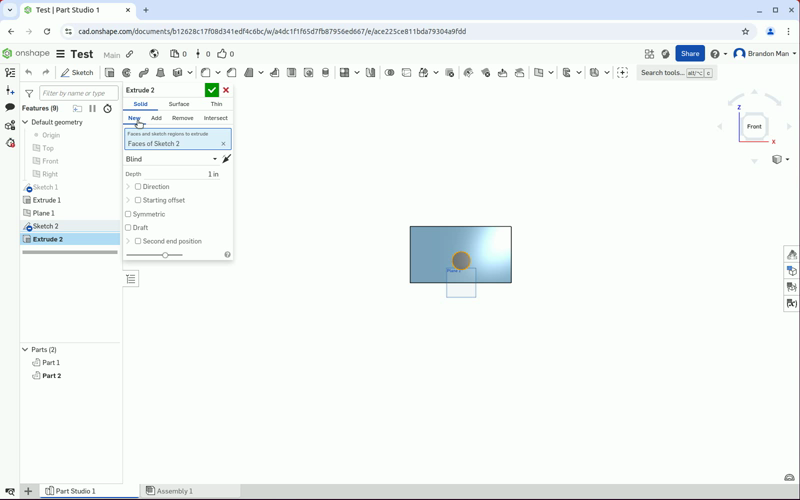
click(137, 120)
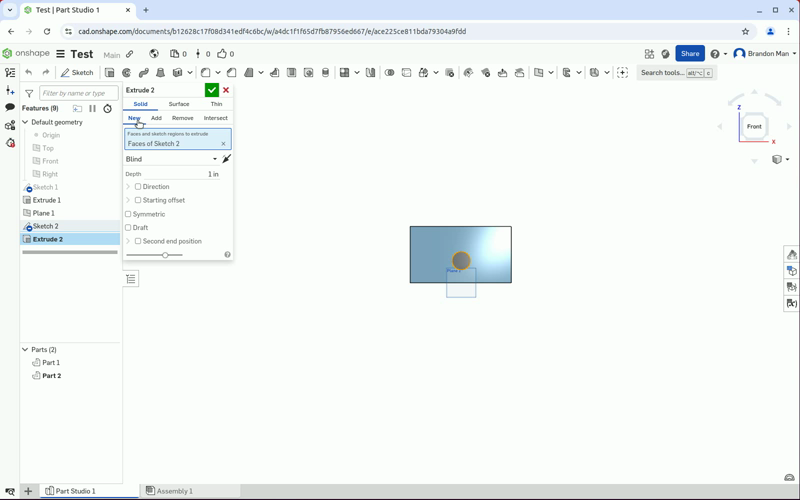
key(tab, 4)
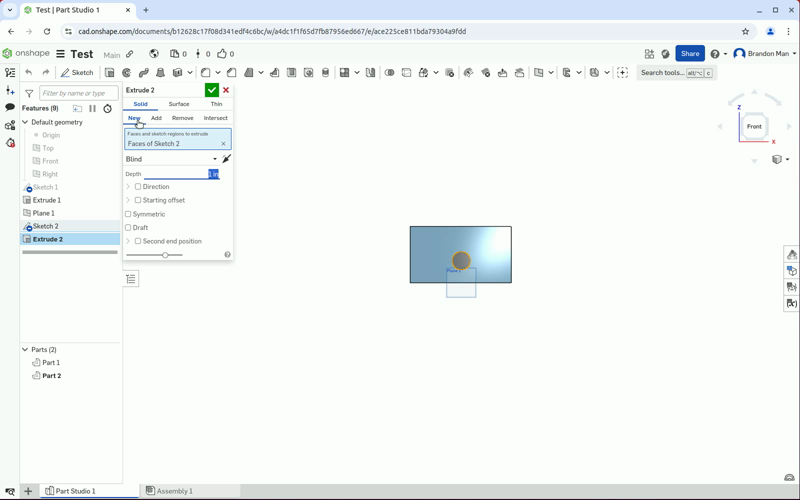
text(5.777)
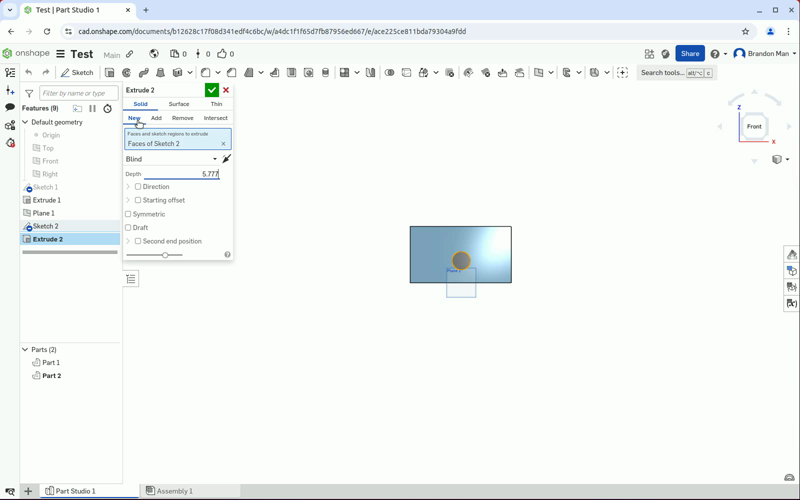
key(enter)
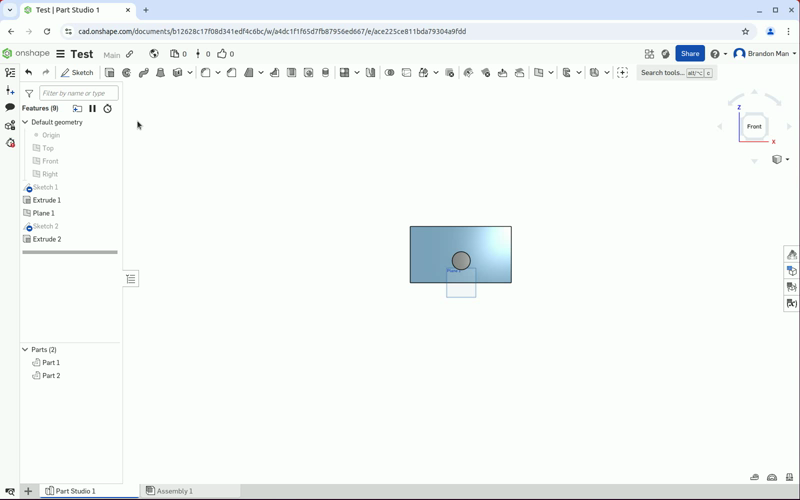
key(shift+h)
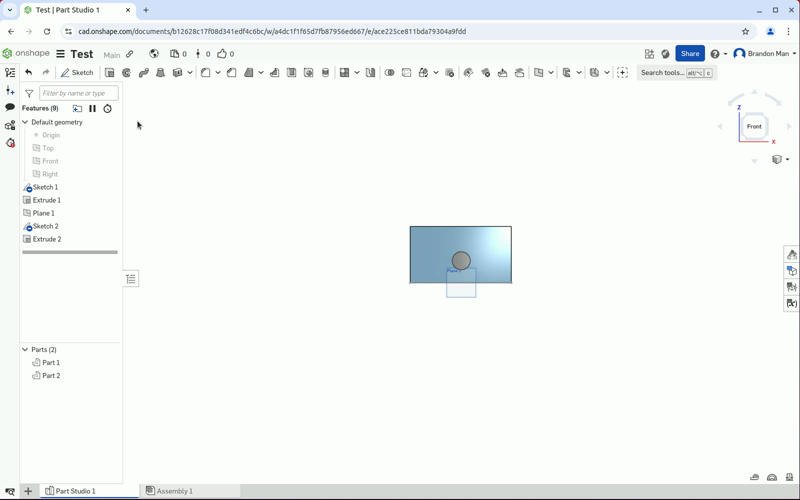
key(shift+h)
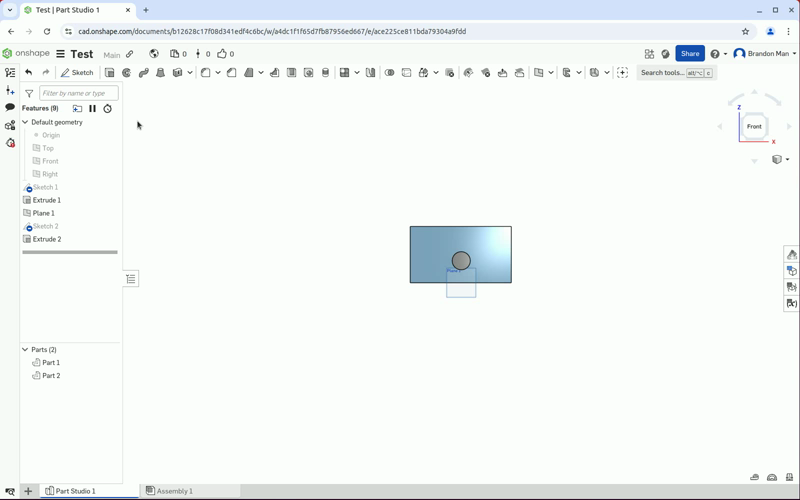
mouse_move(73, 189)
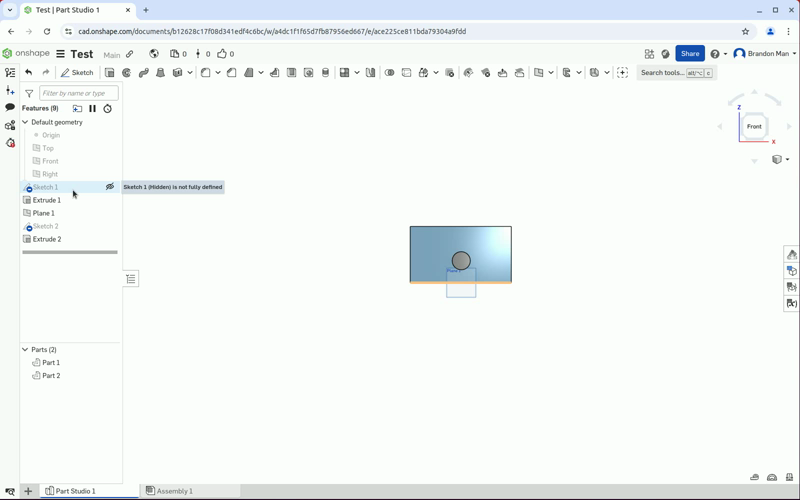
click(73, 189)
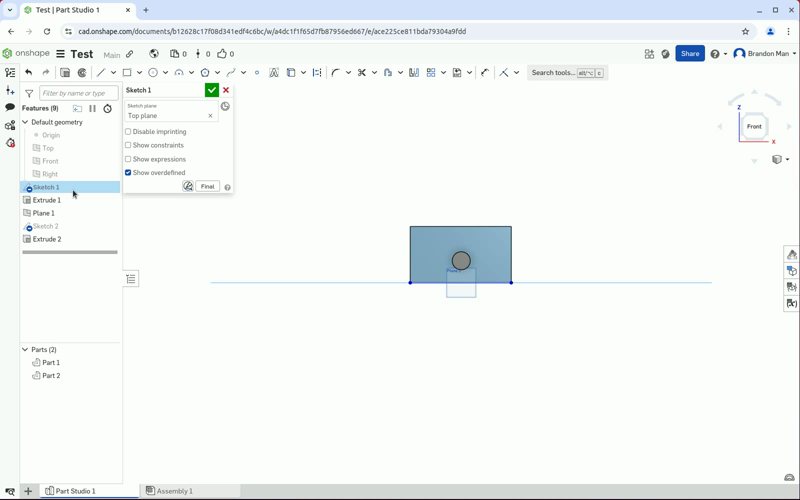
mouse_move(229, 92)
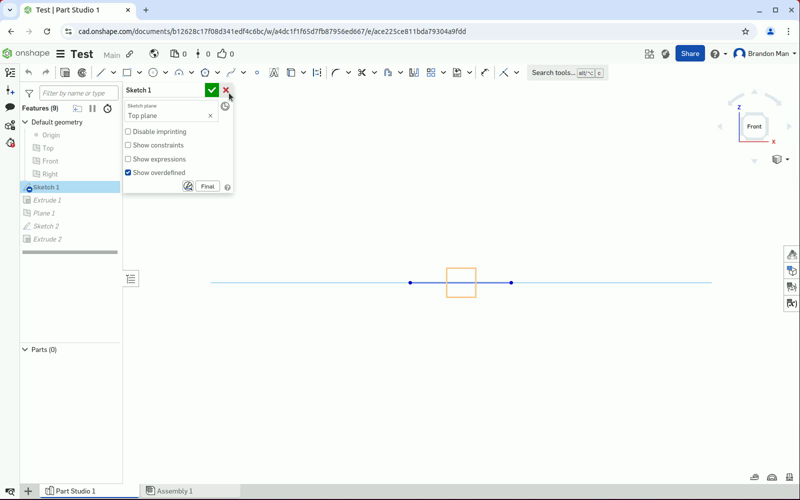
click(229, 92)
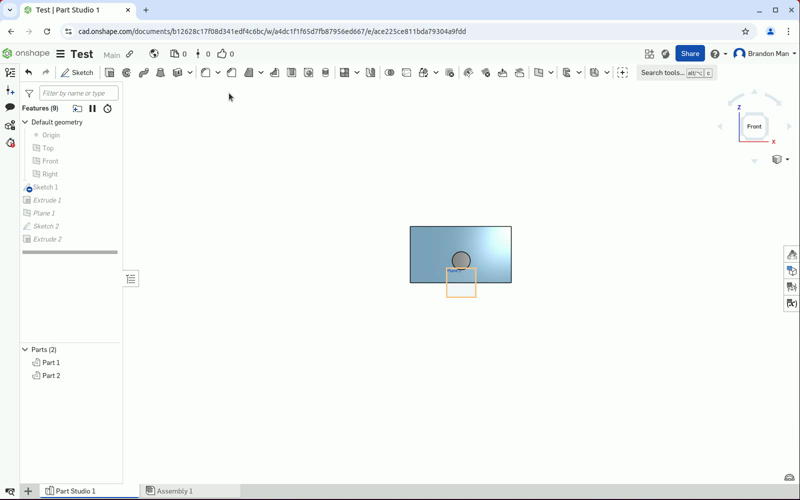
mouse_move(73, 352)
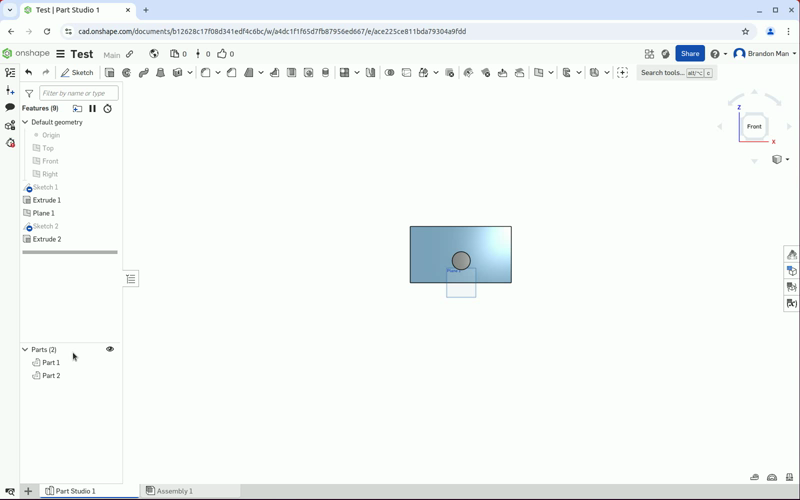
key(y)
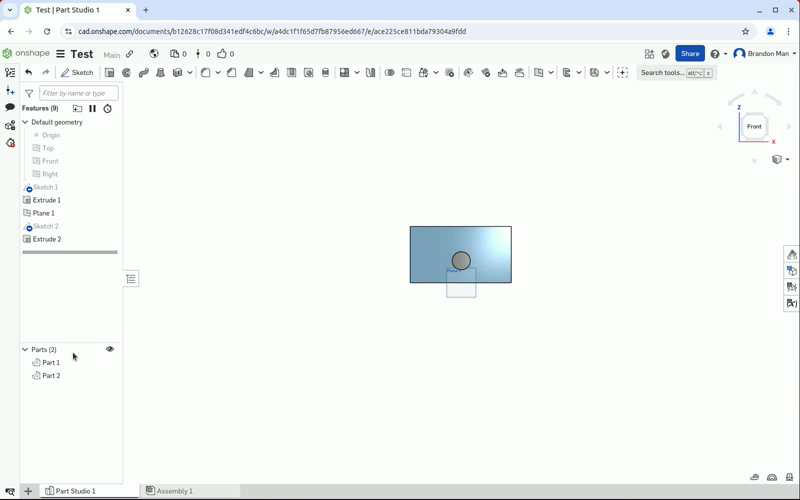
key(shift+p)
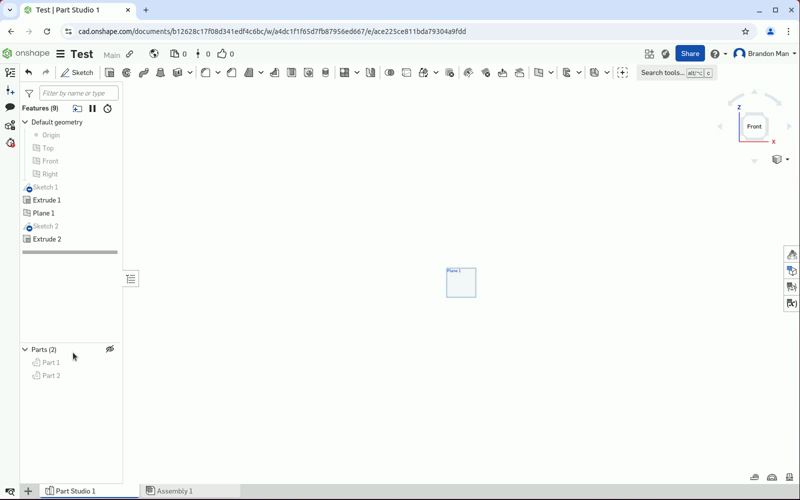
key(space)
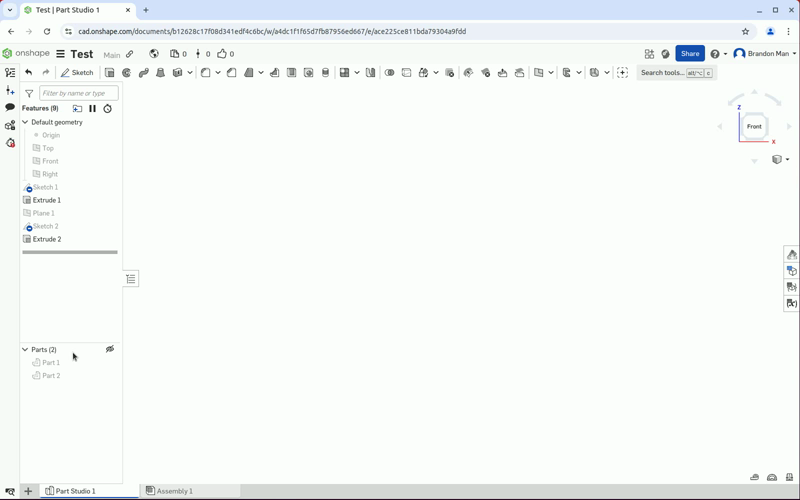
key_down(shift)
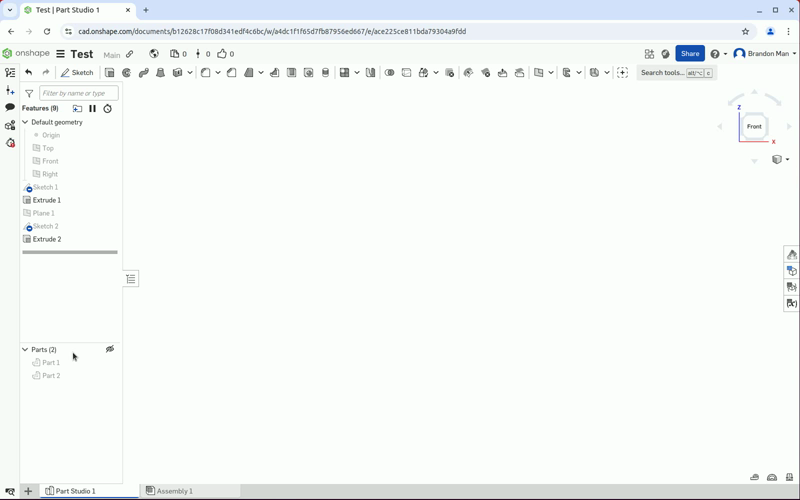
key(down)
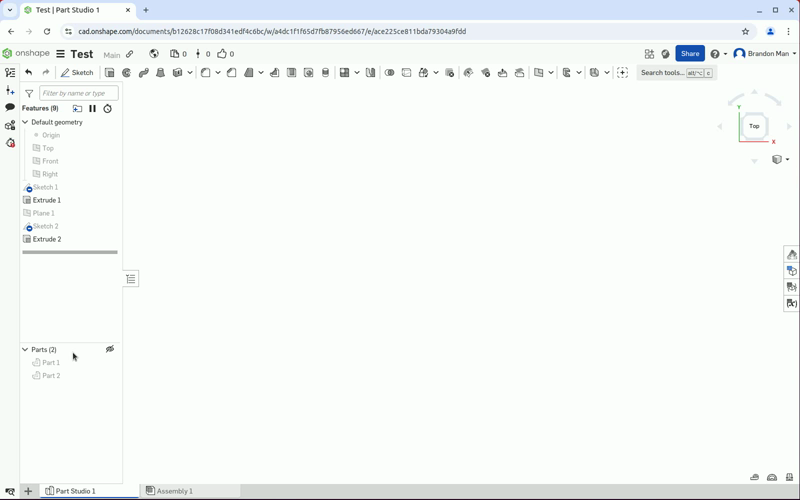
key_up(shift)
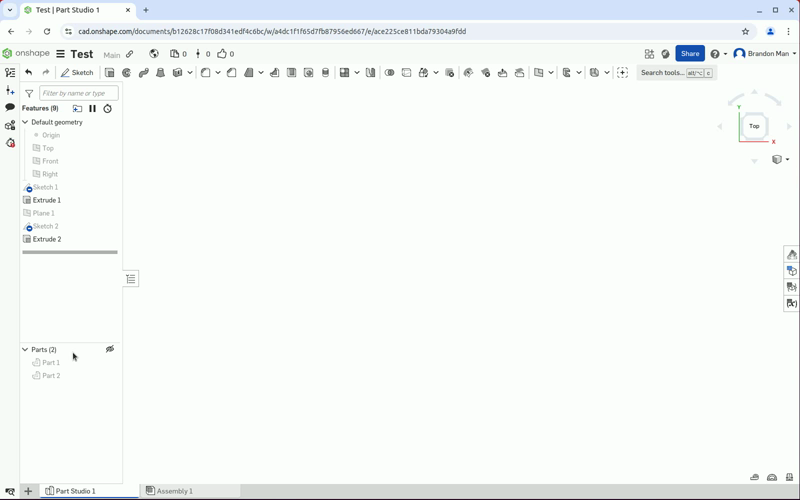
mouse_move(73, 352)
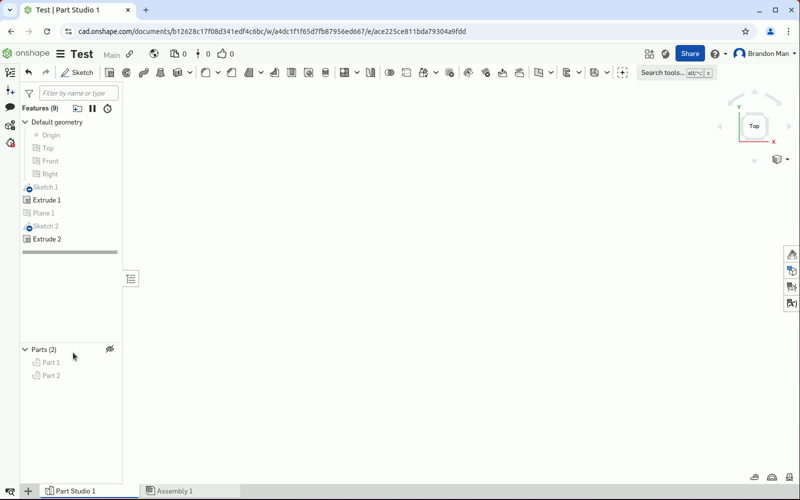
key(shift+y)
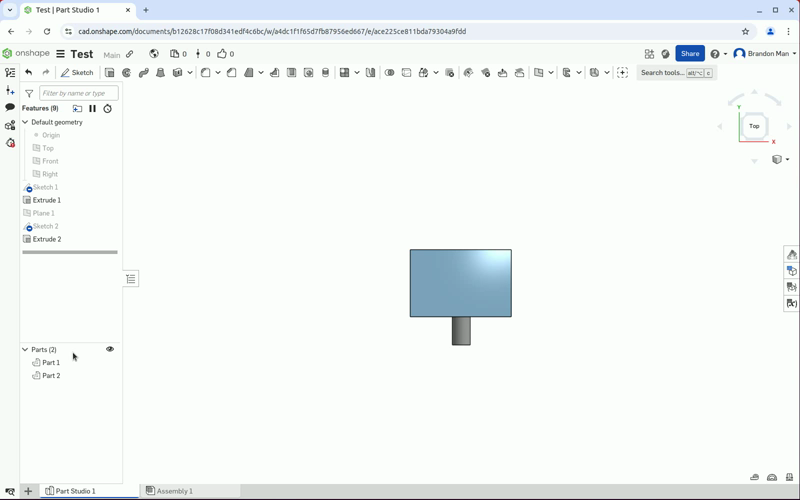
mouse_move(541, 75)
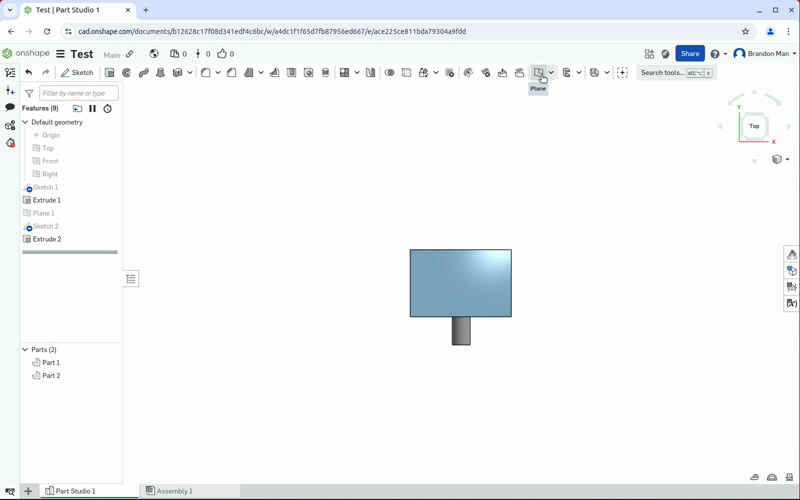
click(541, 75)
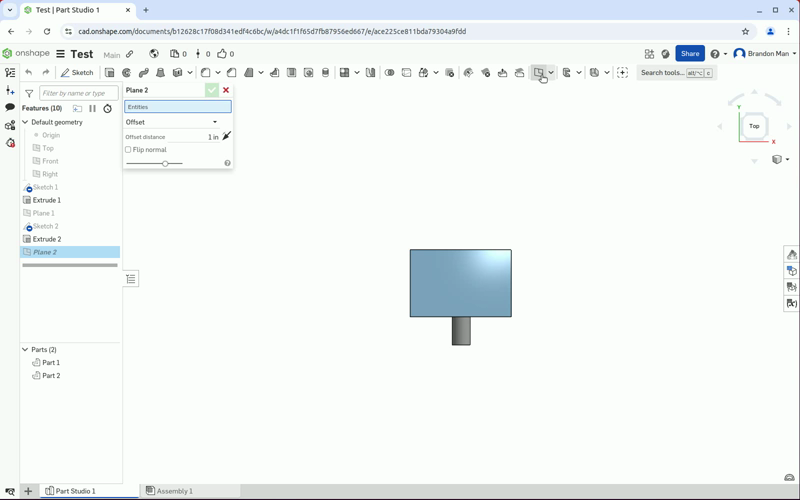
mouse_move(73, 150)
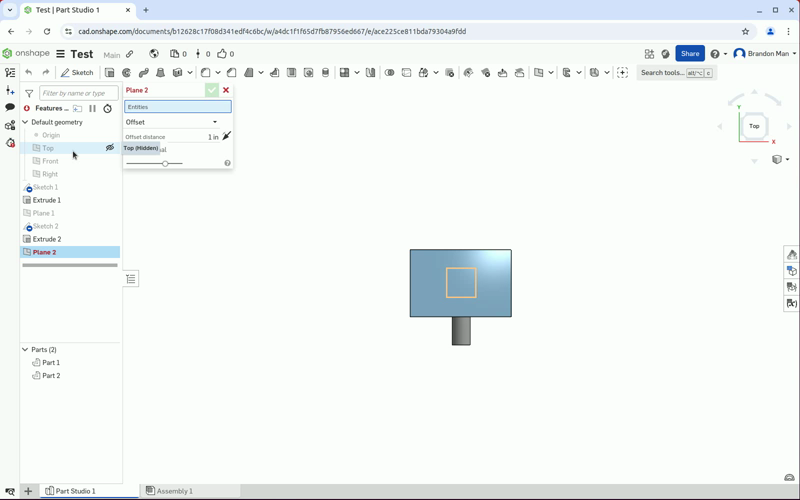
click(73, 150)
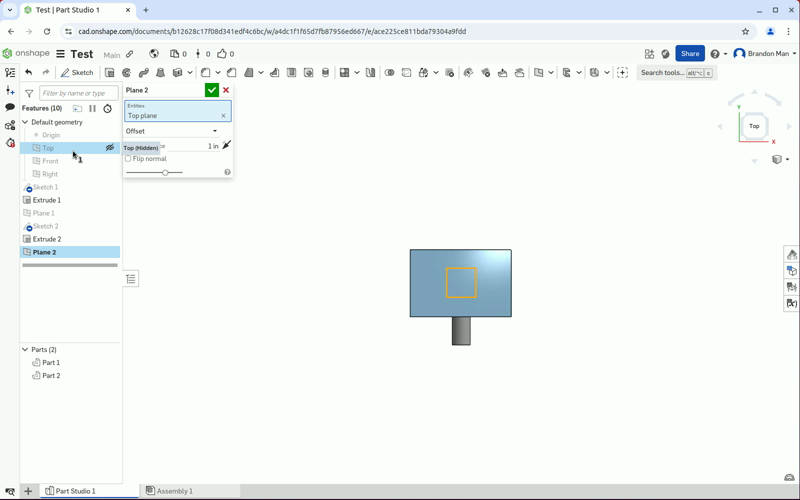
key(tab, 2)
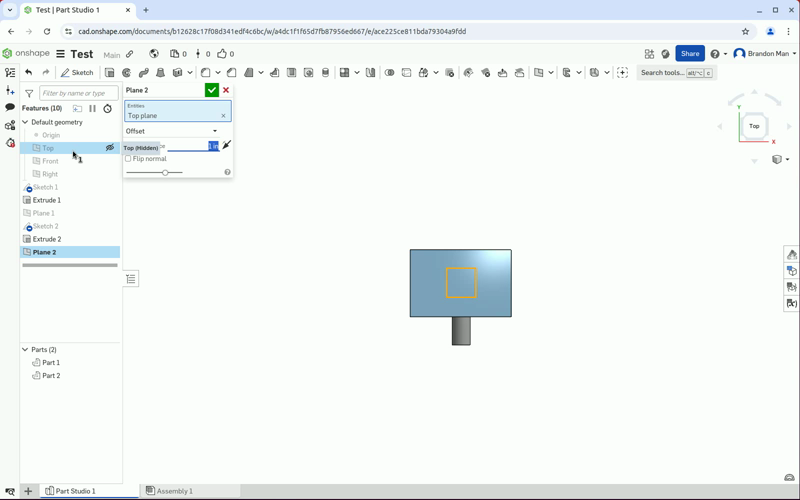
text(11.554)
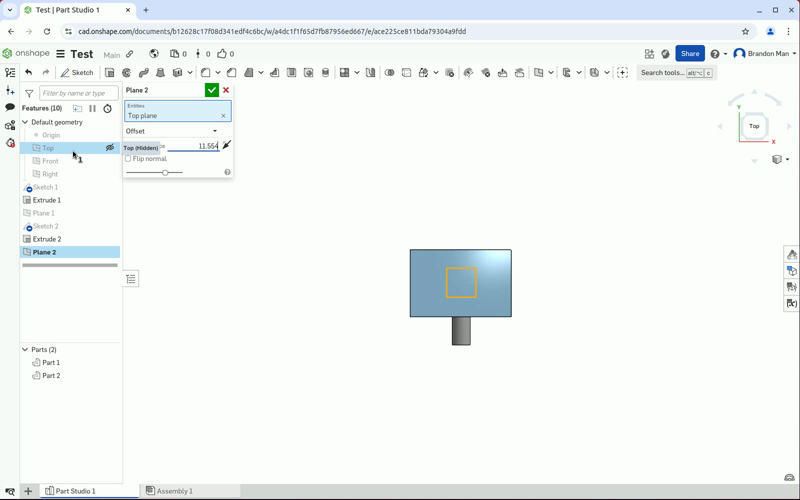
key(enter, 2)
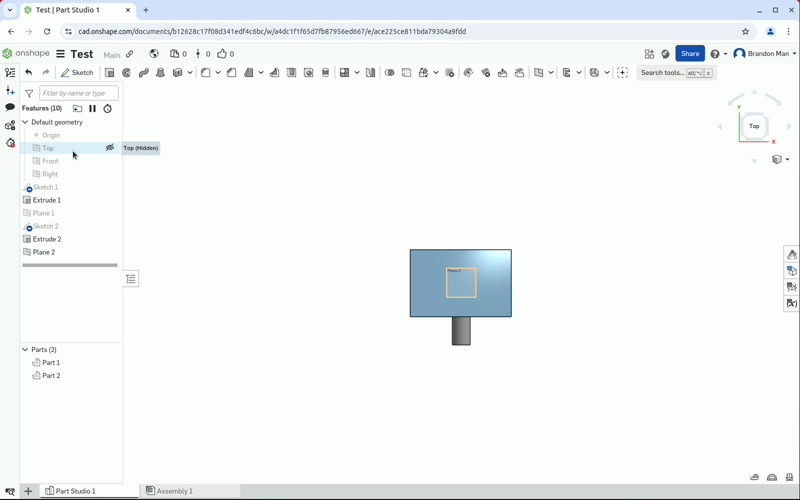
key(shift+s)
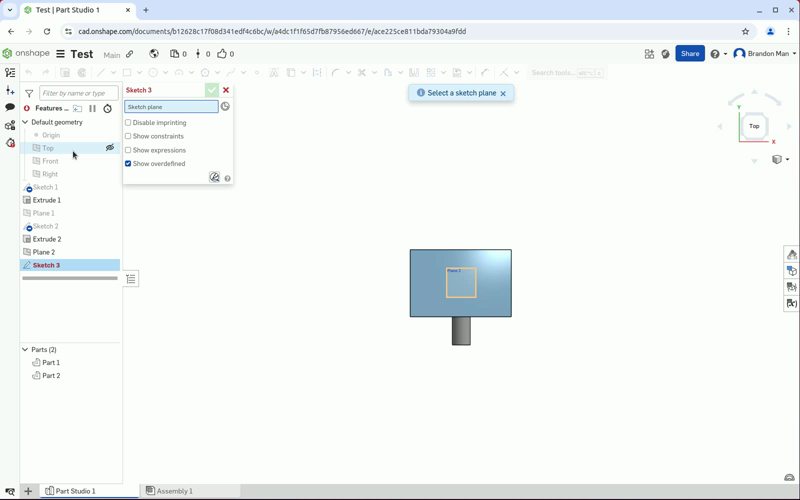
mouse_move(73, 254)
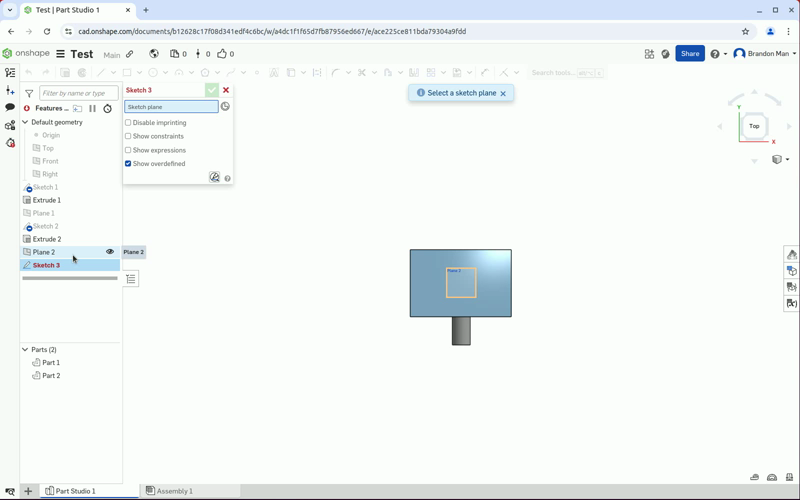
click(73, 254)
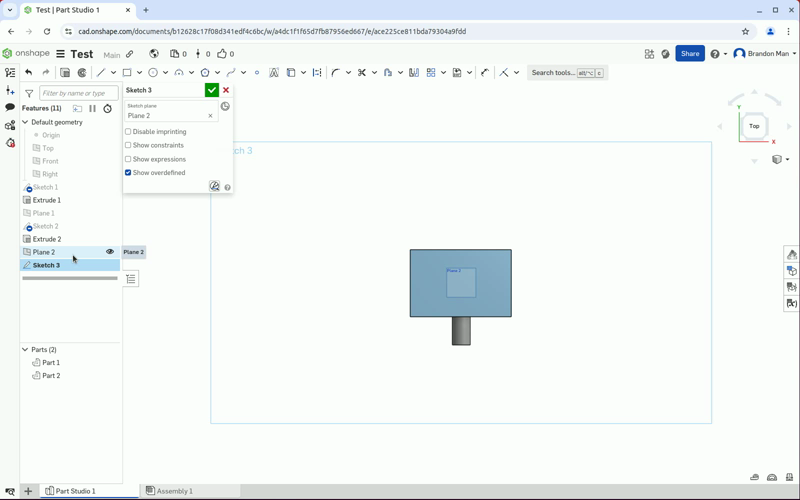
mouse_move(73, 352)
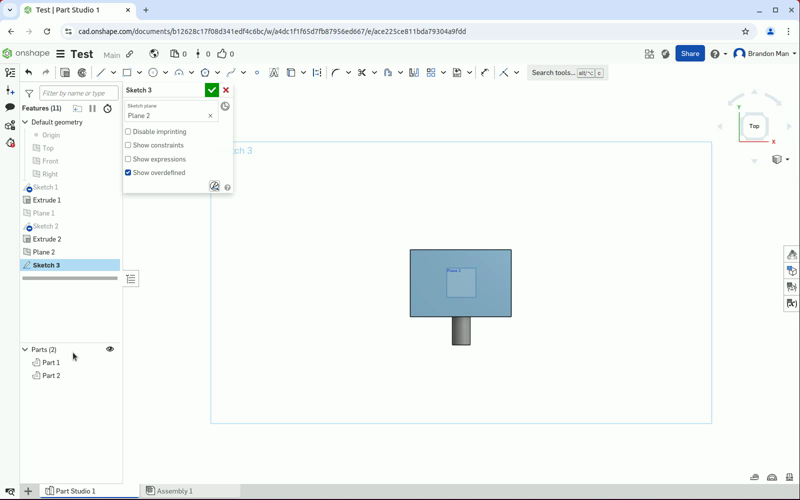
key(y)
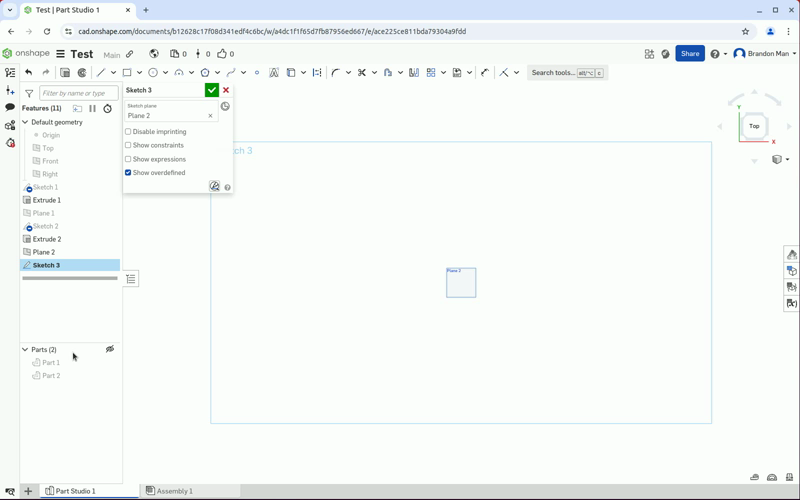
key(l)
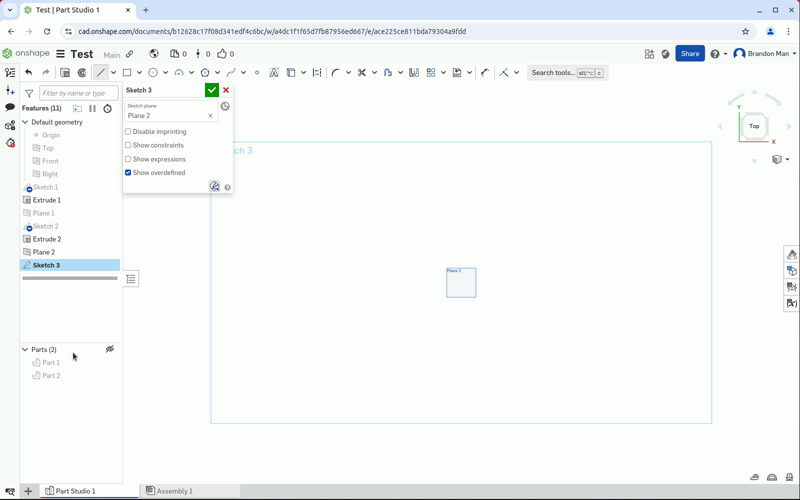
key_down(shift)
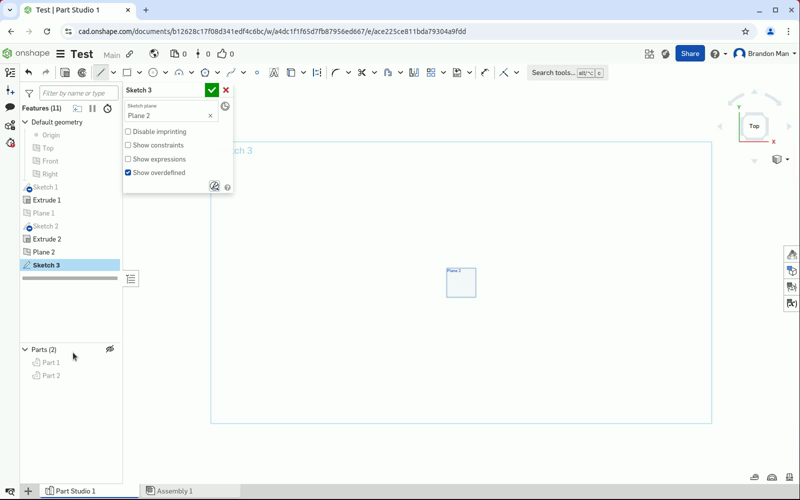
mouse_move(427, 282)
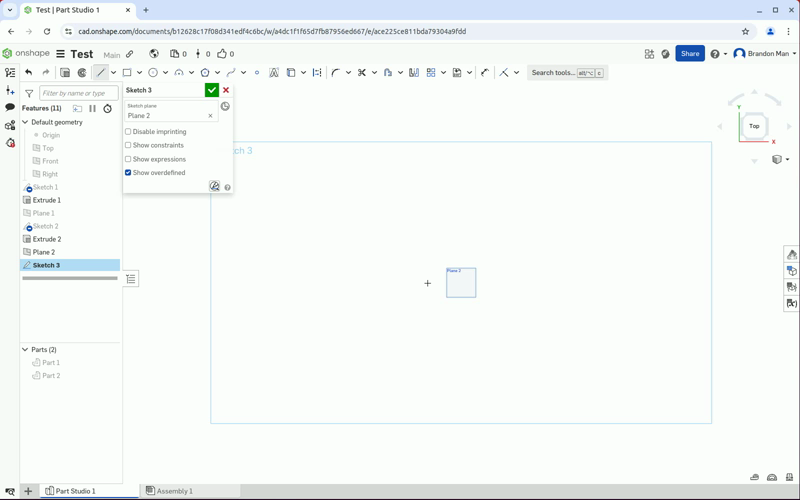
click(427, 282)
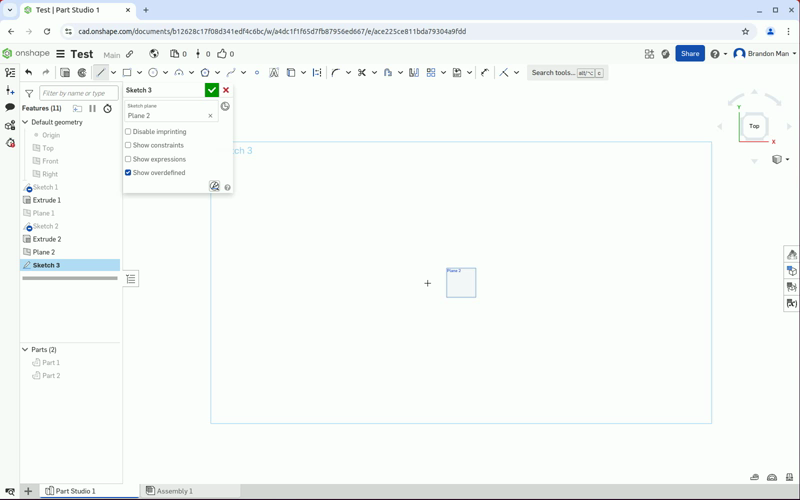
key_up(shift)
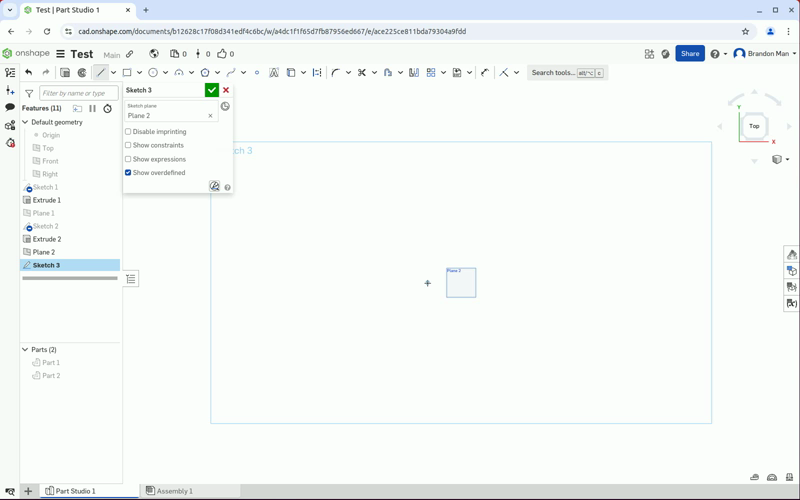
key_down(shift)
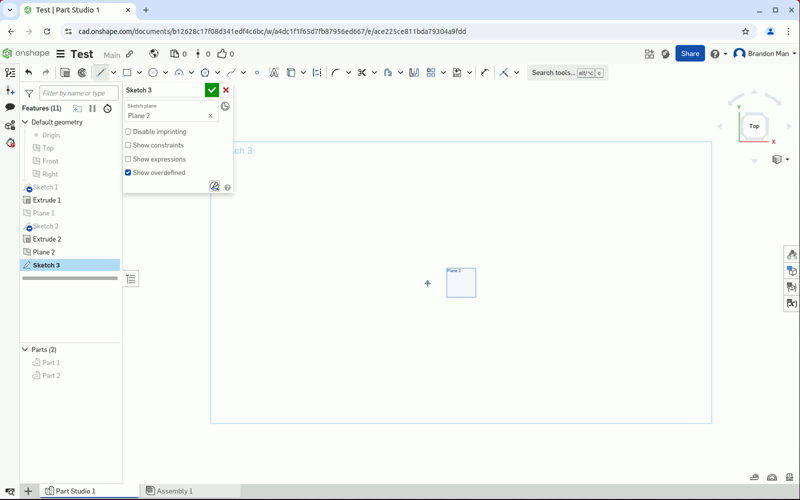
mouse_move(457, 282)
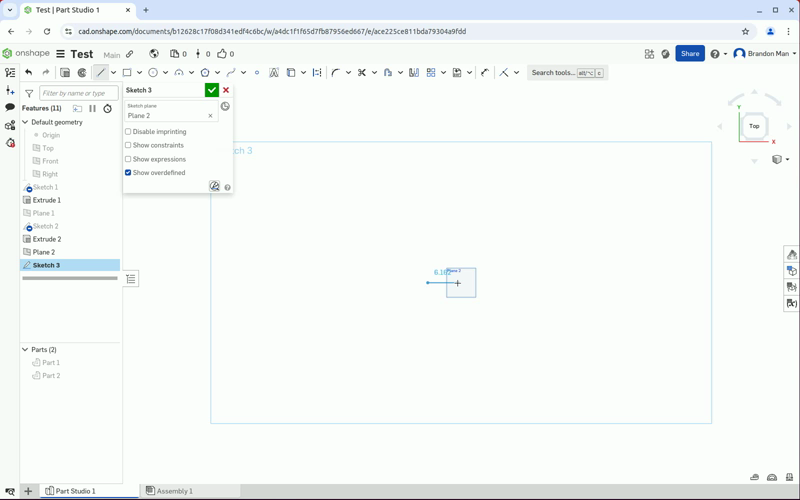
mouse_move(444, 310)
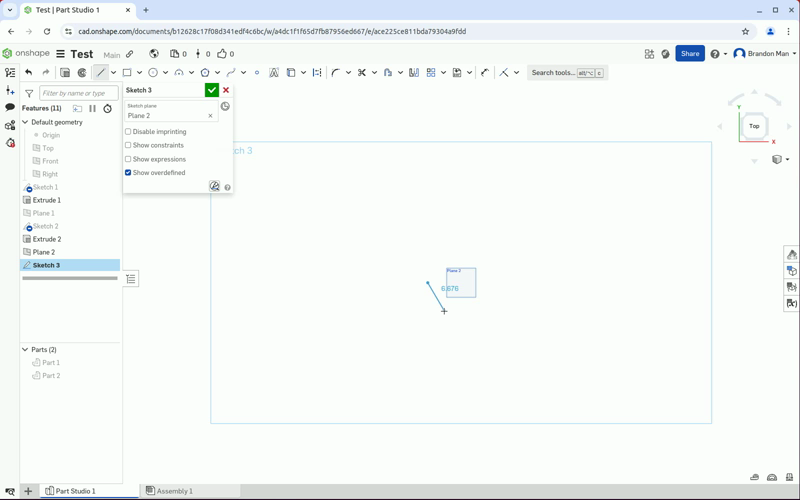
click(444, 310)
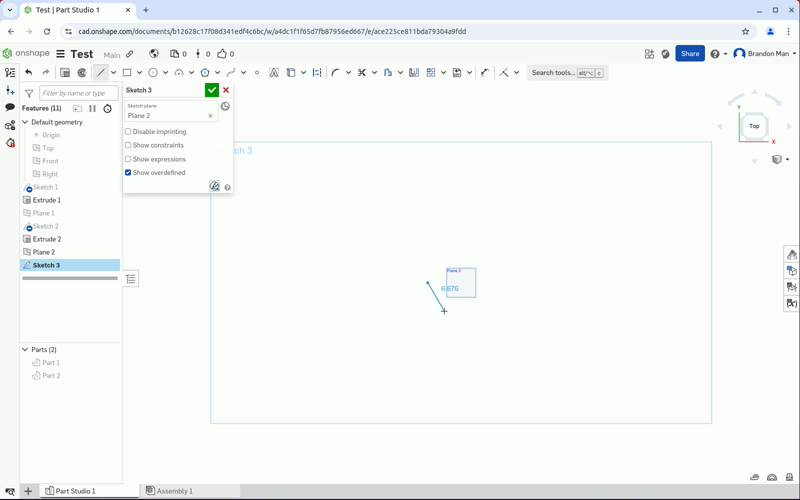
key_up(shift)
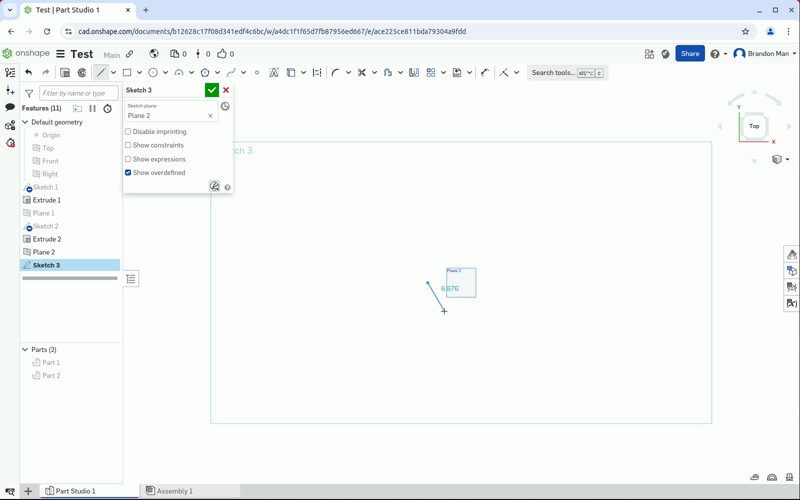
key_down(shift)
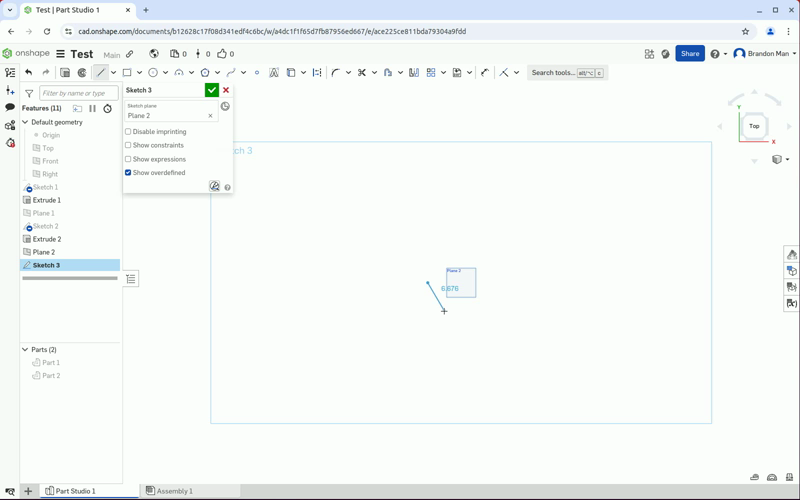
mouse_move(474, 310)
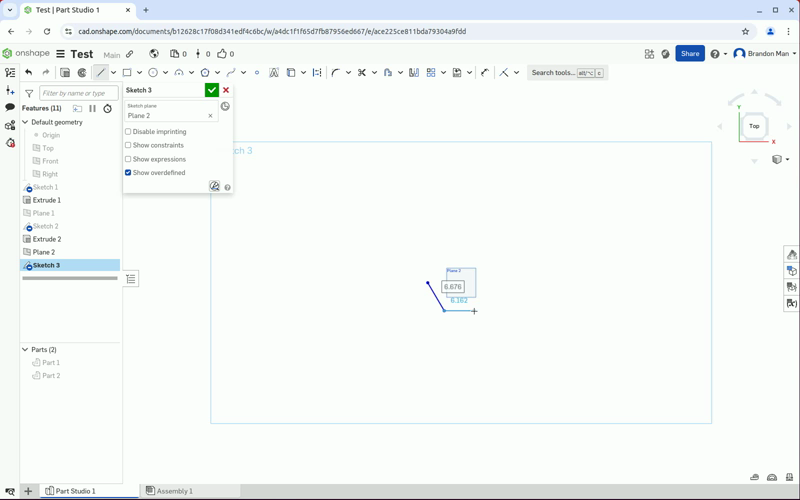
mouse_move(476, 310)
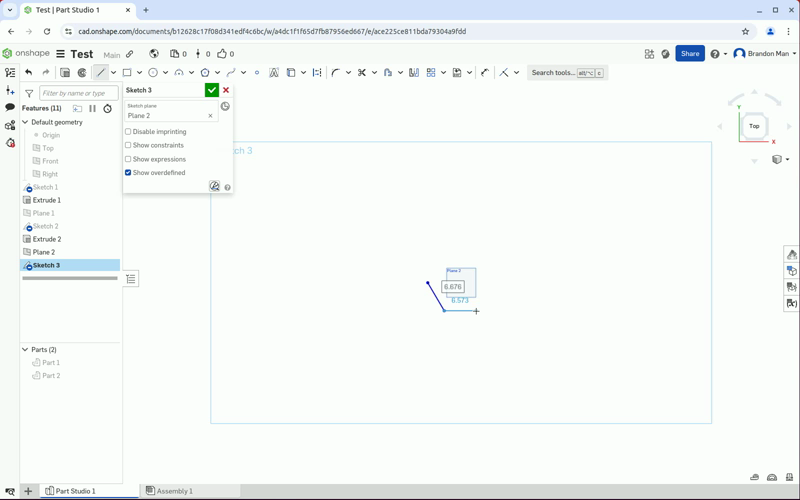
click(476, 310)
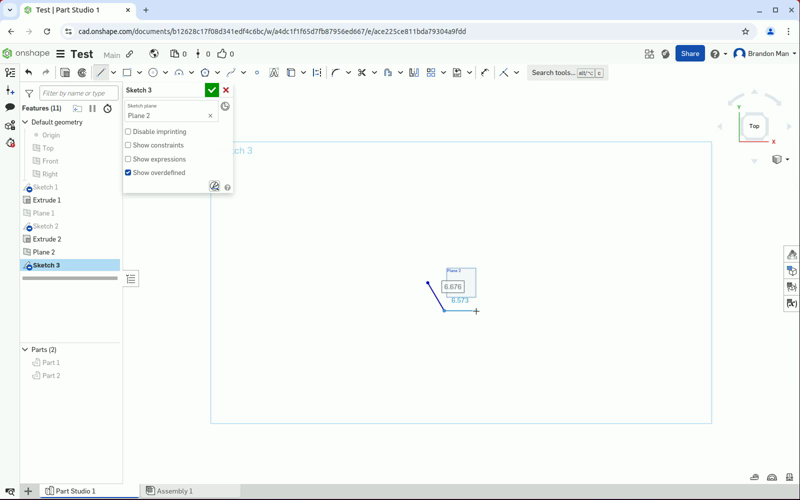
key_up(shift)
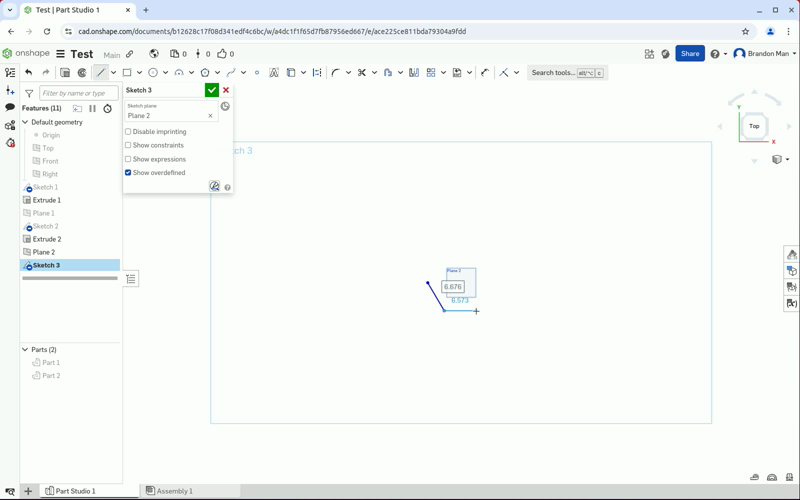
key_down(shift)
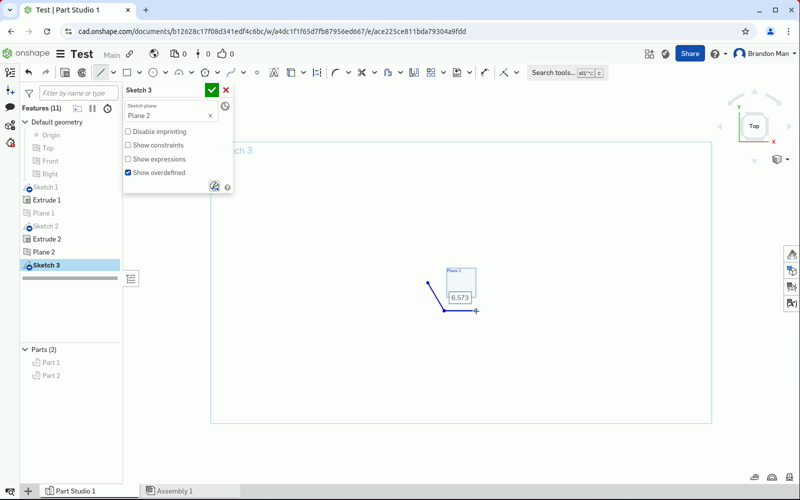
mouse_move(506, 310)
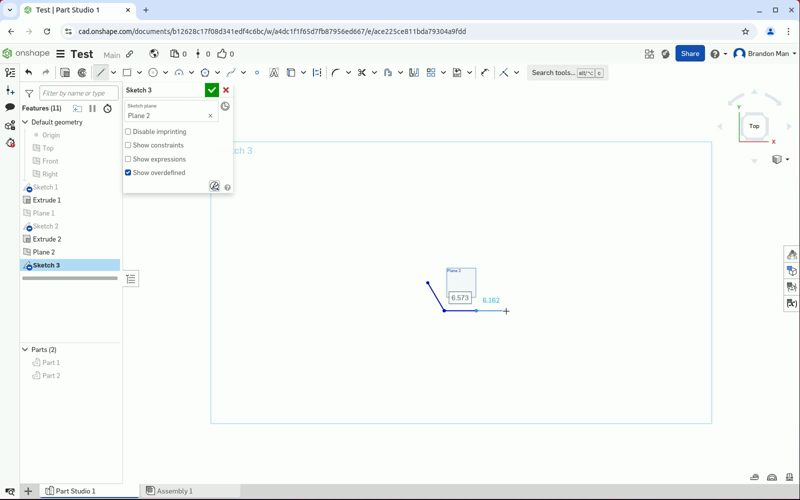
mouse_move(492, 282)
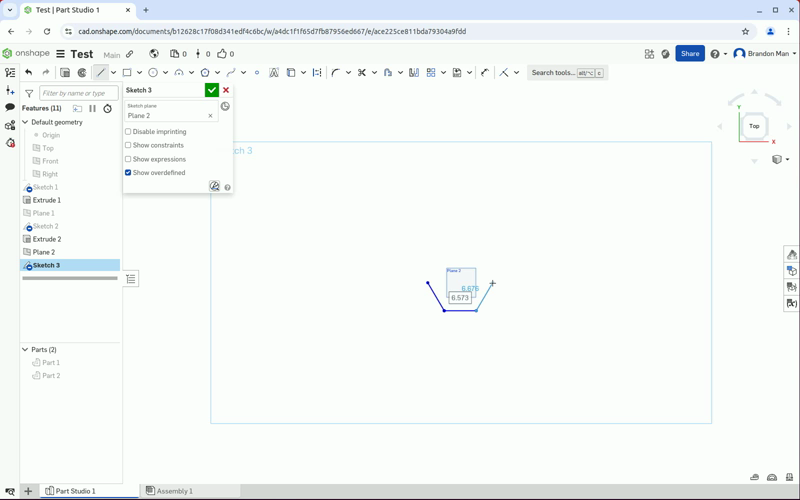
click(492, 282)
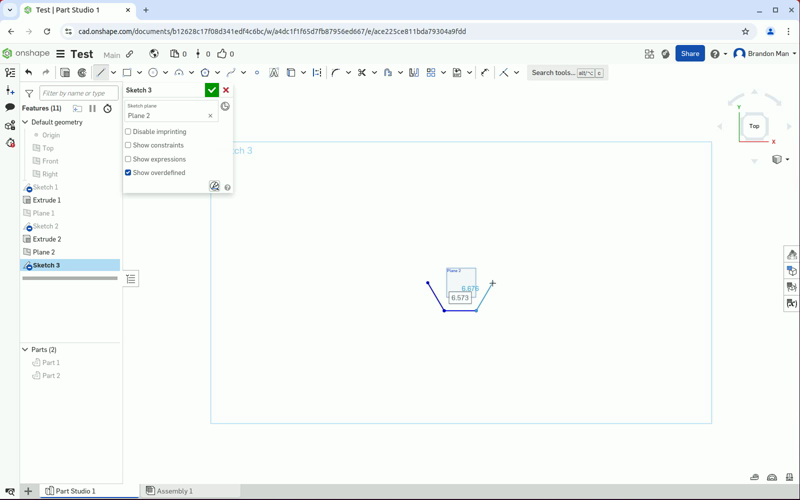
key_up(shift)
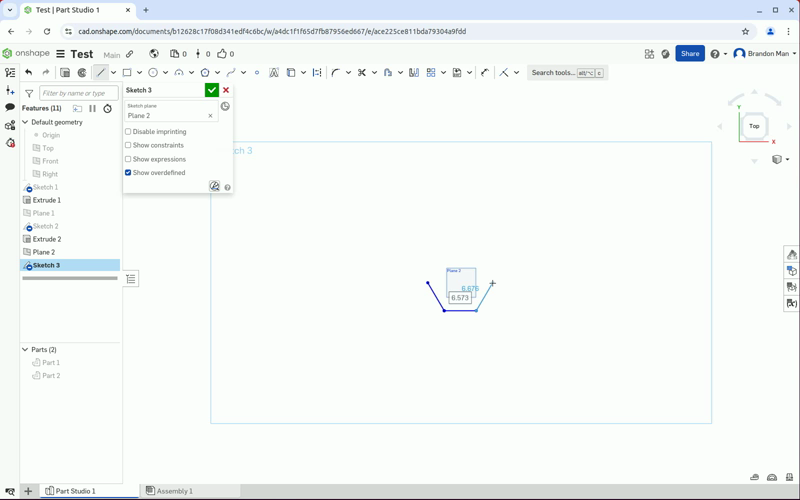
key_down(shift)
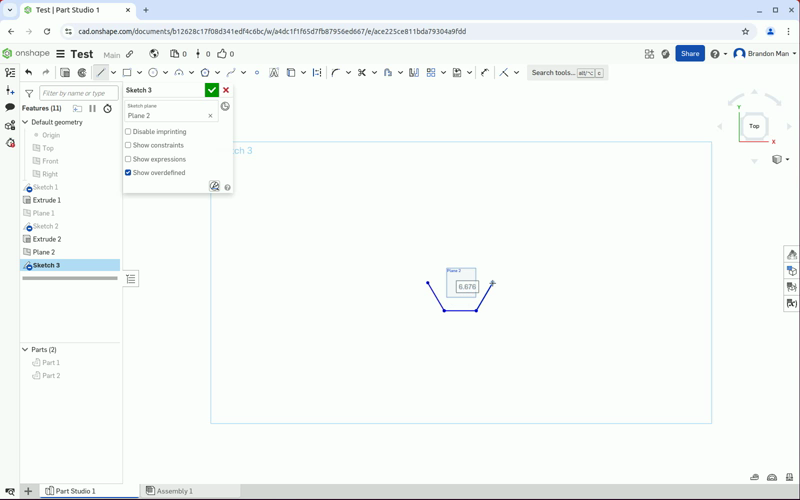
mouse_move(522, 282)
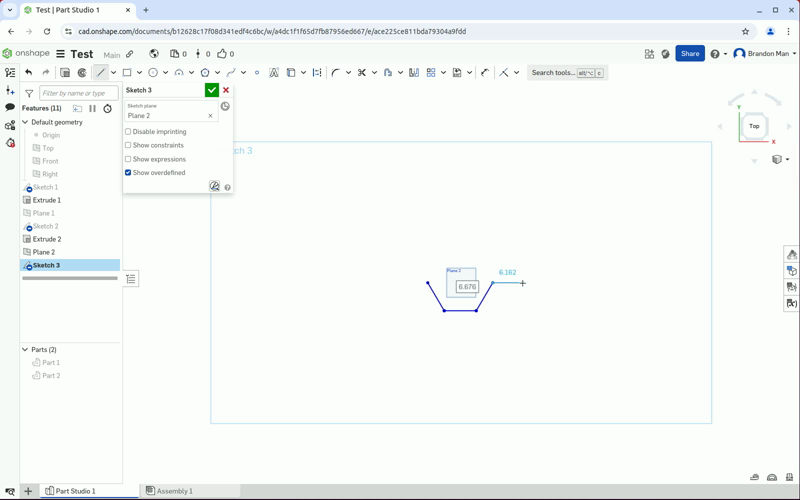
mouse_move(476, 255)
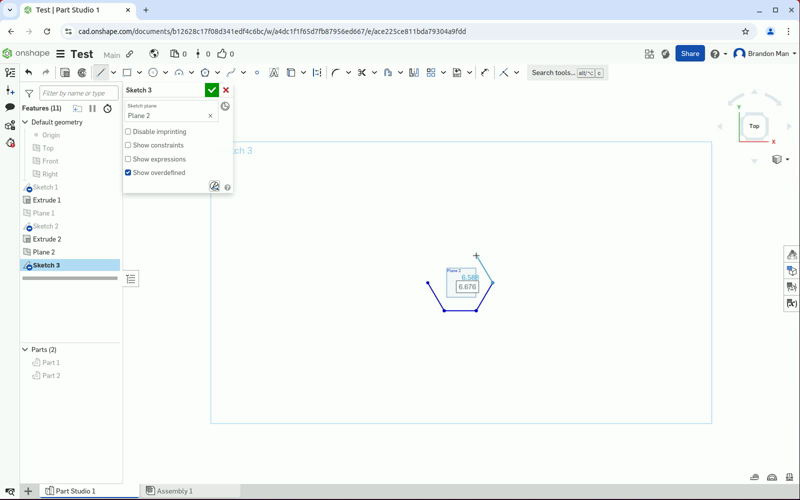
click(476, 255)
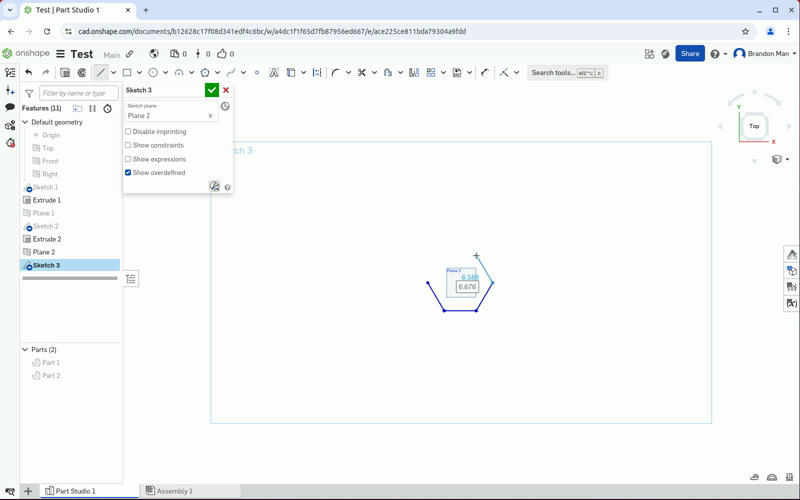
key_up(shift)
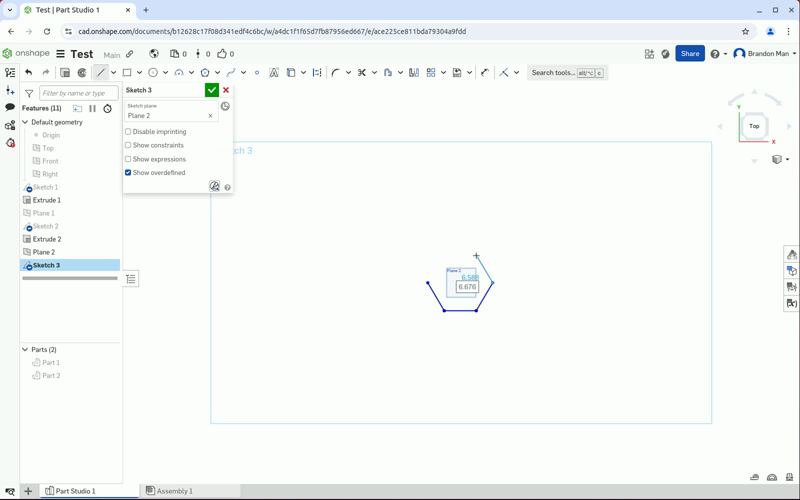
key_down(shift)
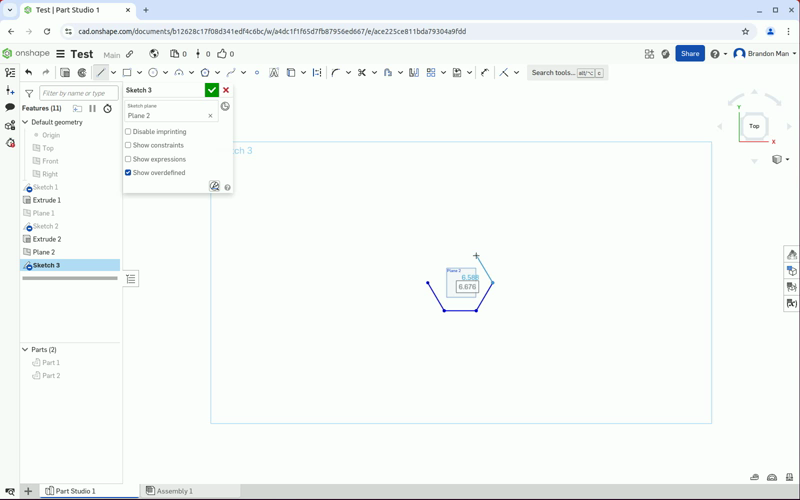
mouse_move(506, 255)
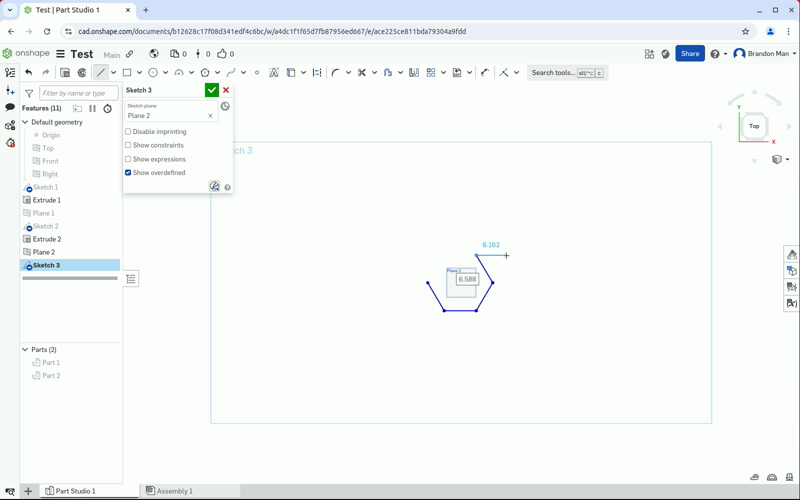
mouse_move(444, 255)
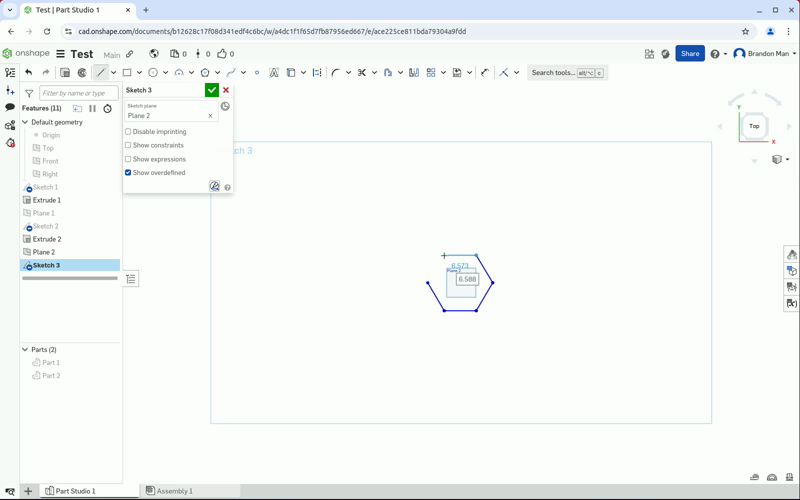
click(444, 255)
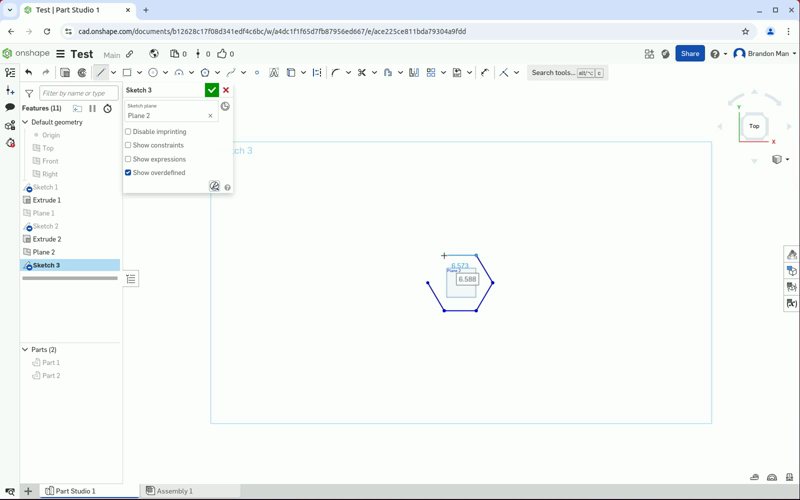
key_up(shift)
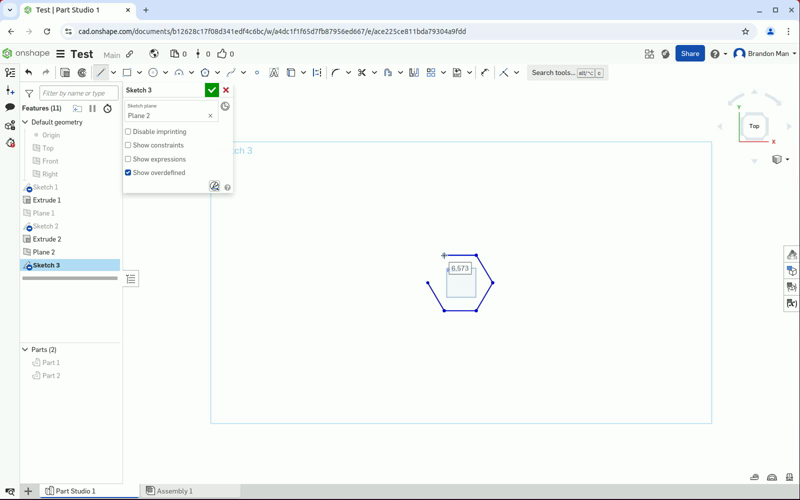
mouse_move(474, 255)
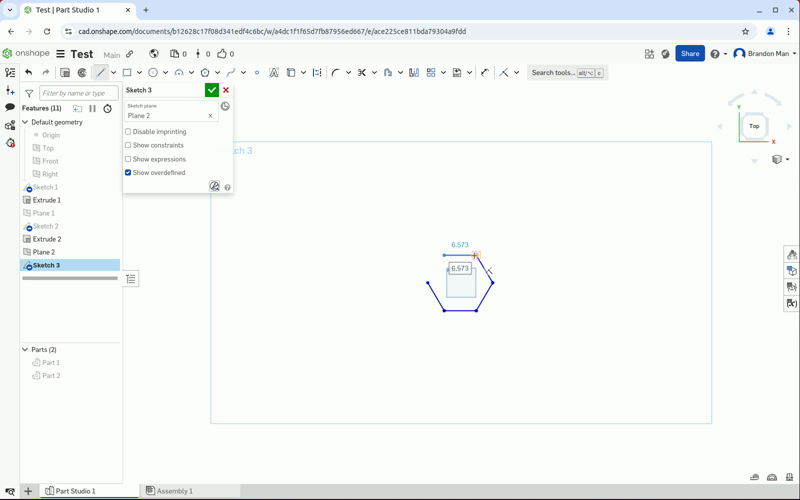
key_down(shift)
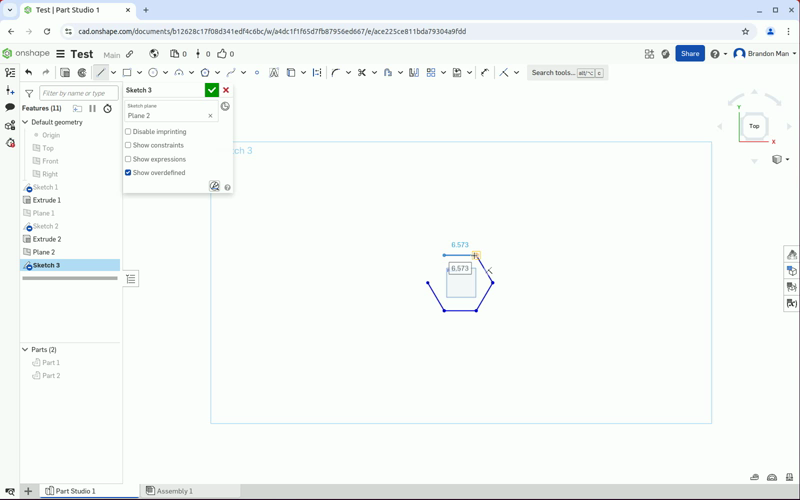
mouse_move(427, 282)
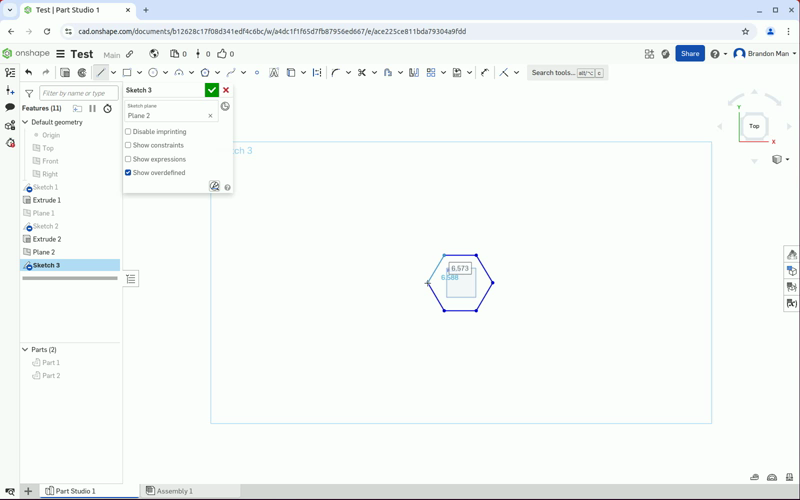
key_up(shift)
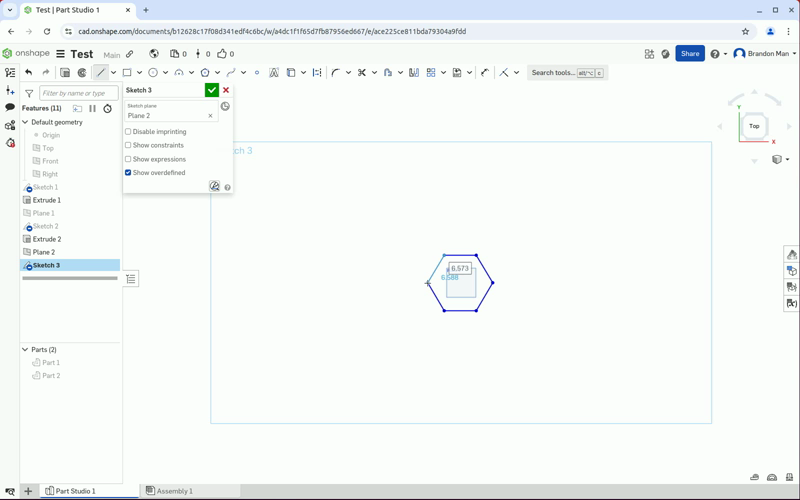
click(427, 282)
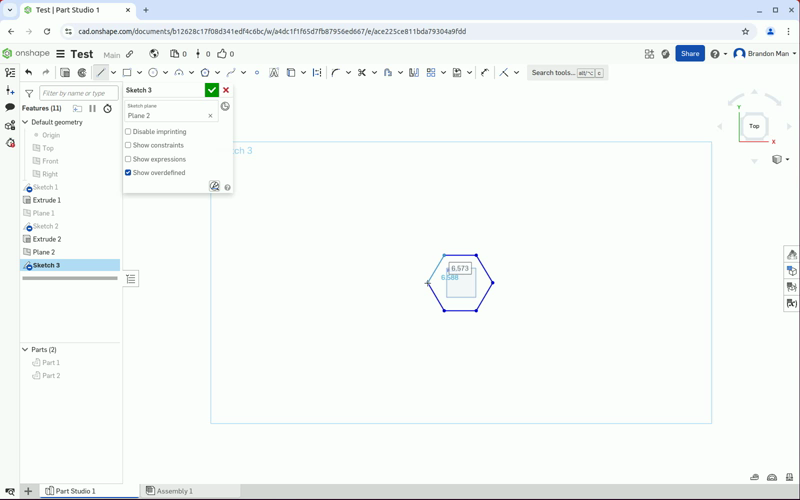
key(esc)
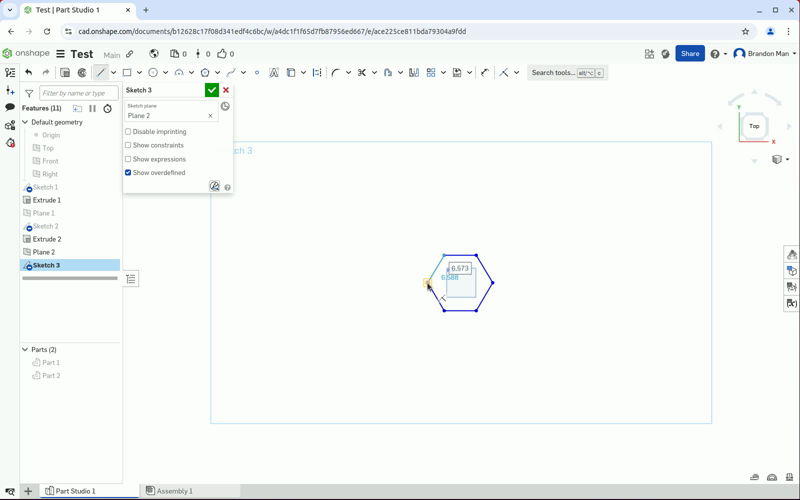
mouse_move(433, 283)
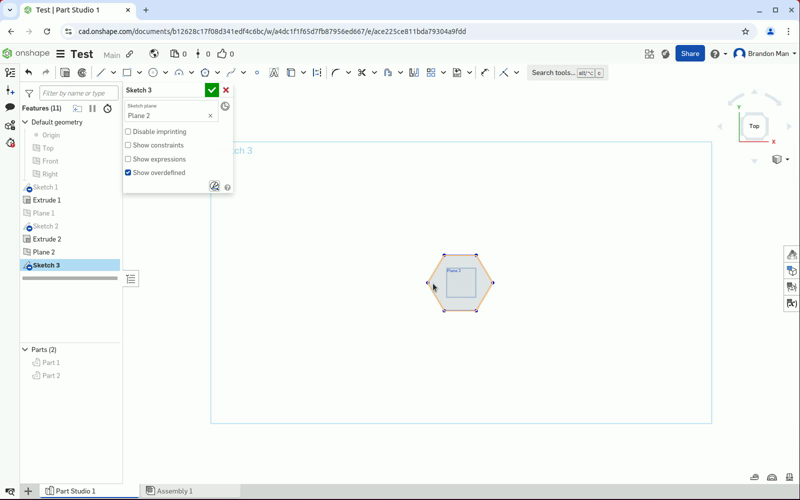
click(433, 283)
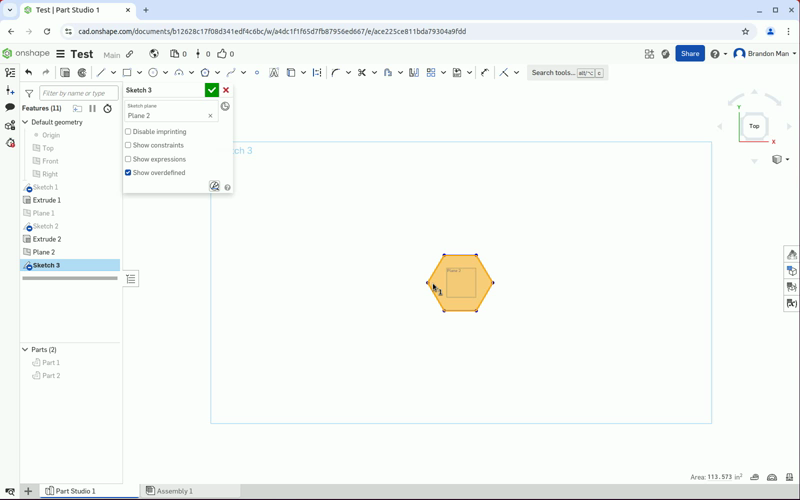
mouse_move(73, 352)
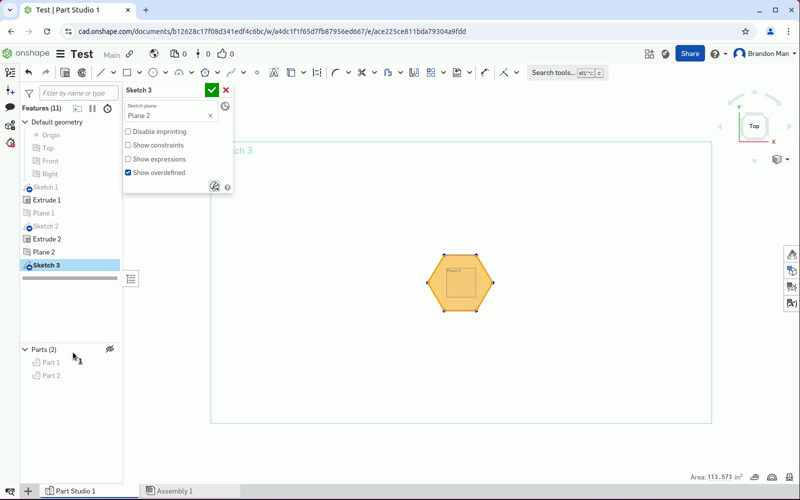
key(shift+y)
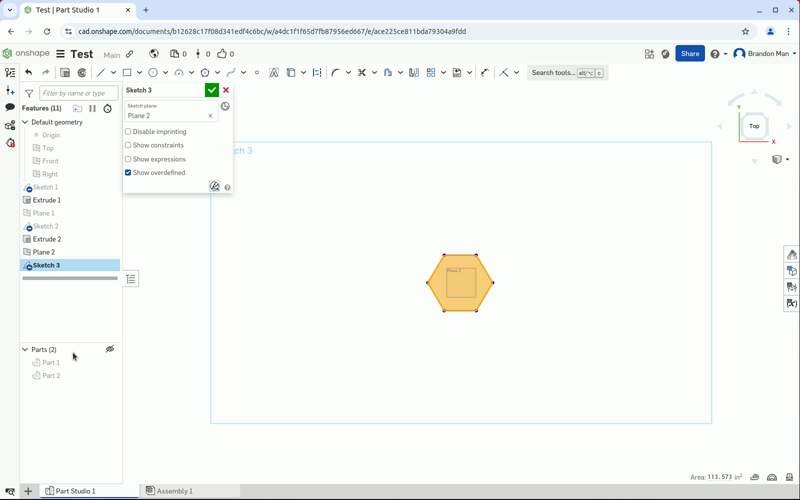
key(shift+e)
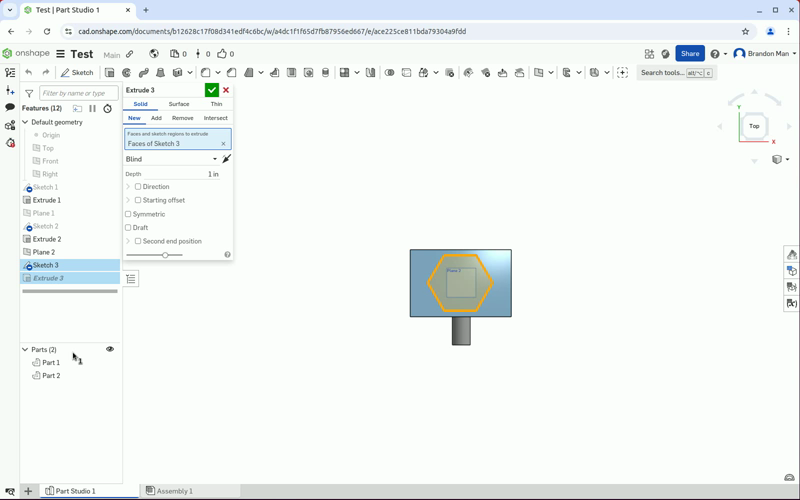
mouse_move(143, 106)
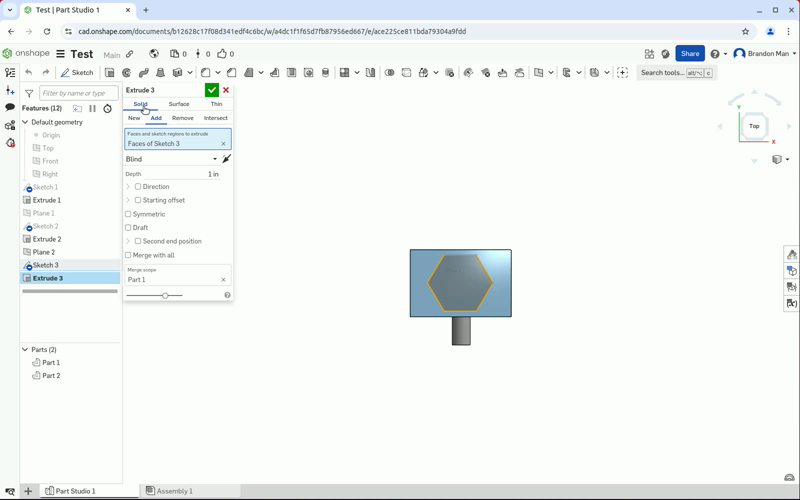
click(143, 106)
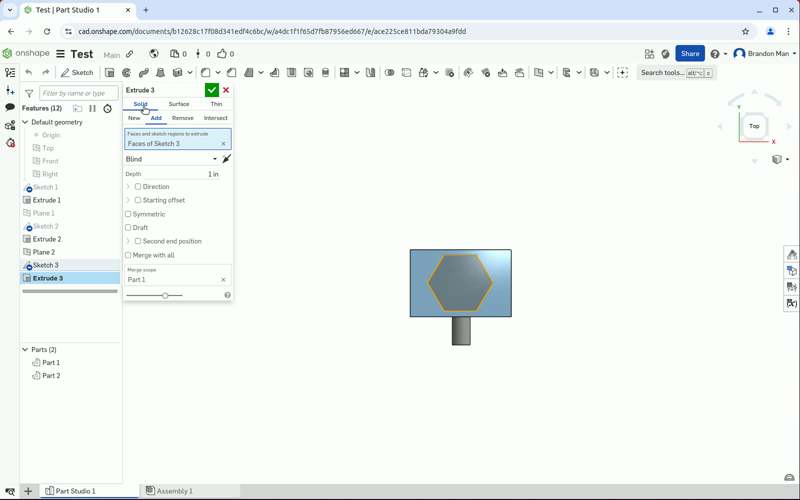
mouse_move(137, 120)
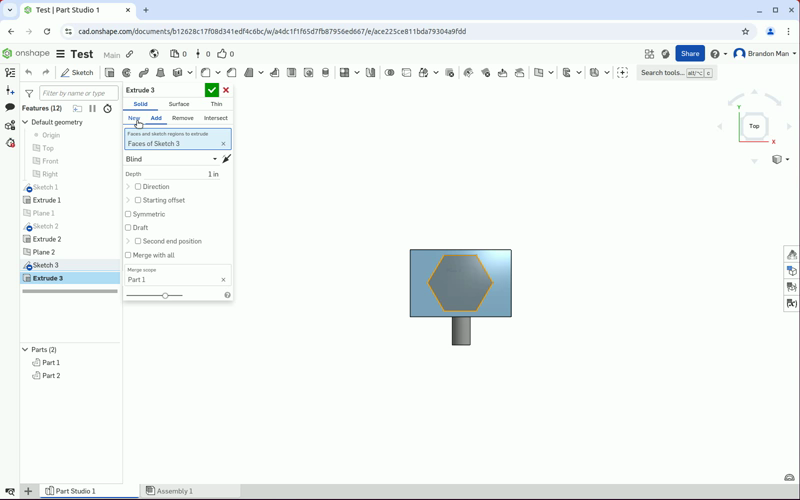
click(137, 120)
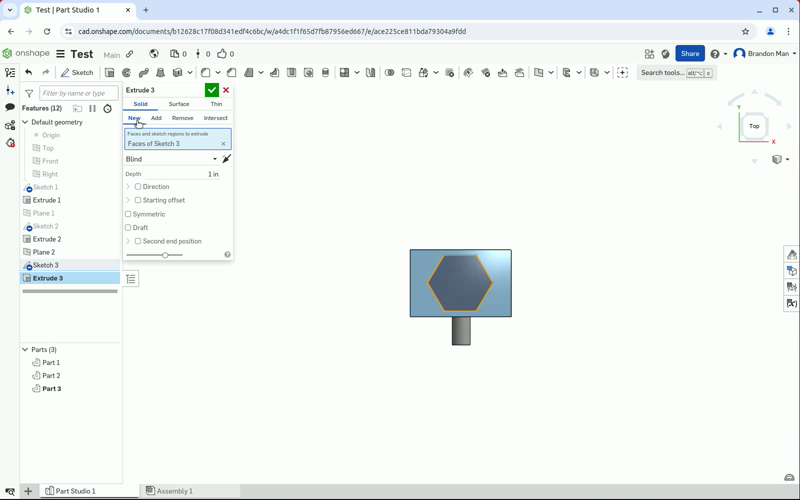
key(tab, 4)
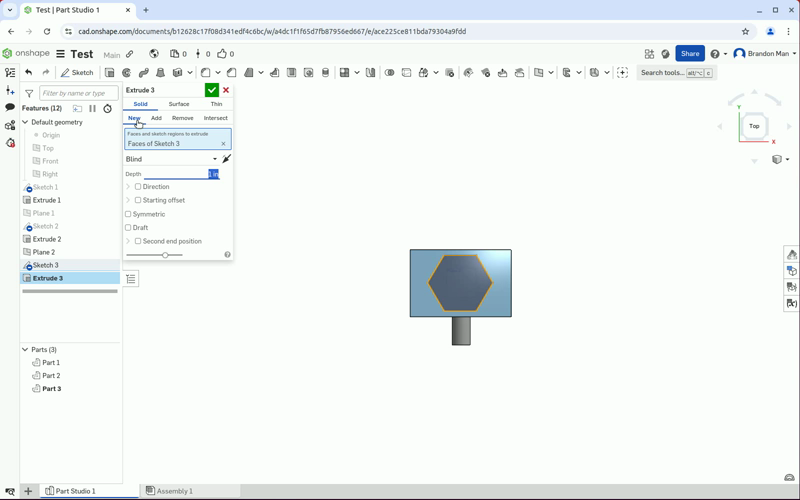
text(11.554)
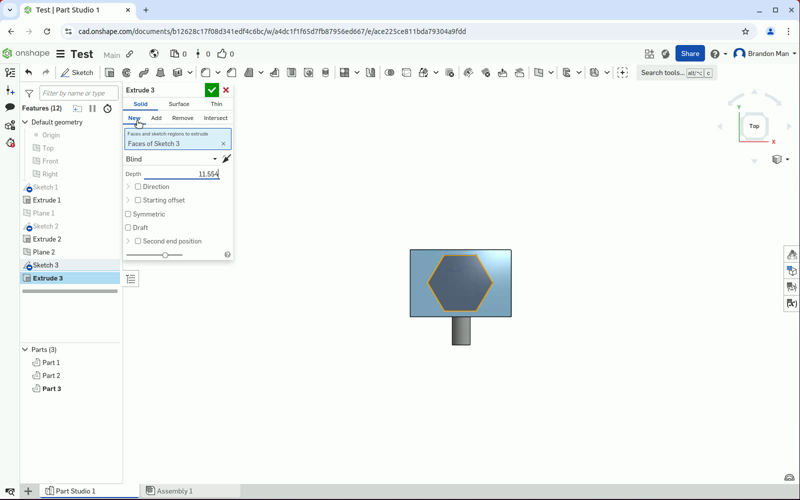
key(enter)
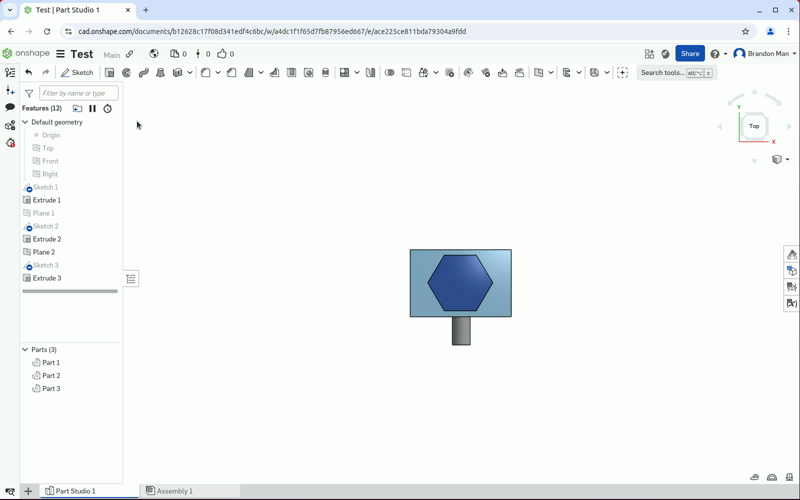
key(shift+h)
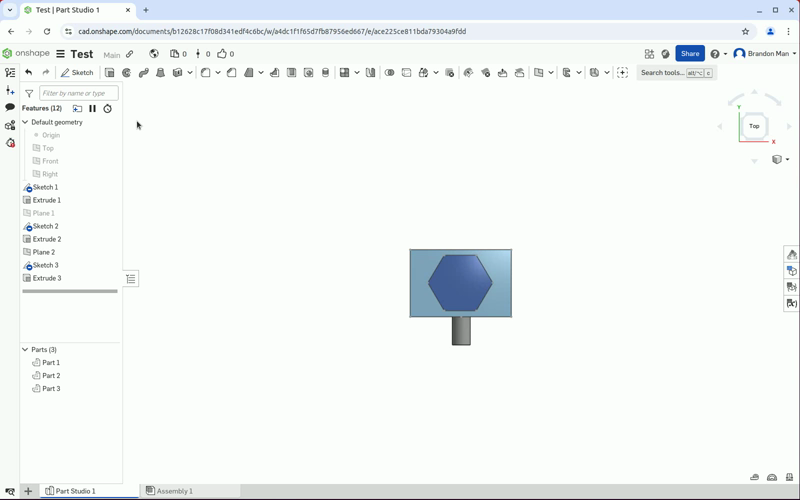
key(shift+h)
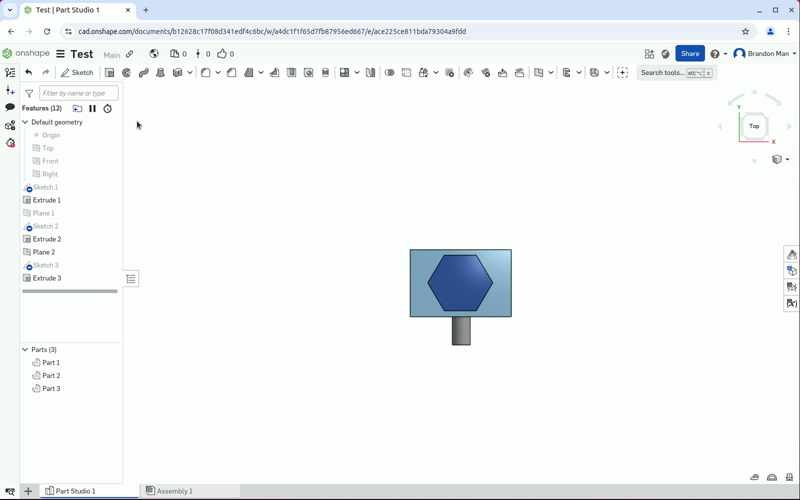
mouse_move(73, 189)
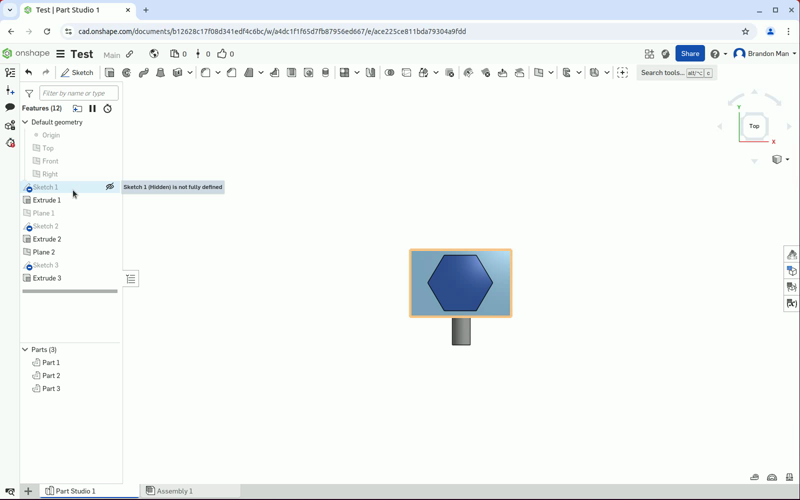
click(73, 189)
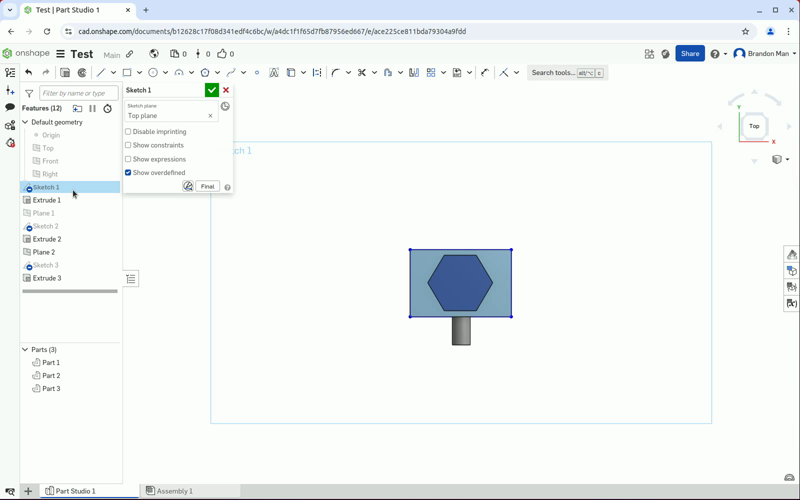
mouse_move(229, 92)
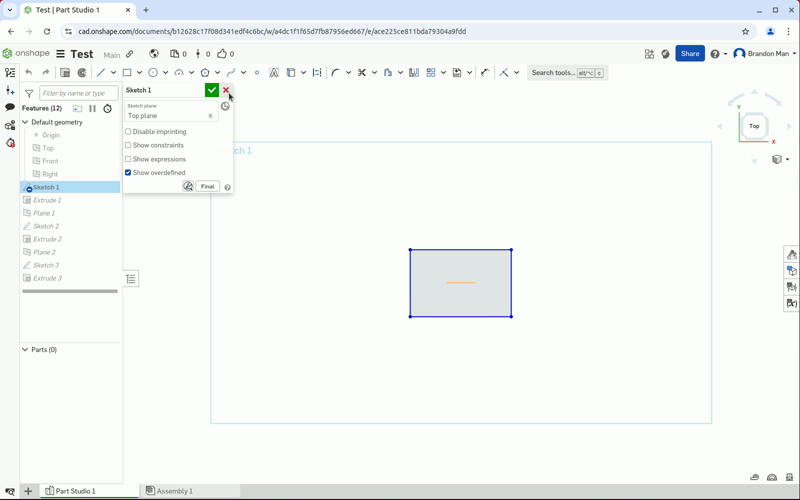
click(229, 92)
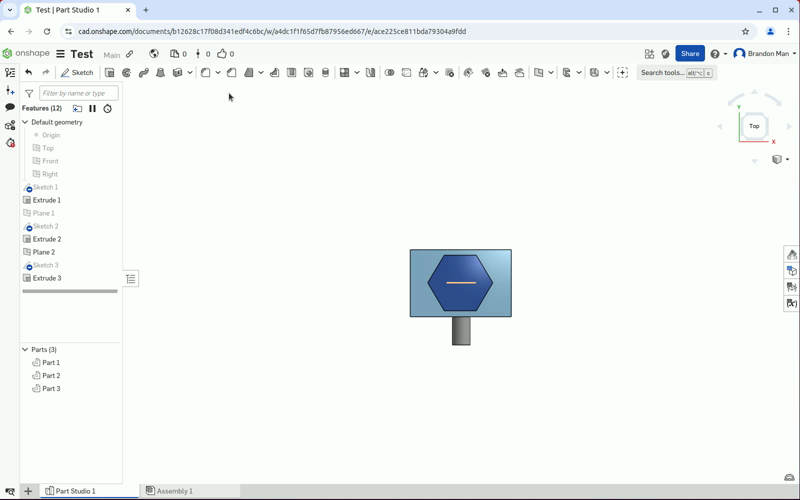
mouse_move(541, 75)
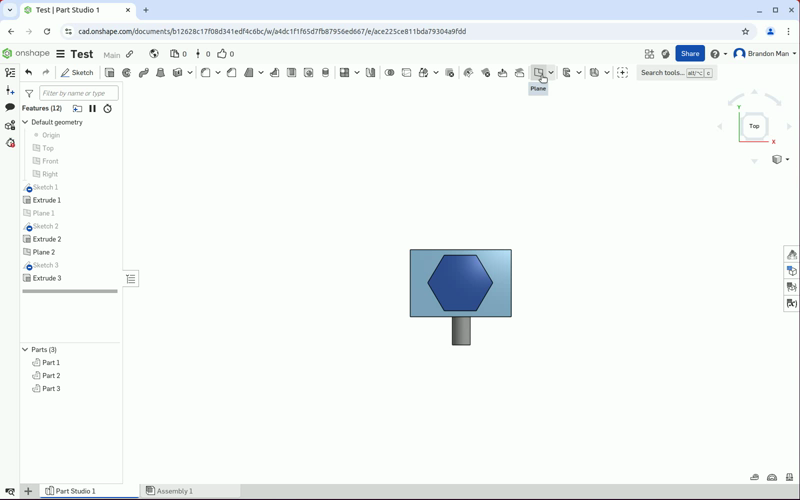
click(541, 75)
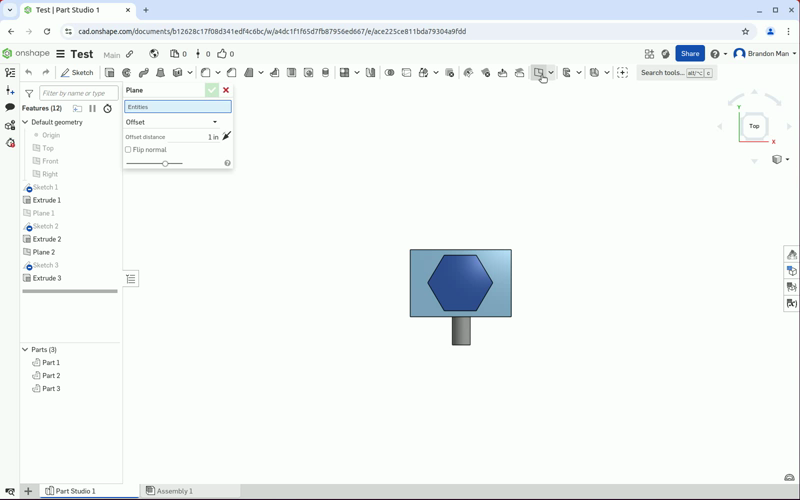
mouse_move(73, 150)
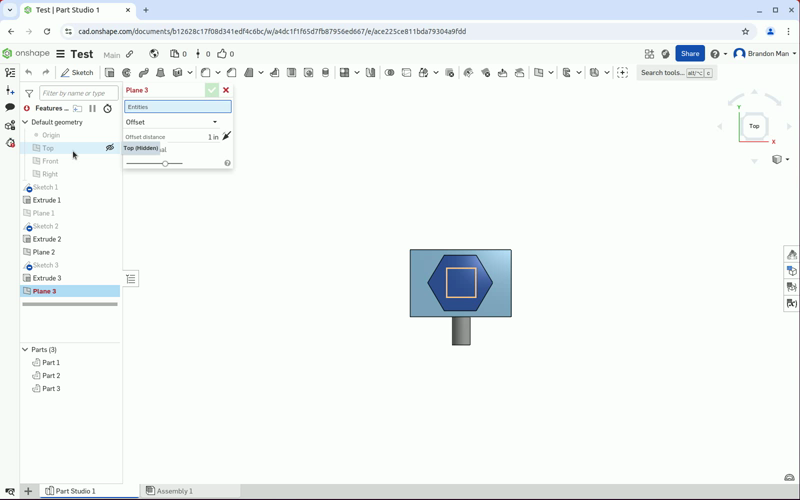
click(73, 150)
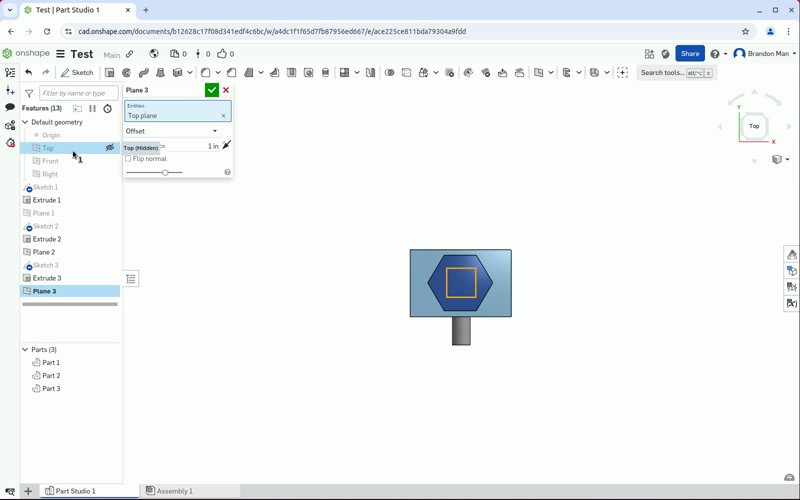
key(tab, 2)
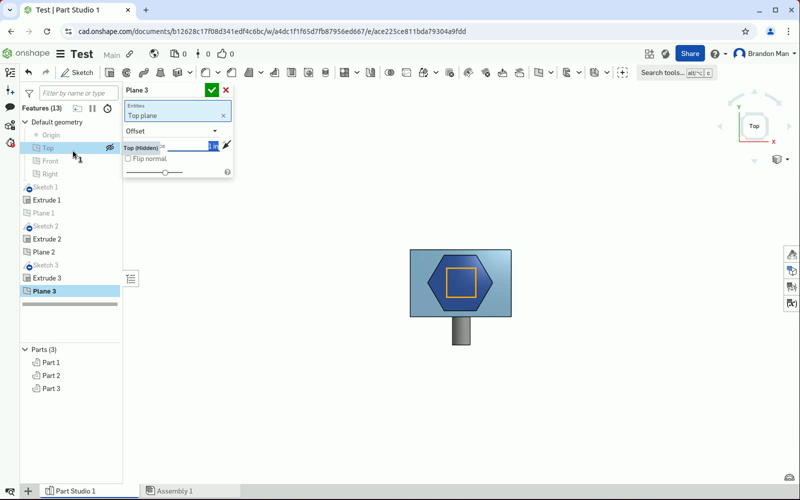
text(23.108)
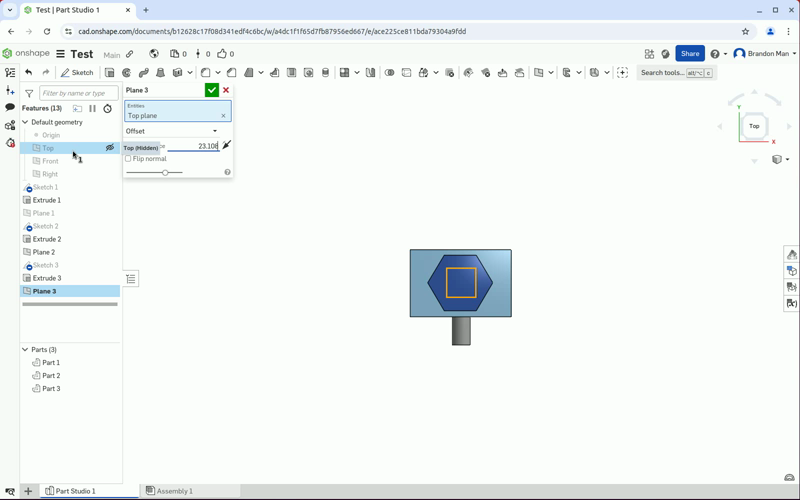
key(enter, 2)
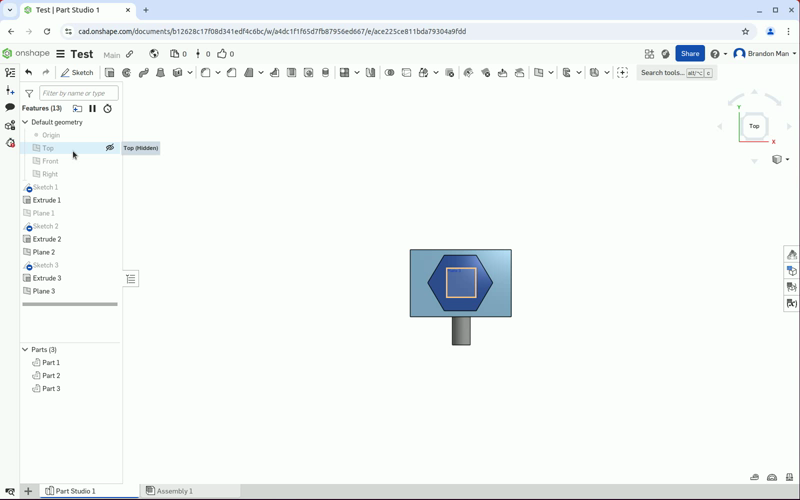
key(shift+s)
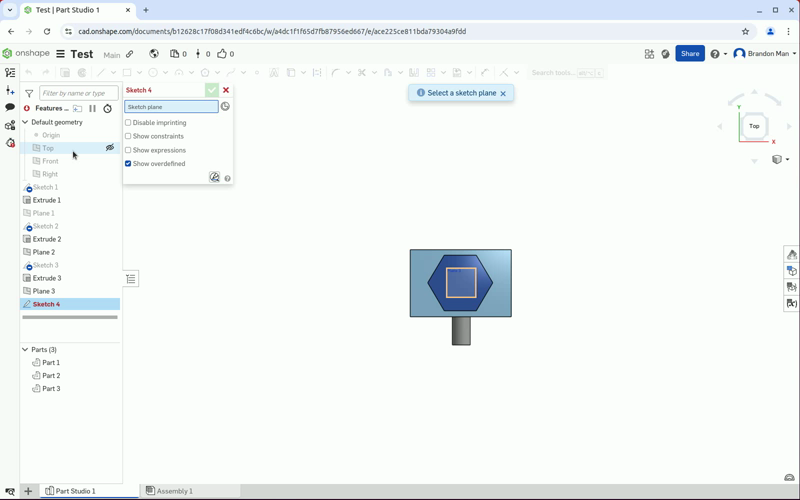
mouse_move(73, 293)
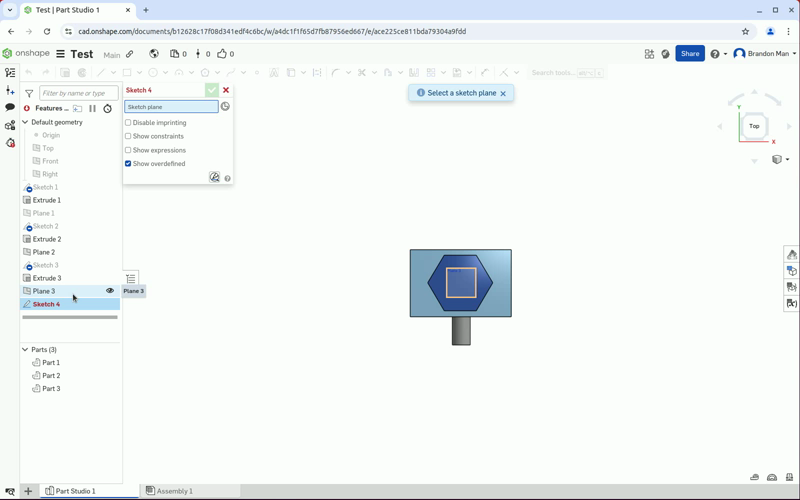
click(73, 293)
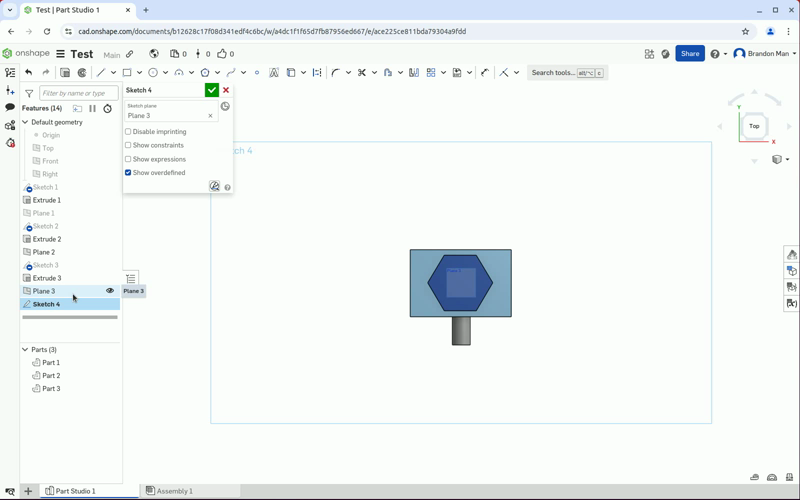
mouse_move(73, 352)
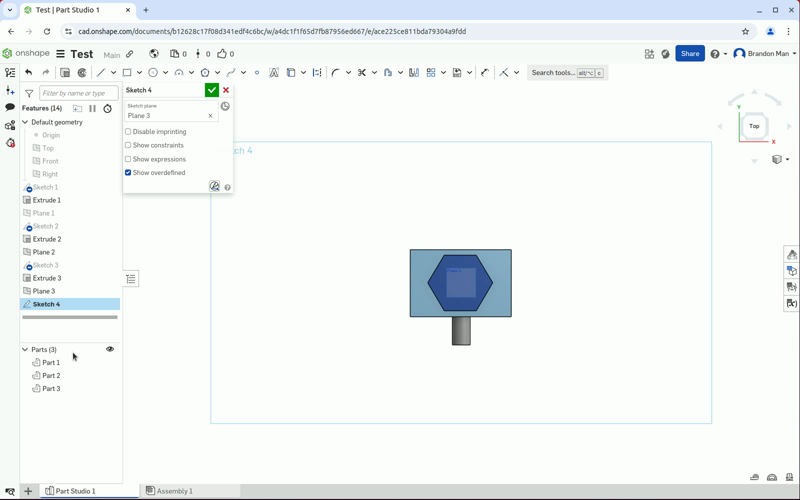
key(y)
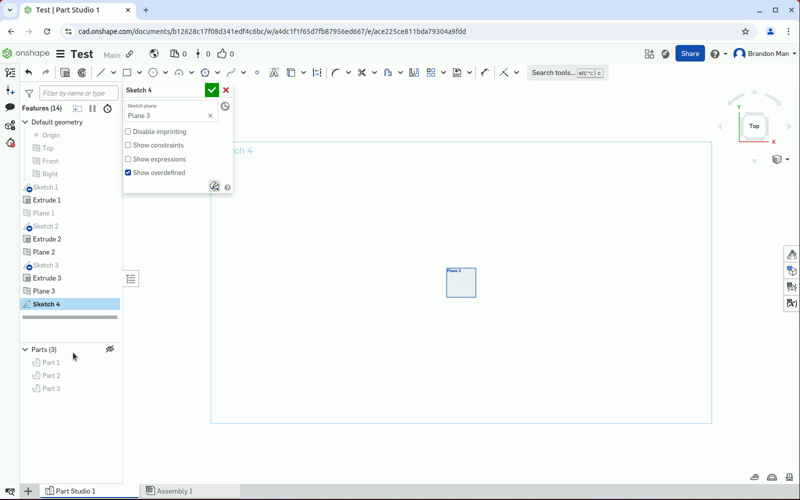
key(l)
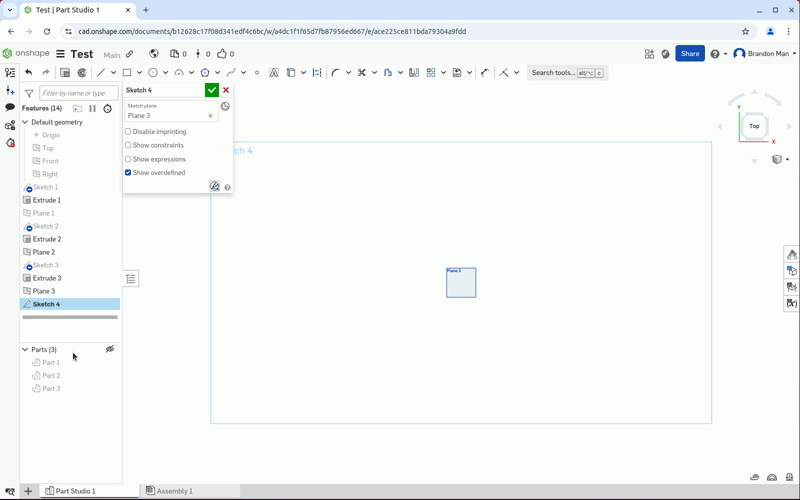
key_down(shift)
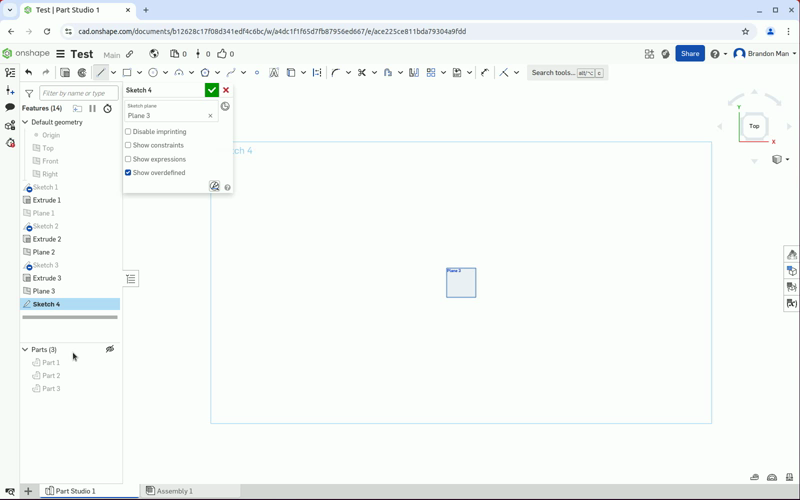
mouse_move(446, 291)
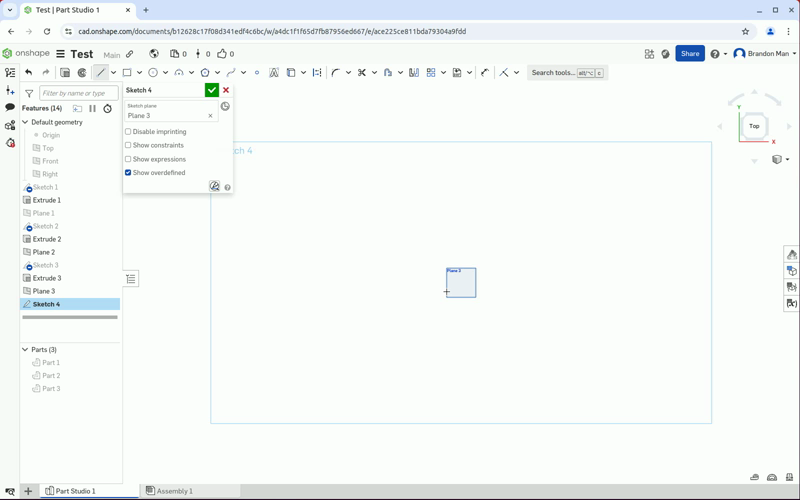
click(446, 291)
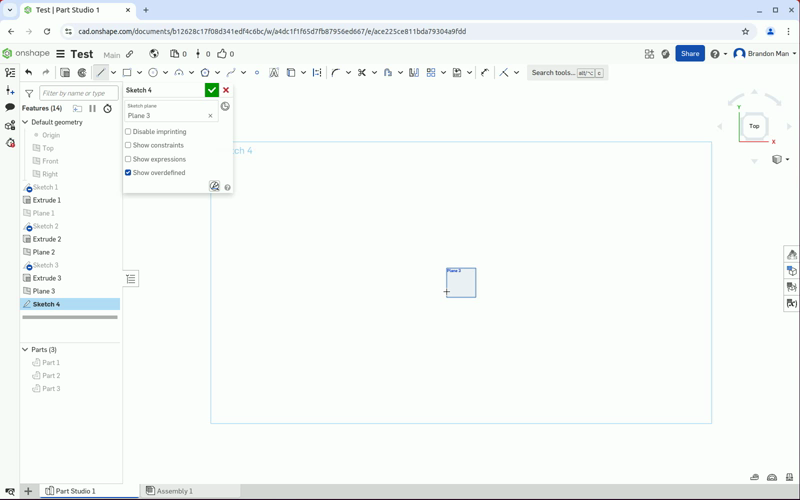
key_up(shift)
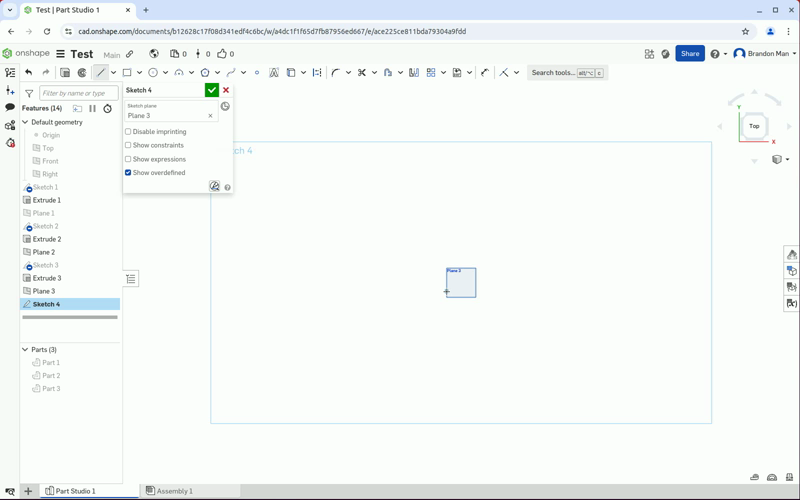
key_down(shift)
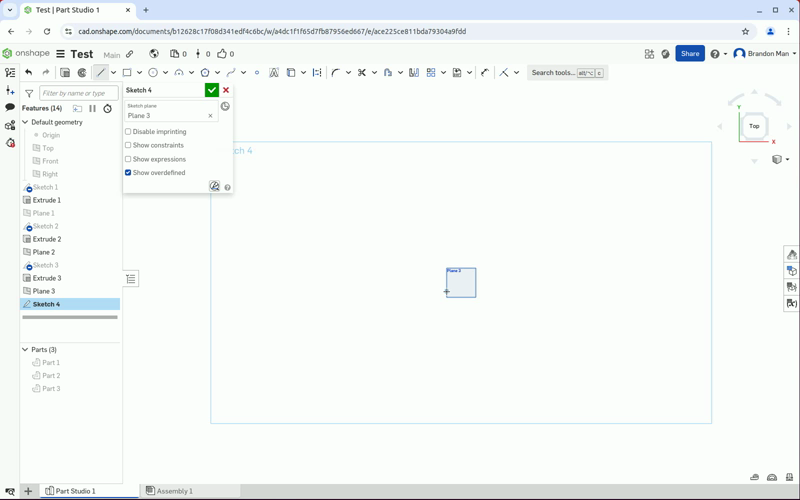
mouse_move(476, 291)
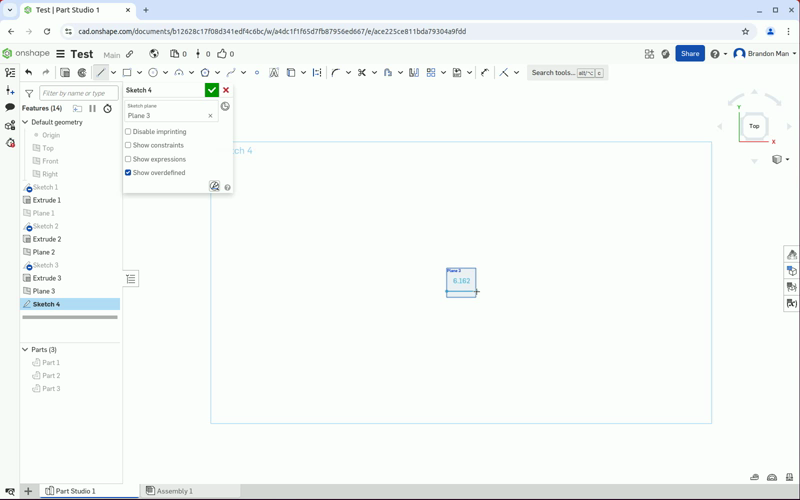
mouse_move(461, 299)
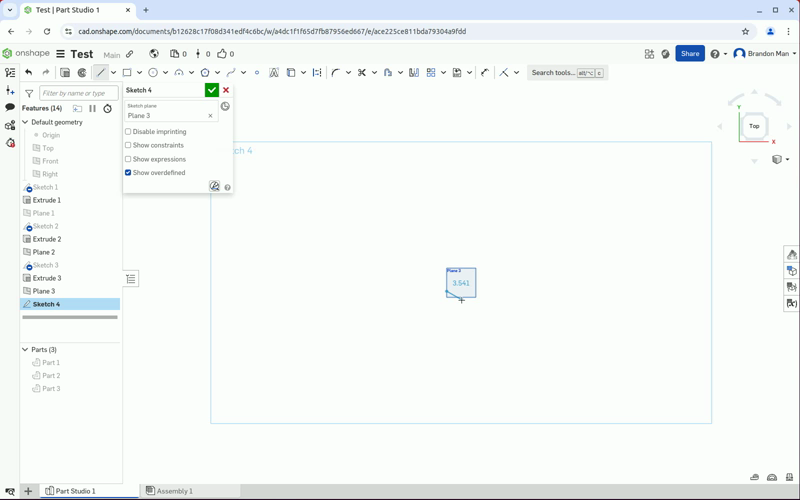
click(461, 299)
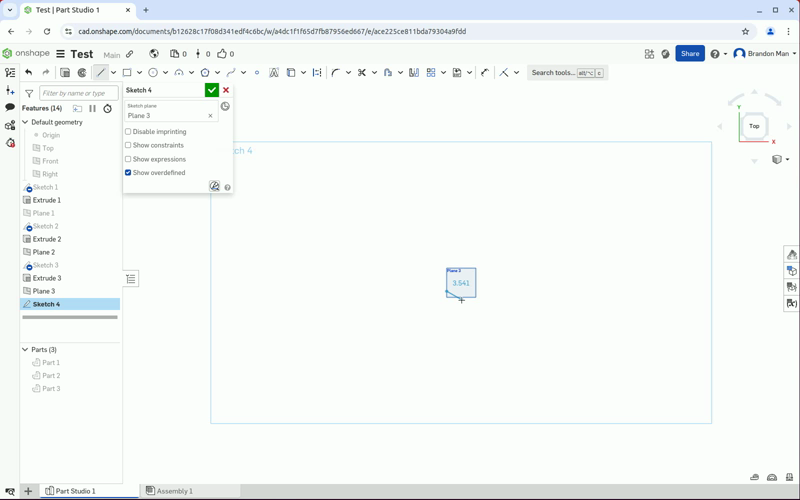
key_up(shift)
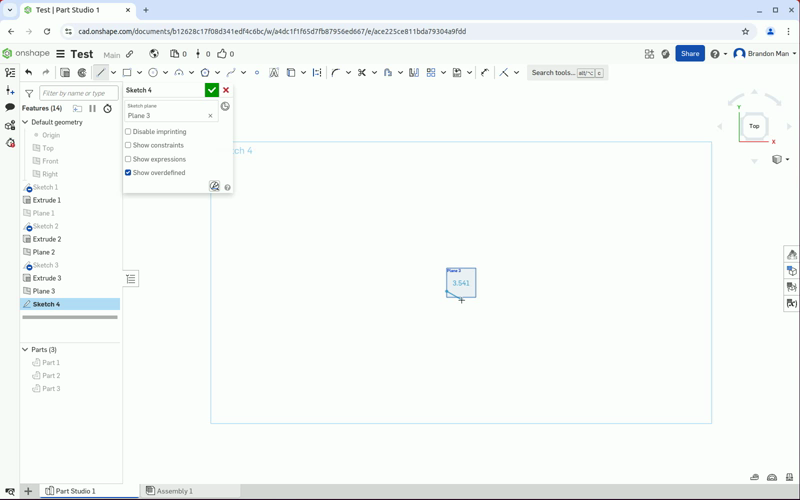
key_down(shift)
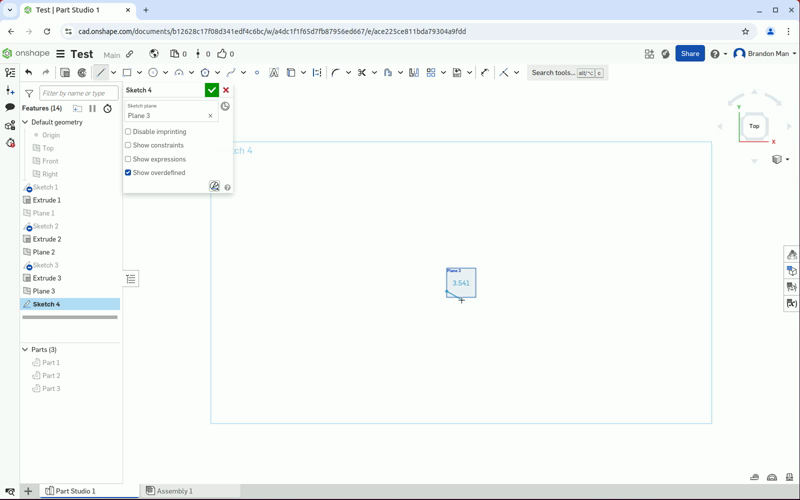
mouse_move(492, 299)
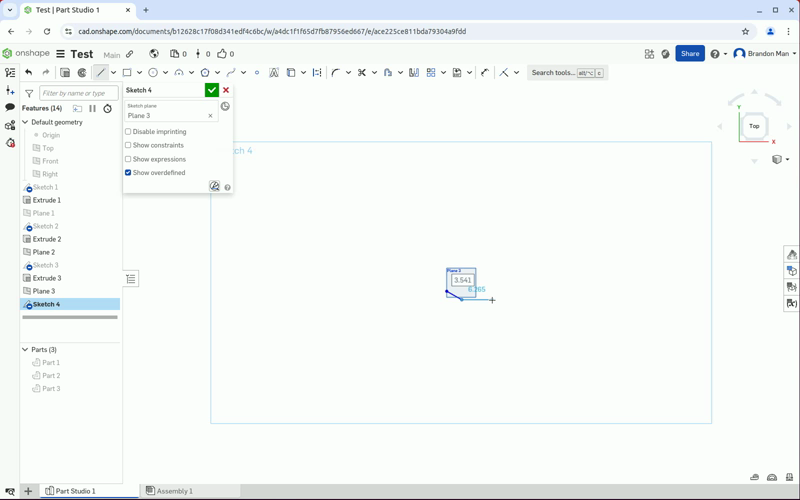
mouse_move(477, 291)
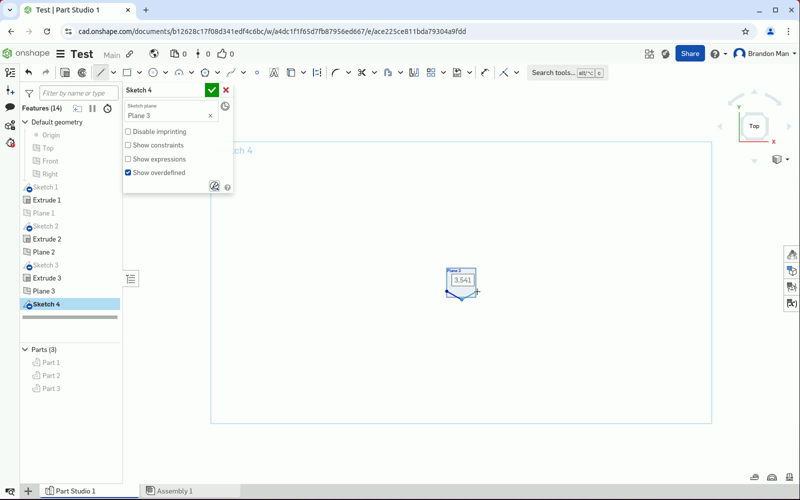
click(477, 291)
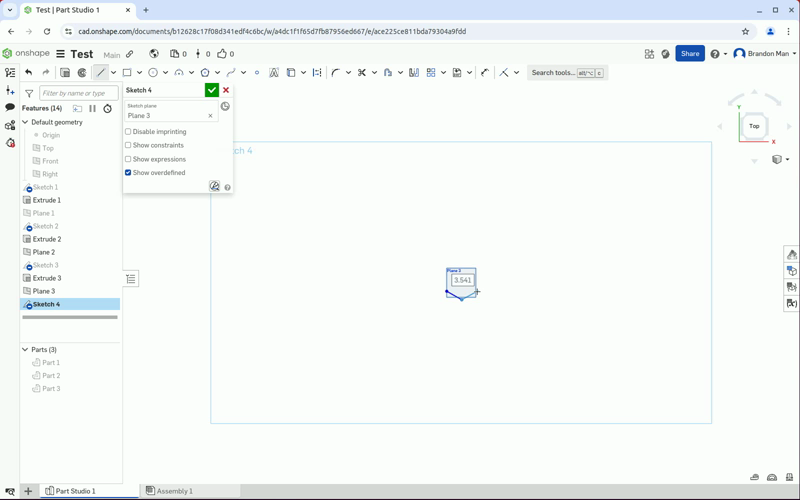
key_up(shift)
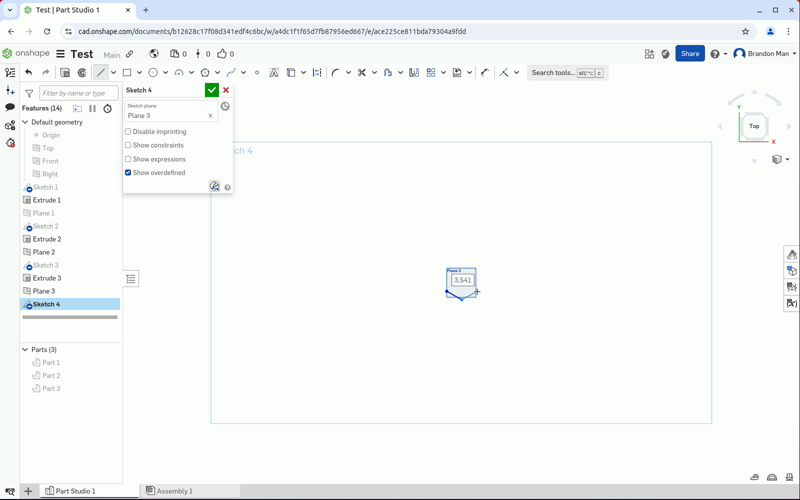
key_down(shift)
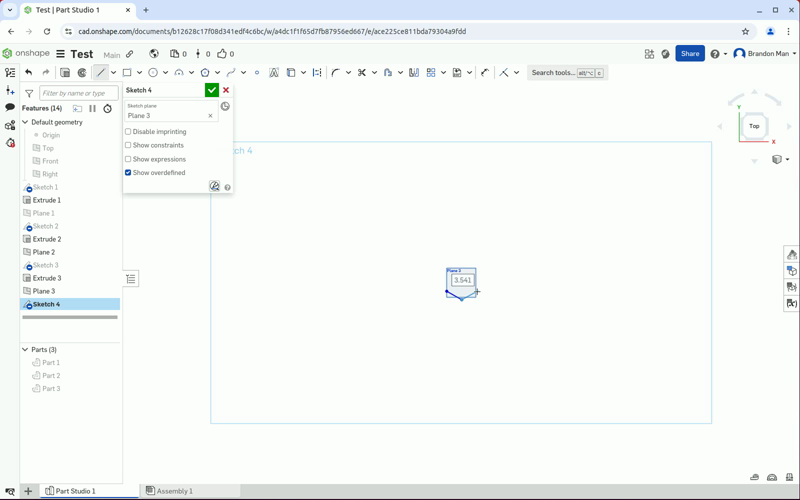
mouse_move(507, 291)
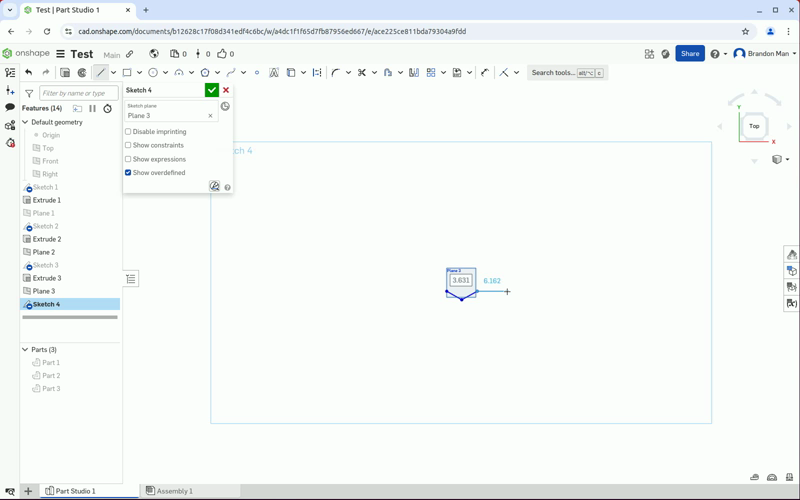
mouse_move(477, 273)
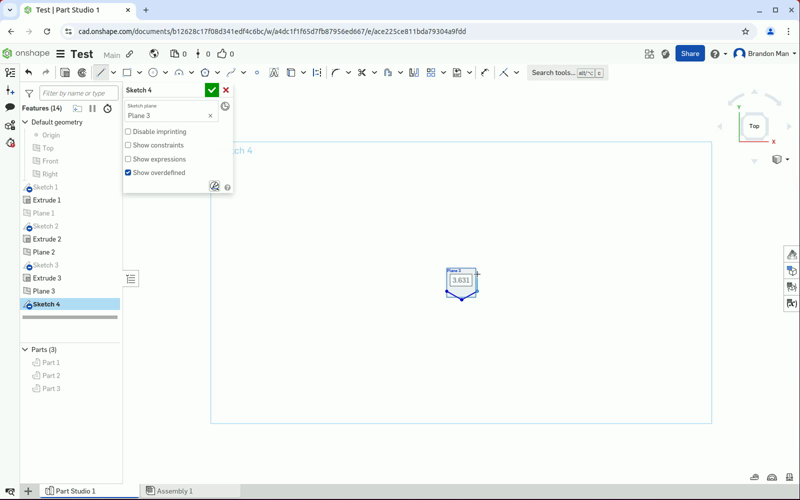
click(477, 273)
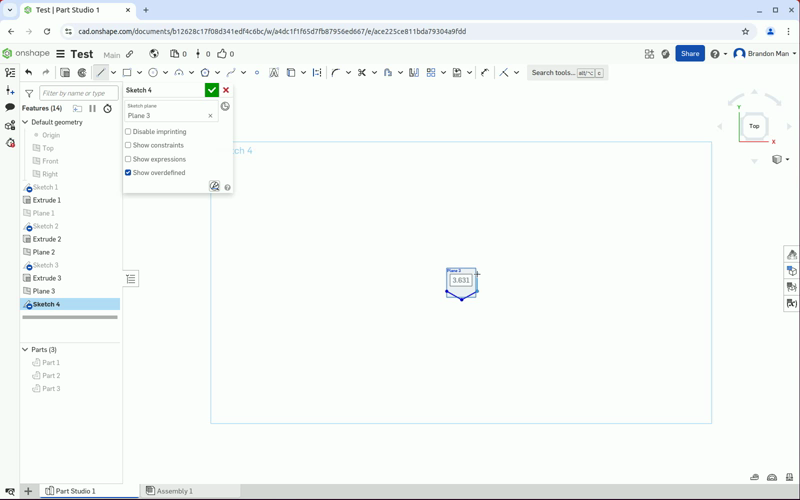
key_up(shift)
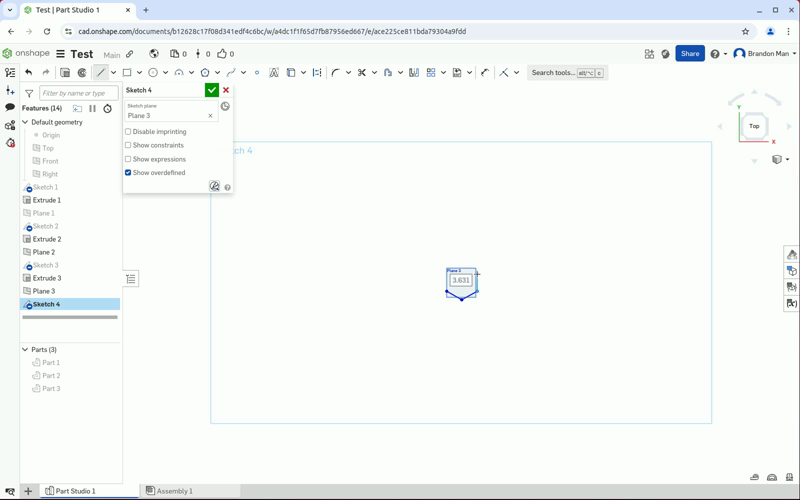
key_down(shift)
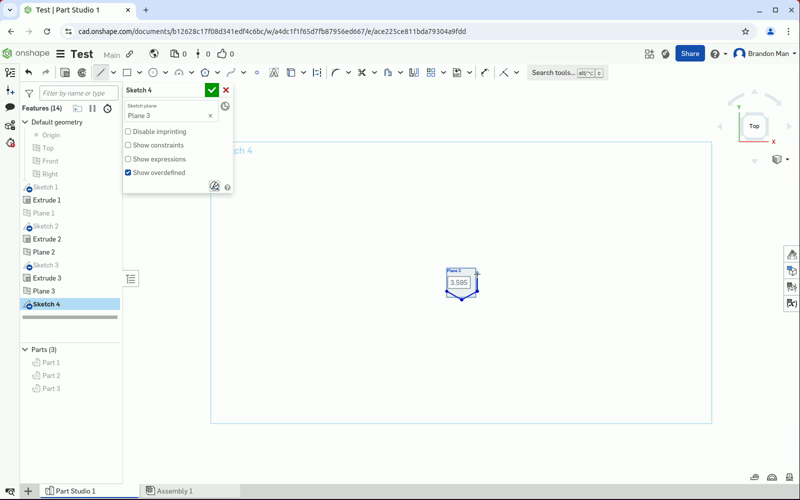
mouse_move(507, 273)
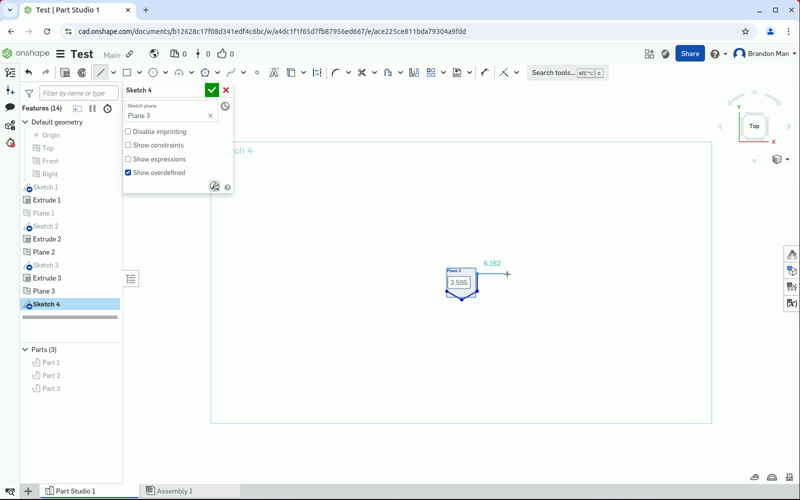
mouse_move(461, 265)
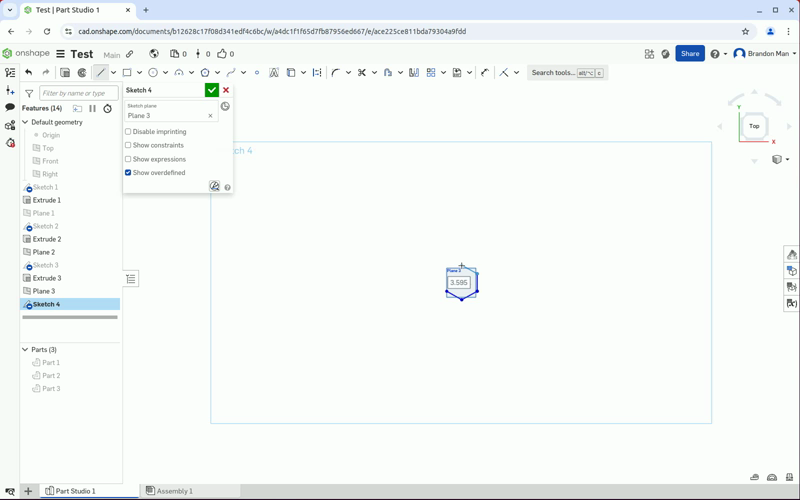
click(461, 265)
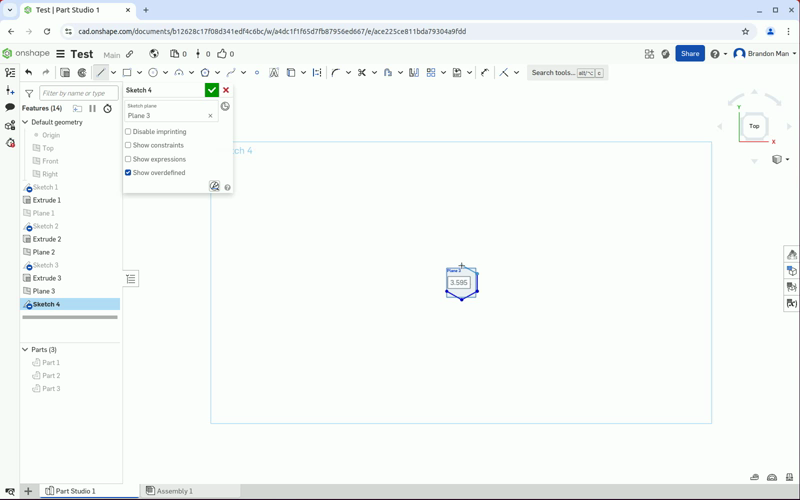
key_up(shift)
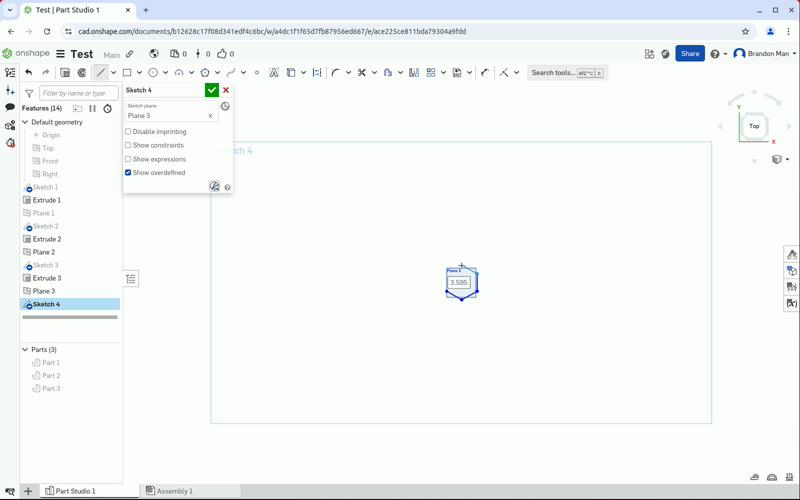
key_down(shift)
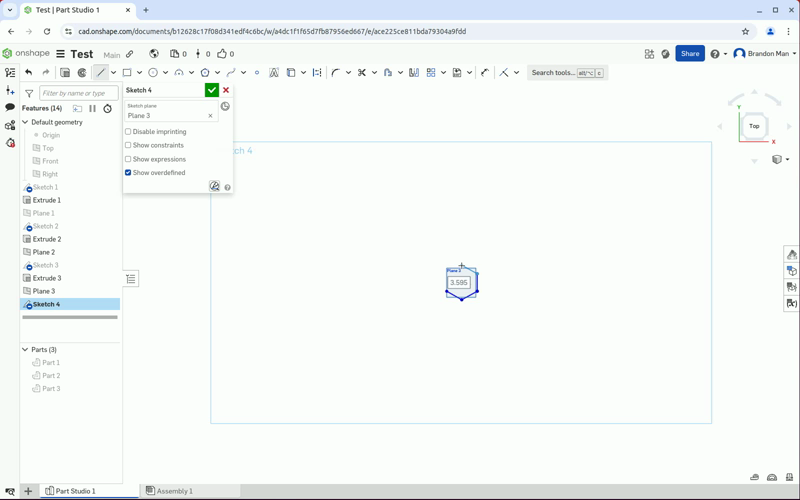
mouse_move(492, 265)
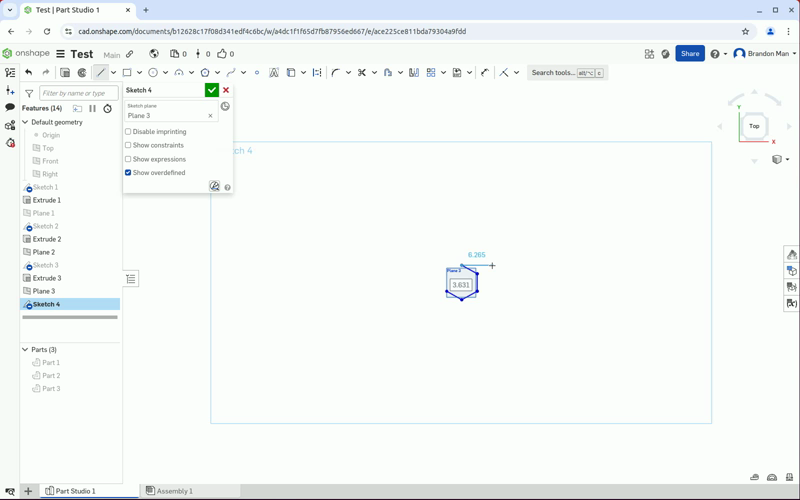
mouse_move(446, 273)
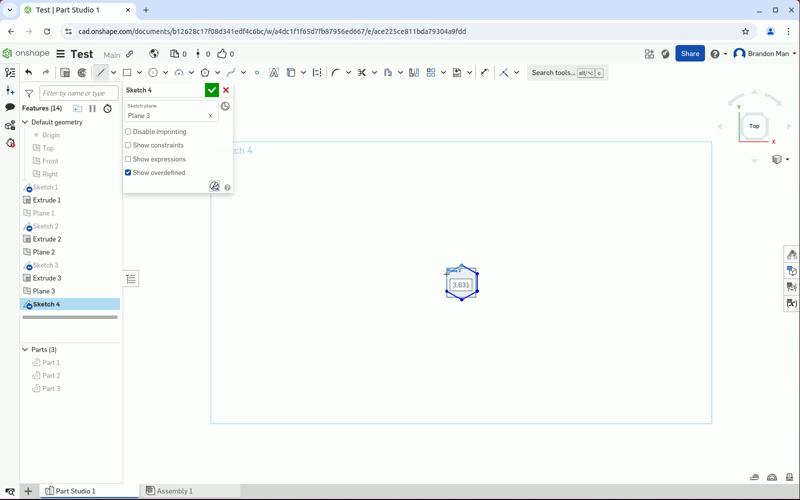
click(446, 273)
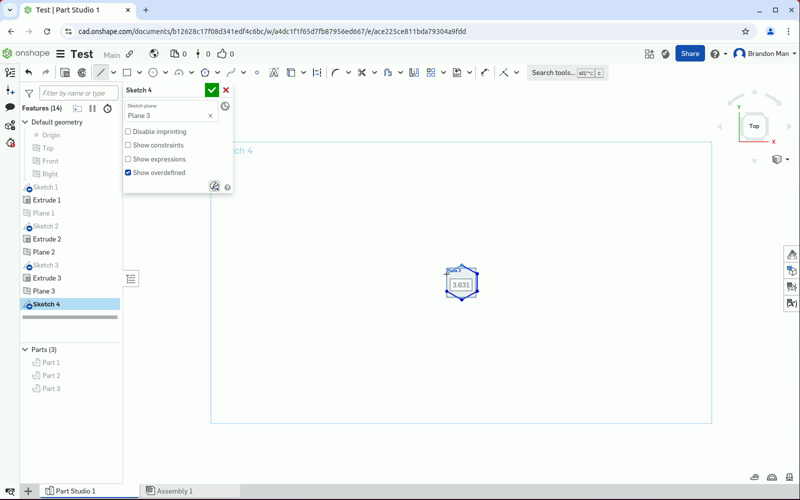
key_up(shift)
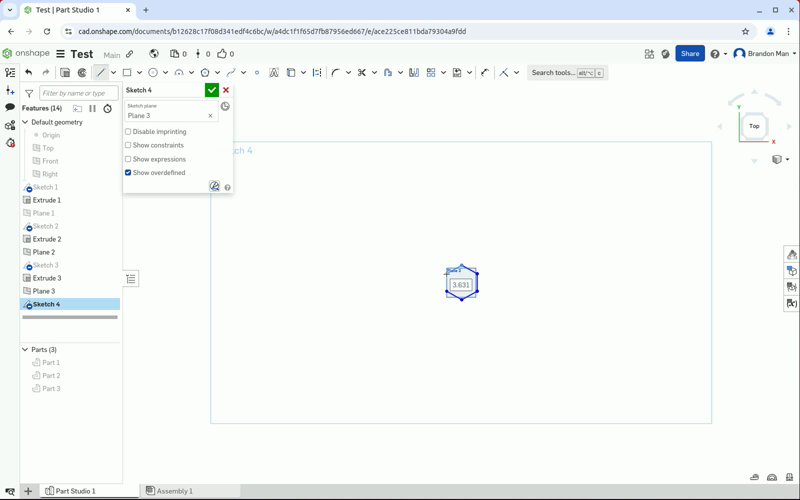
mouse_move(476, 273)
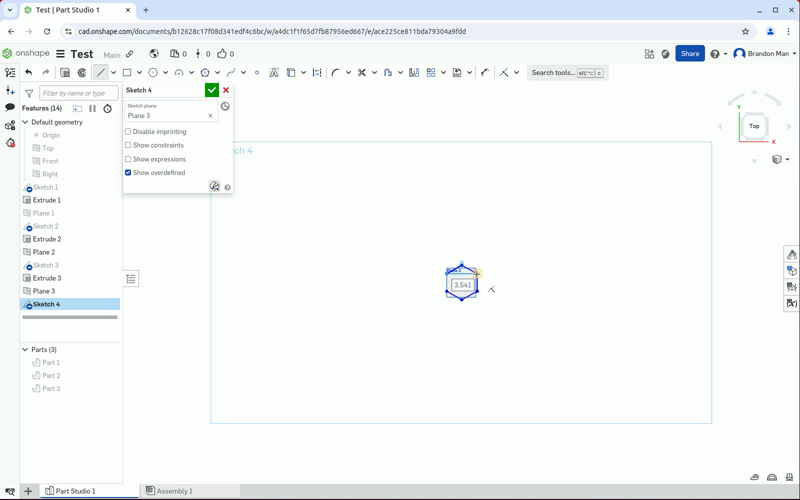
key_down(shift)
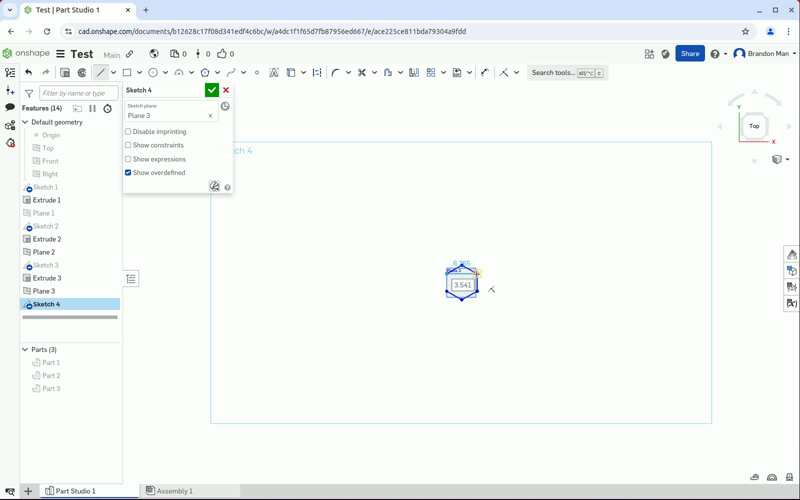
mouse_move(446, 291)
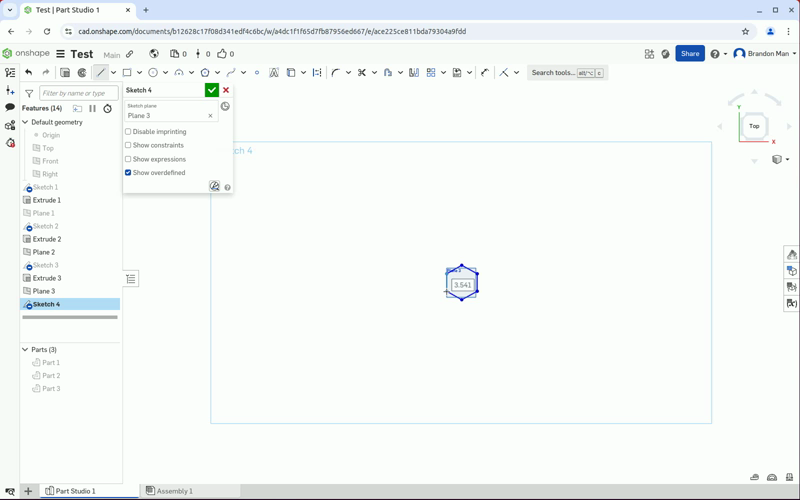
key_up(shift)
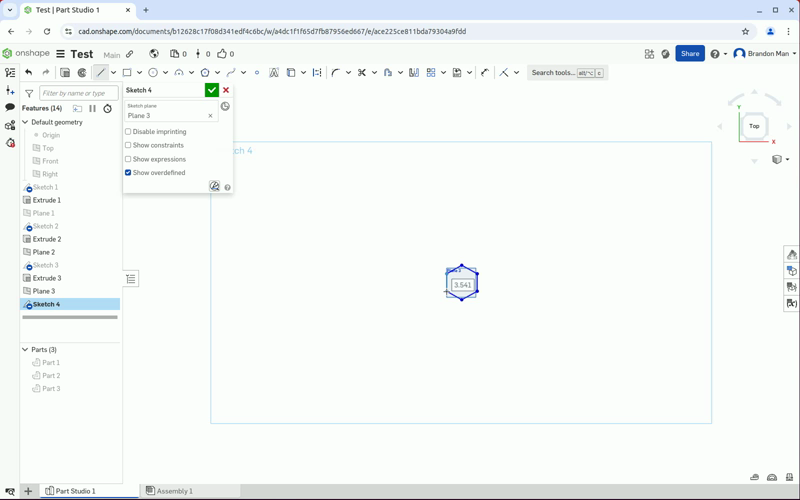
click(446, 291)
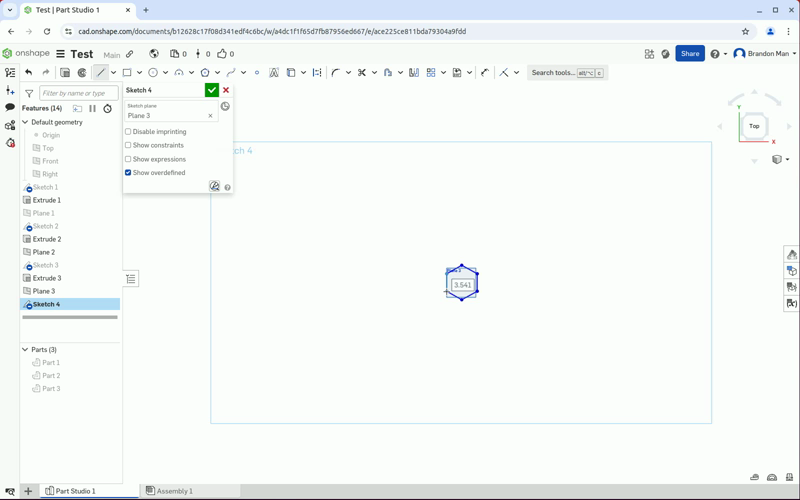
key(esc)
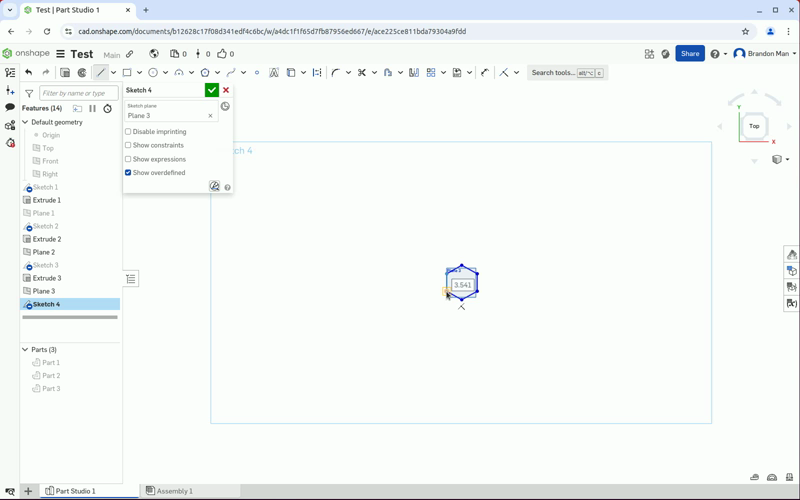
mouse_move(473, 285)
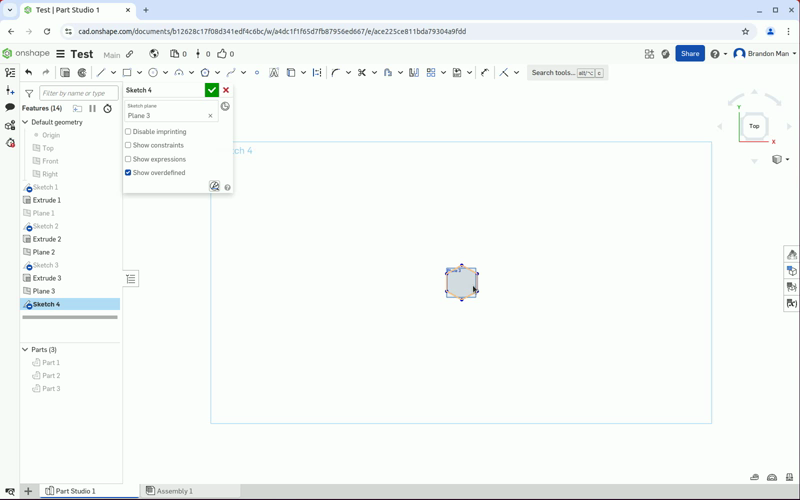
scroll(6)
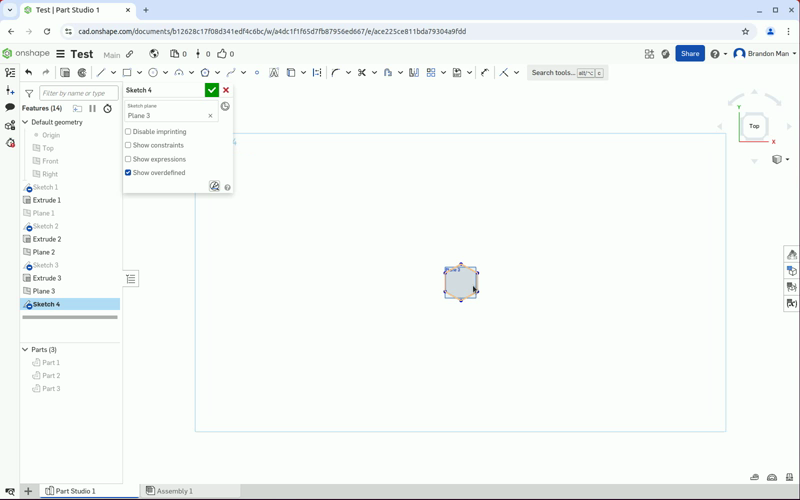
scroll(6)
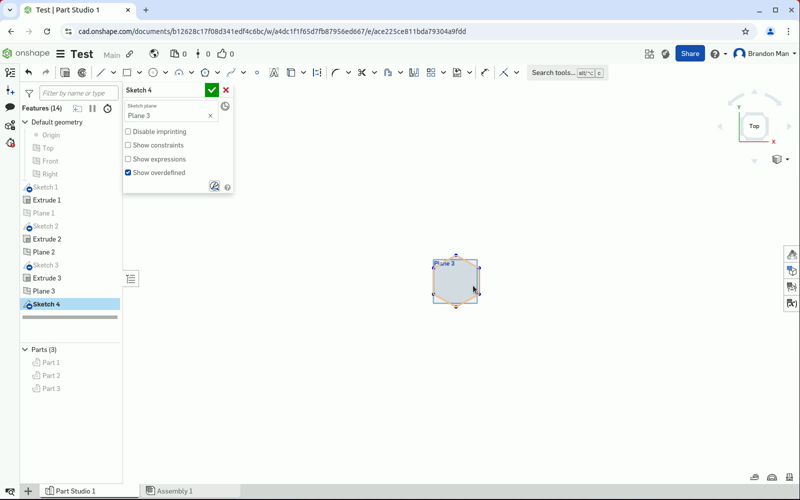
scroll(6)
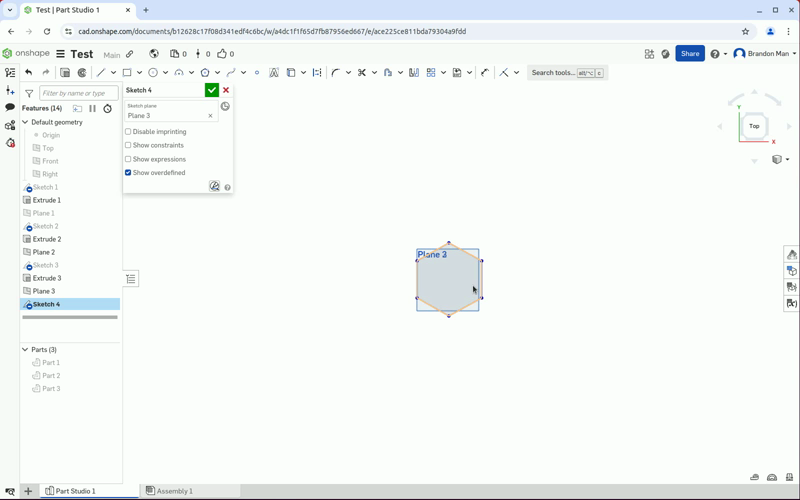
scroll(6)
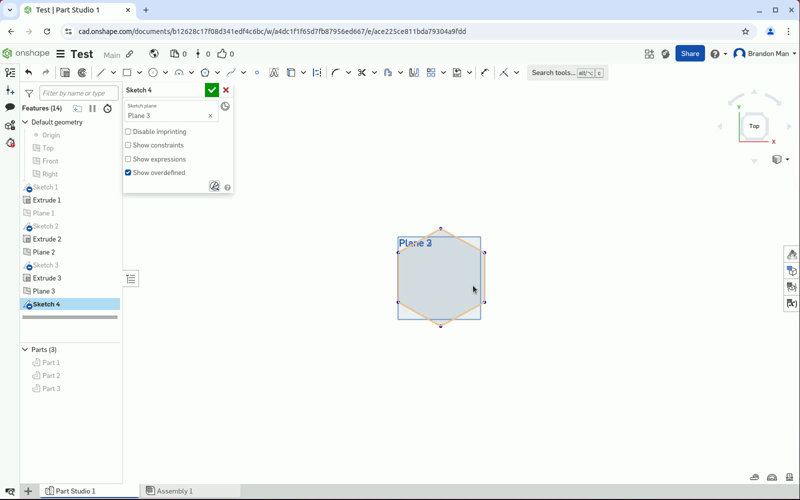
scroll(6)
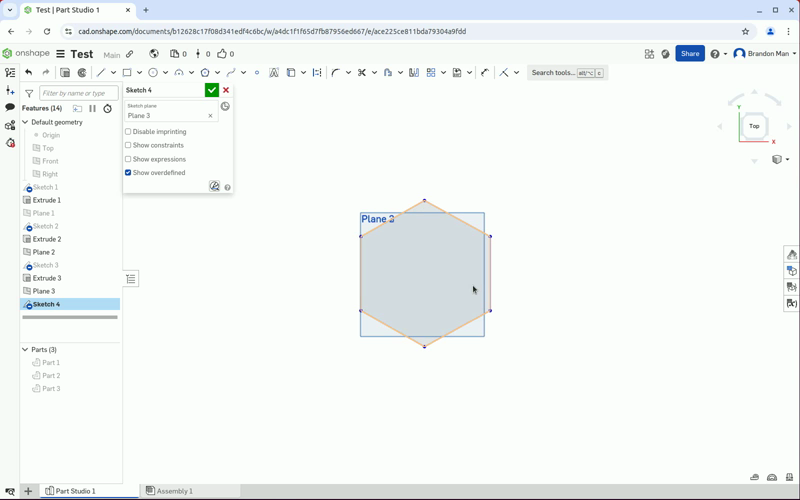
scroll(6)
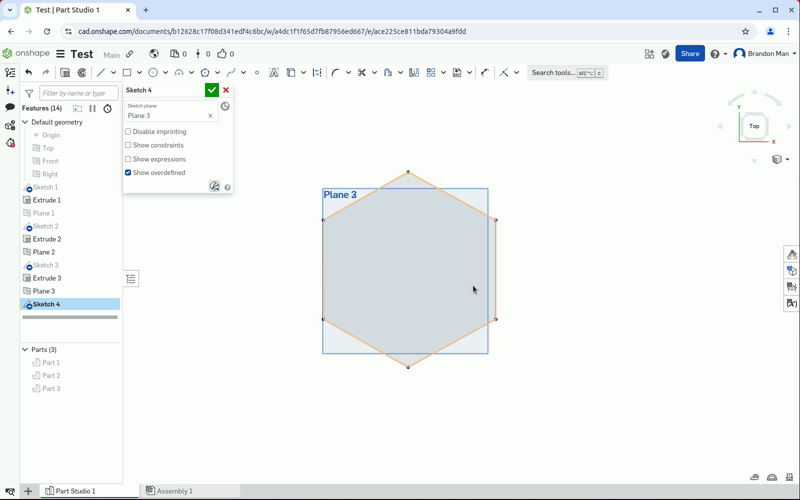
scroll(6)
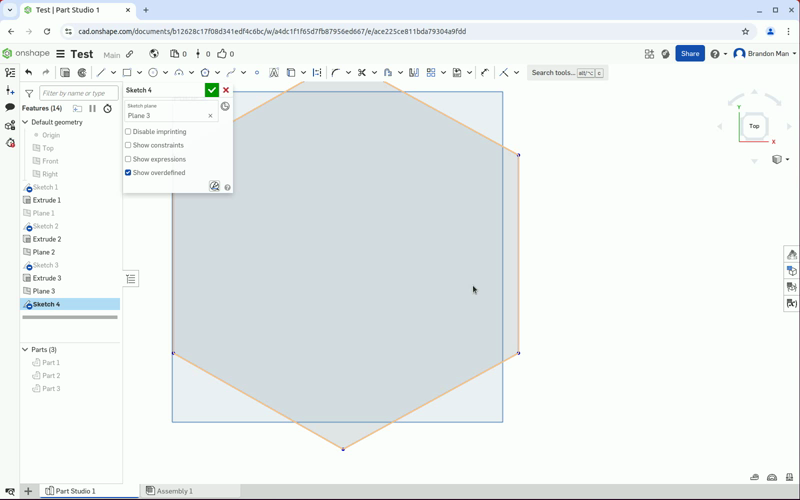
click(473, 285)
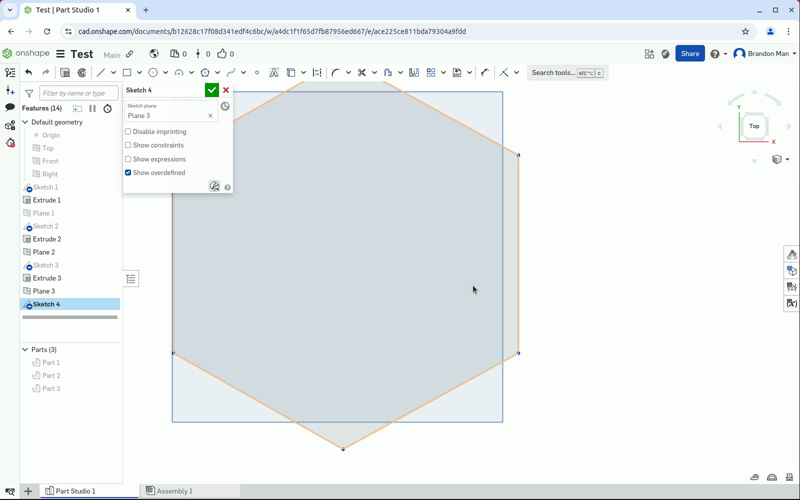
scroll(-6)
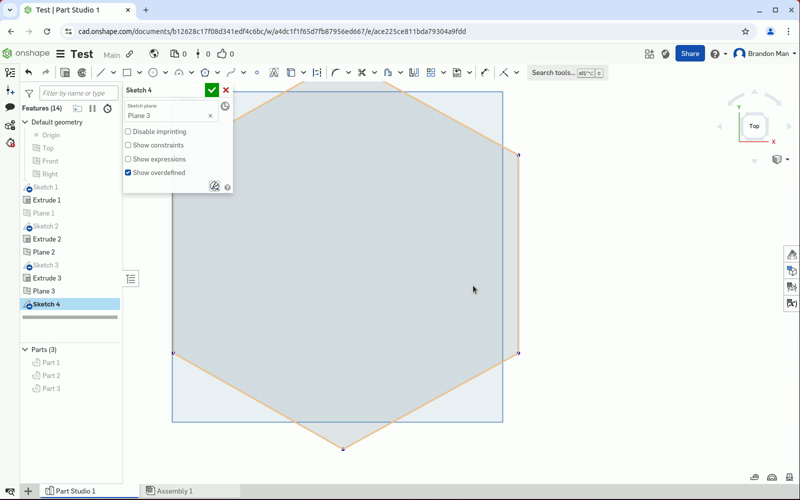
scroll(-6)
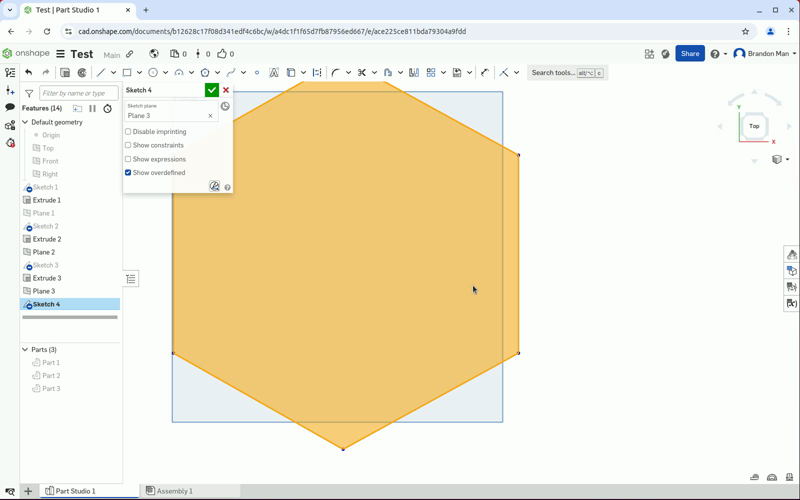
scroll(-6)
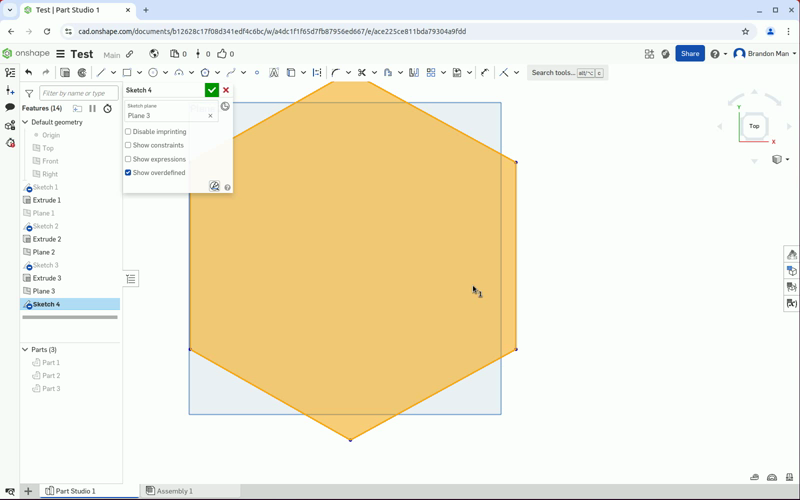
scroll(-6)
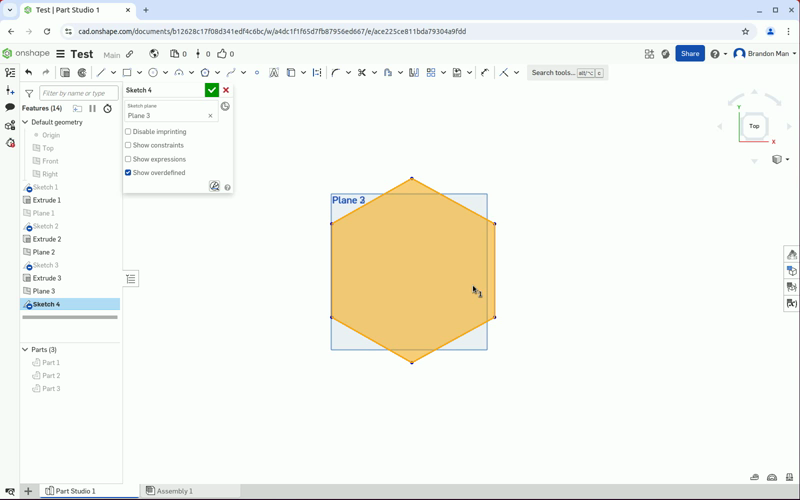
scroll(-6)
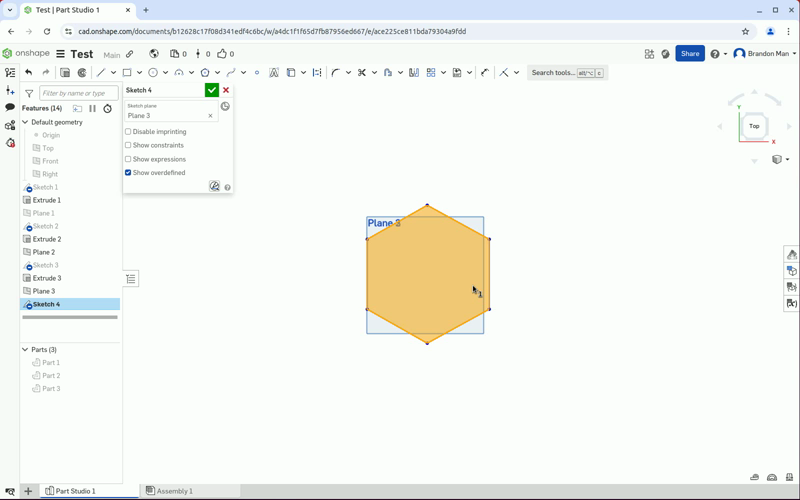
scroll(-6)
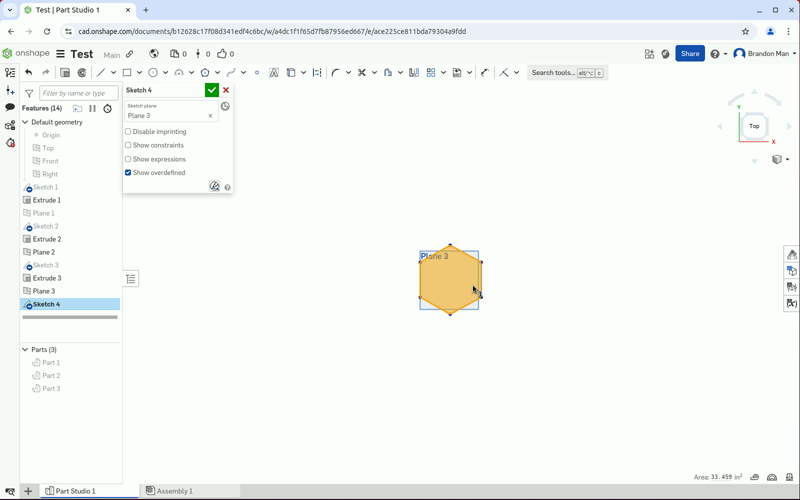
scroll(-6)
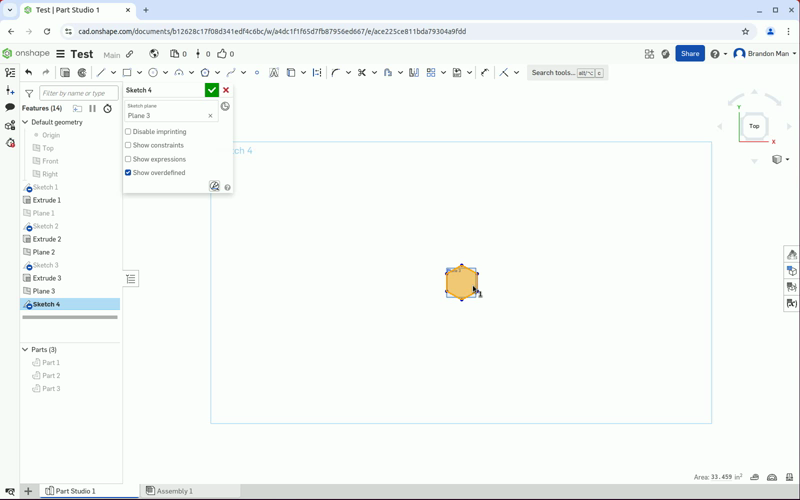
mouse_move(73, 352)
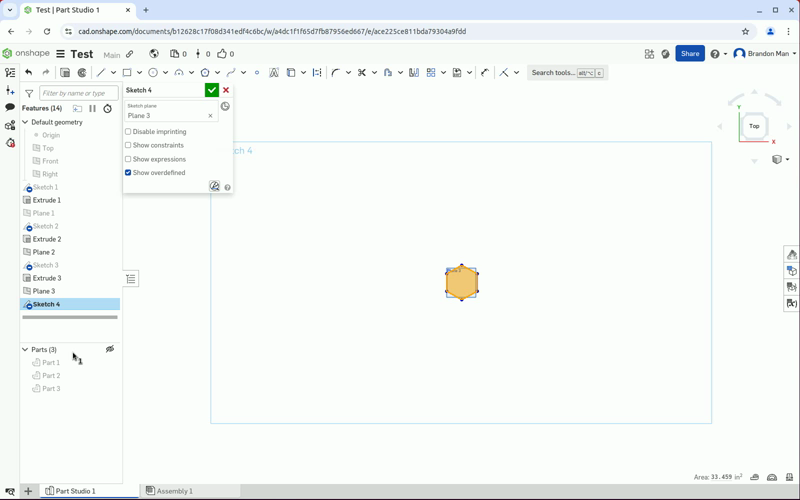
key(shift+y)
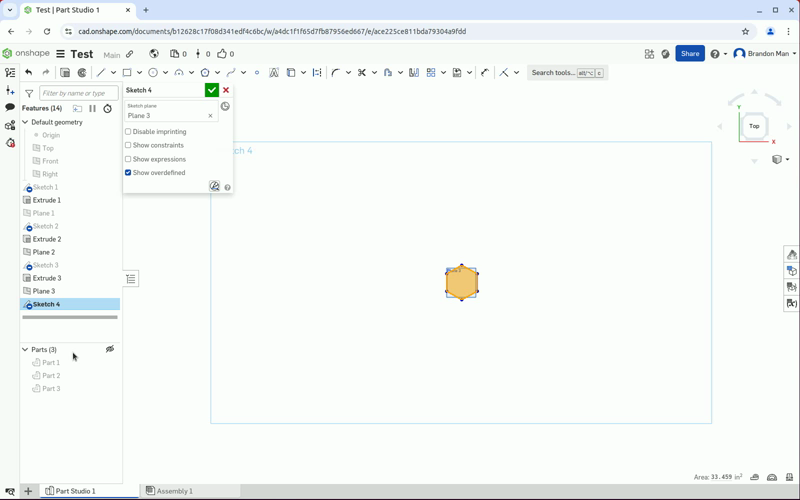
key(shift+e)
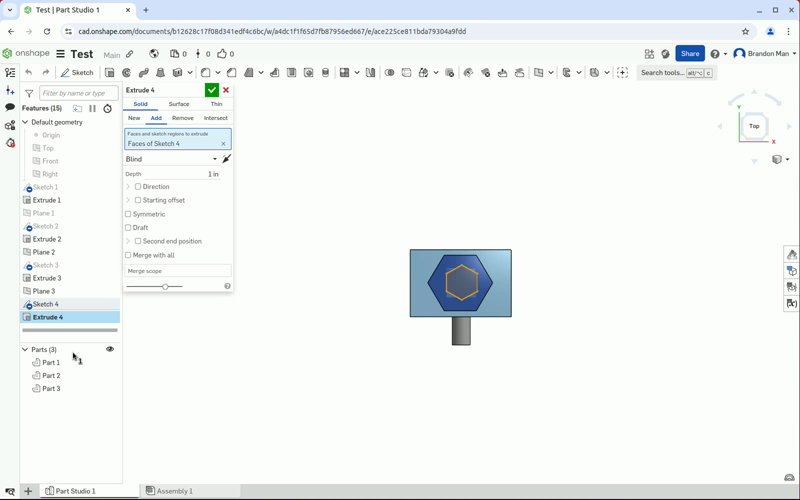
mouse_move(143, 106)
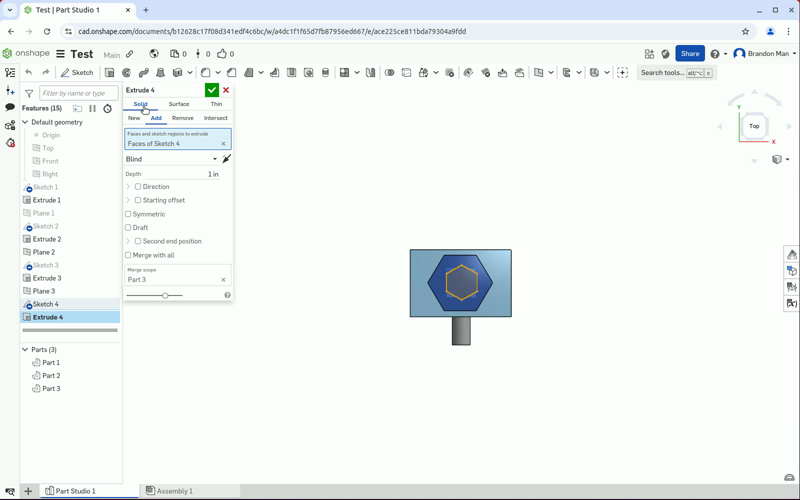
click(143, 106)
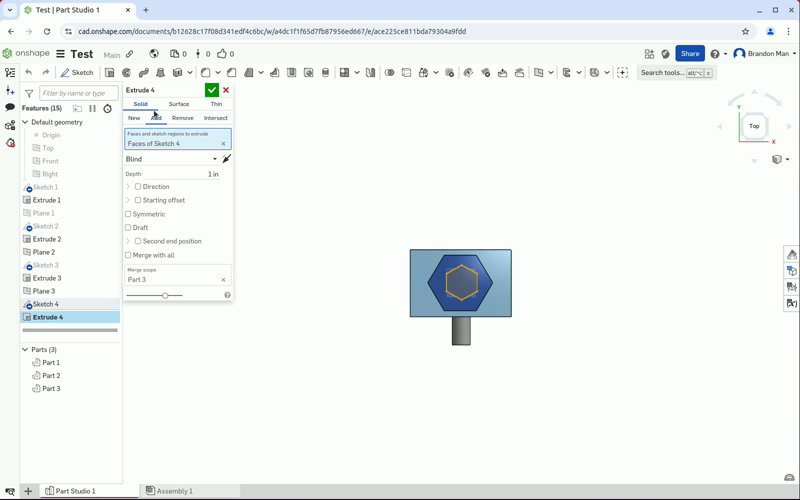
mouse_move(186, 120)
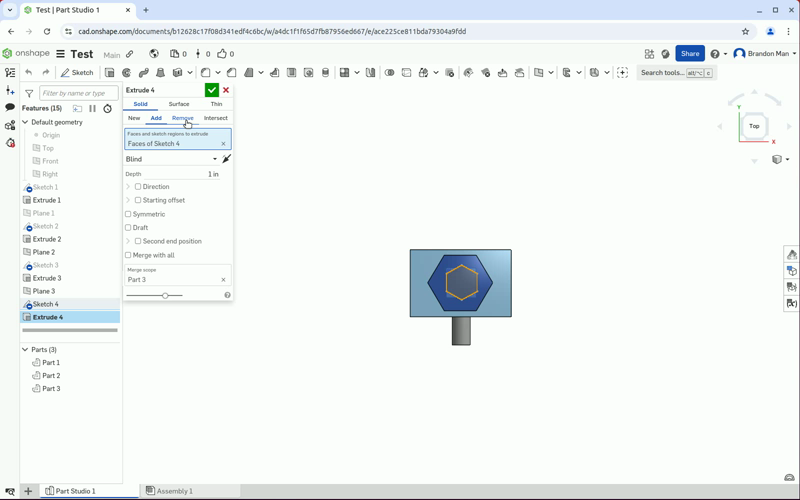
click(186, 120)
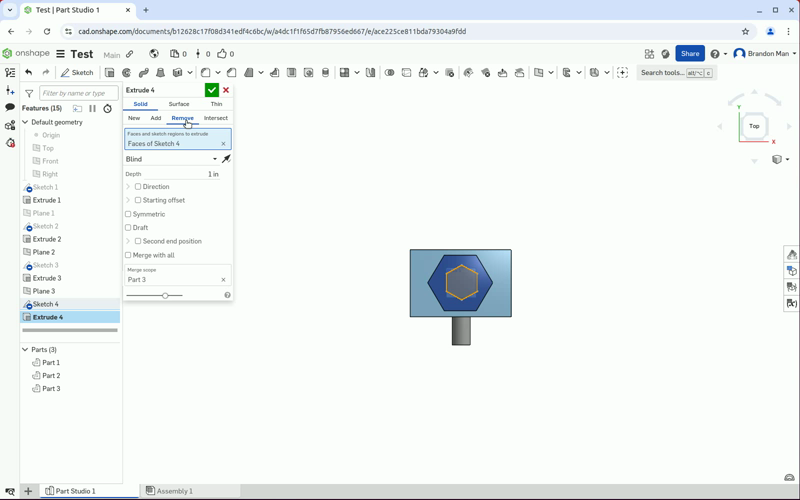
key(tab, 4)
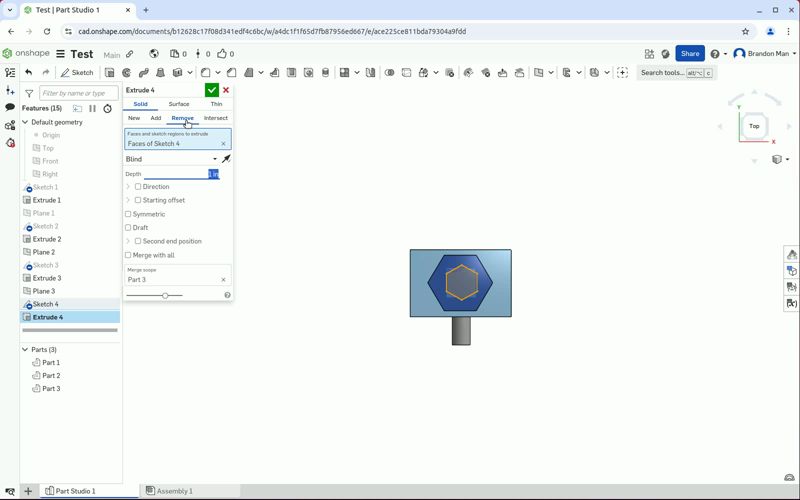
text(21.905)
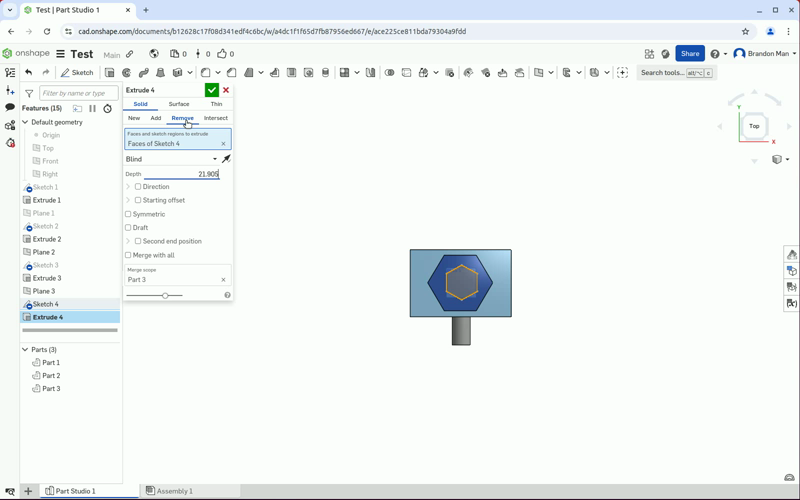
key(tab, 6)
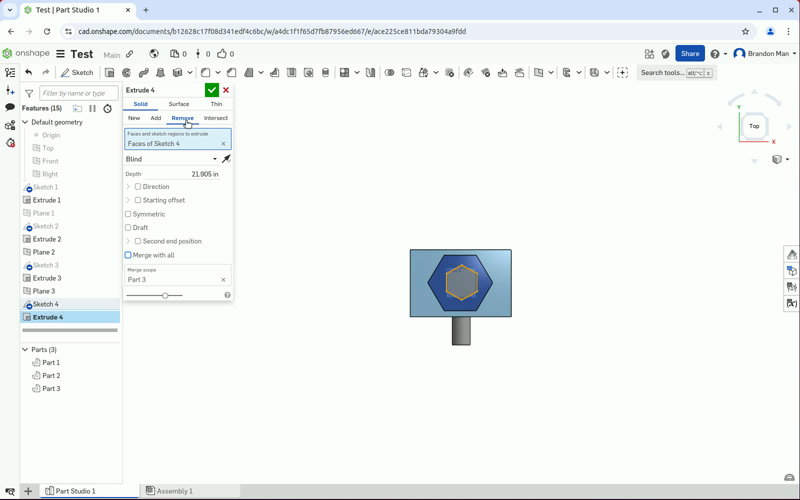
key(space)
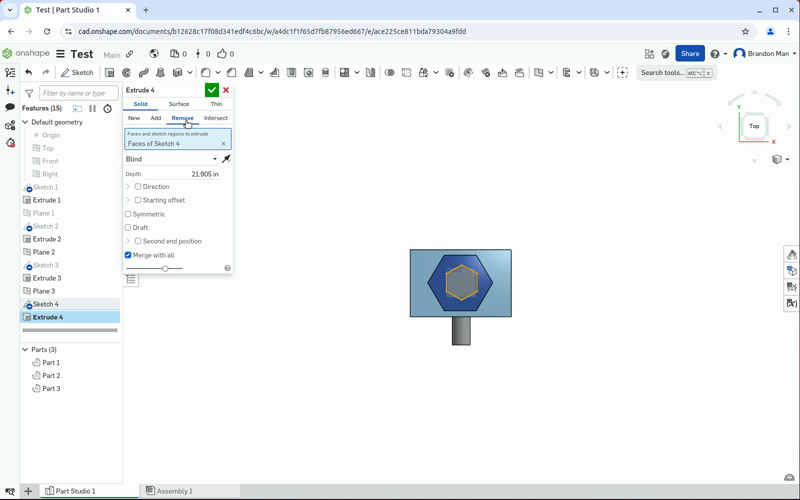
key(enter)
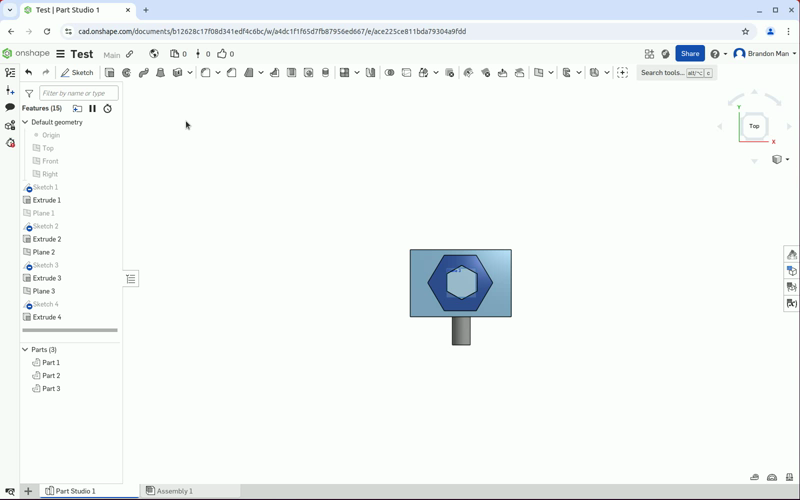
key(shift+h)
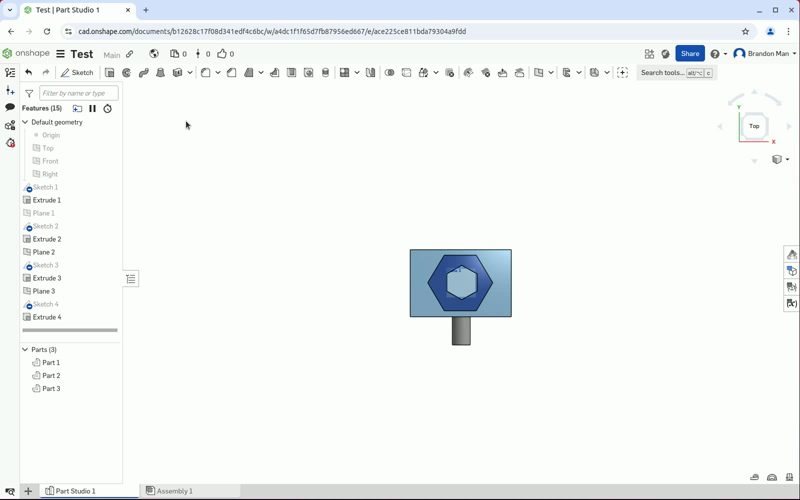
key(shift+h)
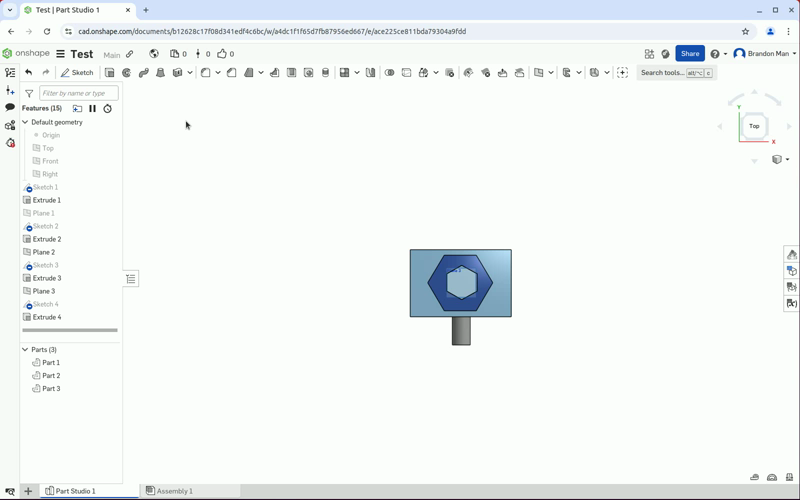
key(shift+7)
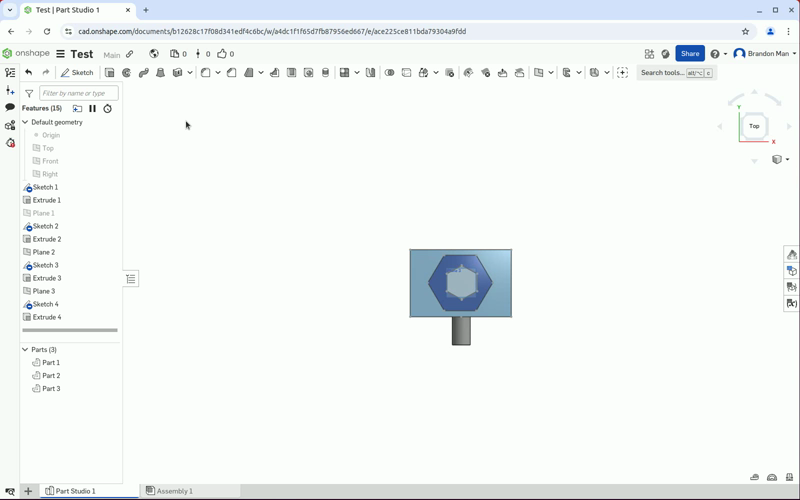
key(up, 3)
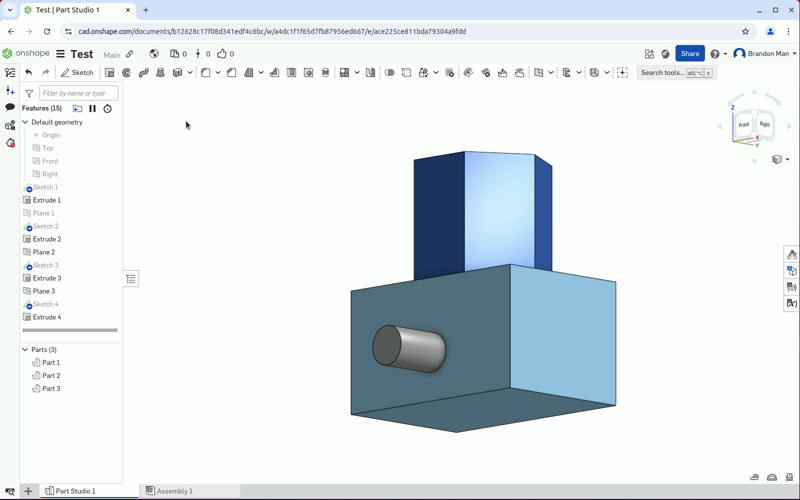
key(left, 3)
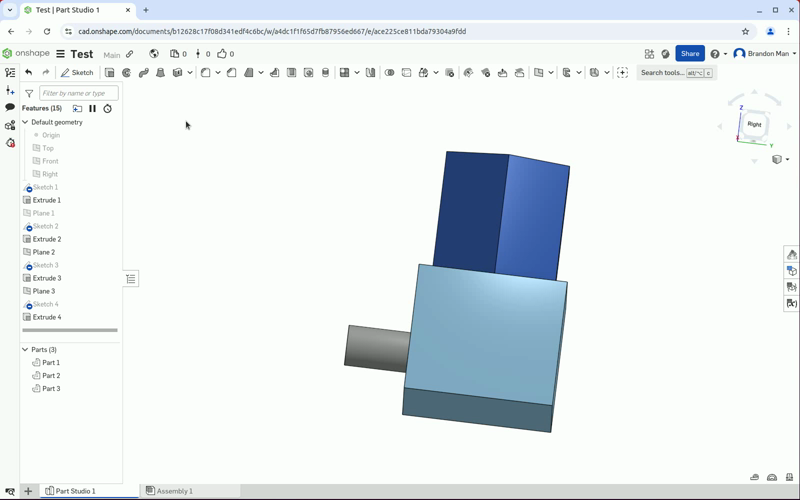
key(right, 3)
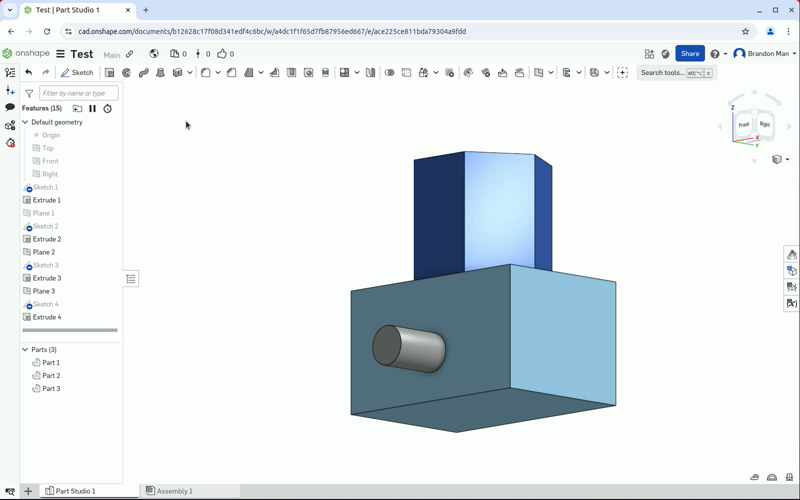
key(down, 3)
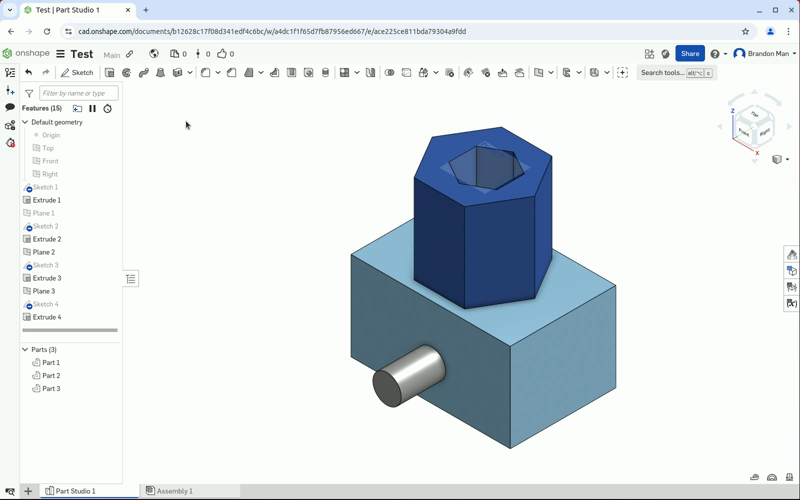
mouse_move(73, 189)
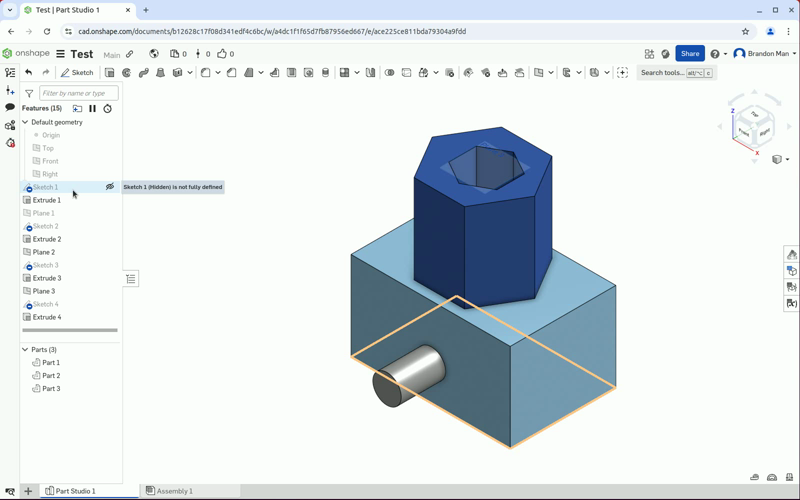
click(73, 189)